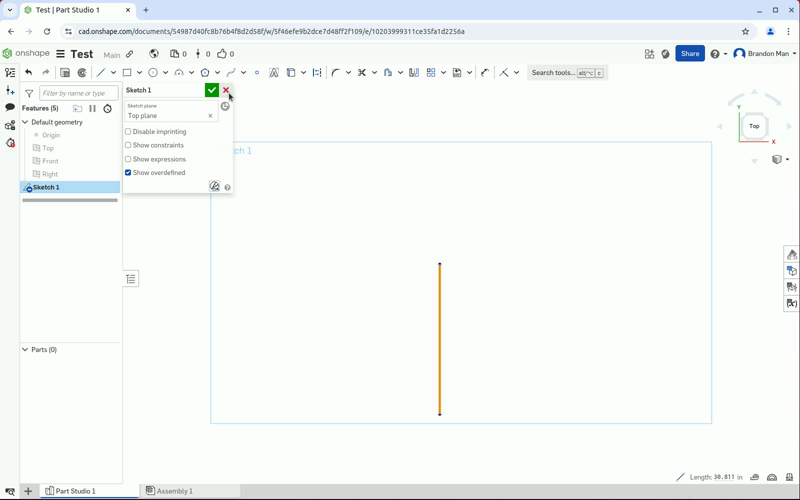
key(shift+h)
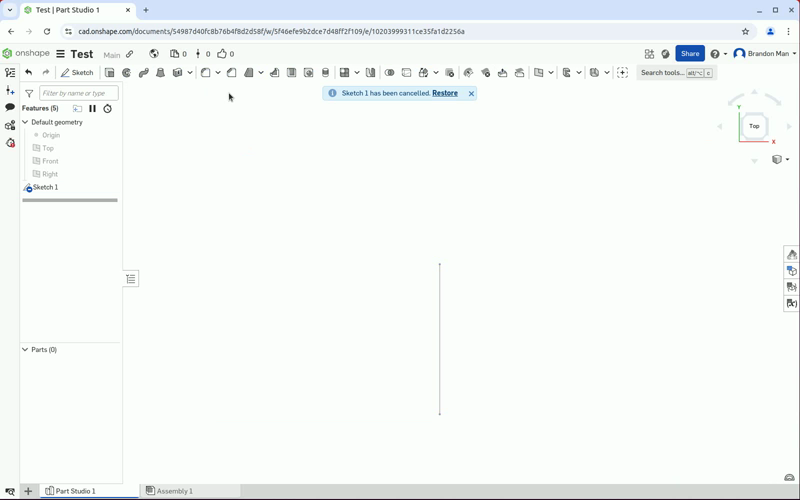
key(shift+s)
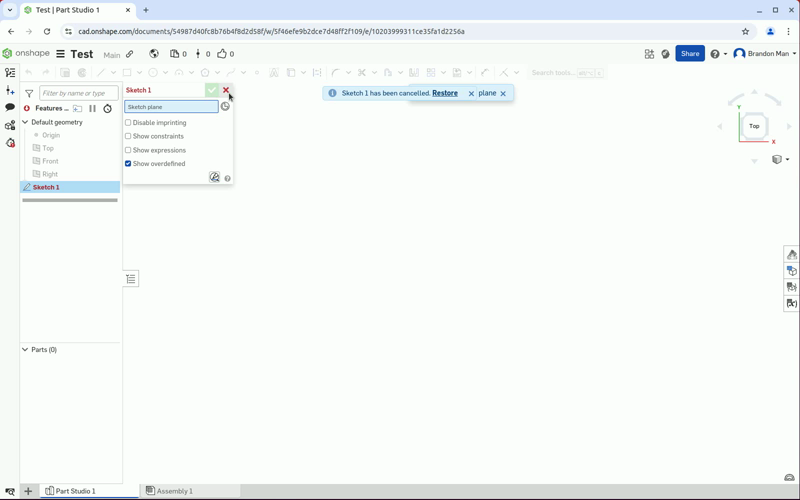
mouse_move(73, 150)
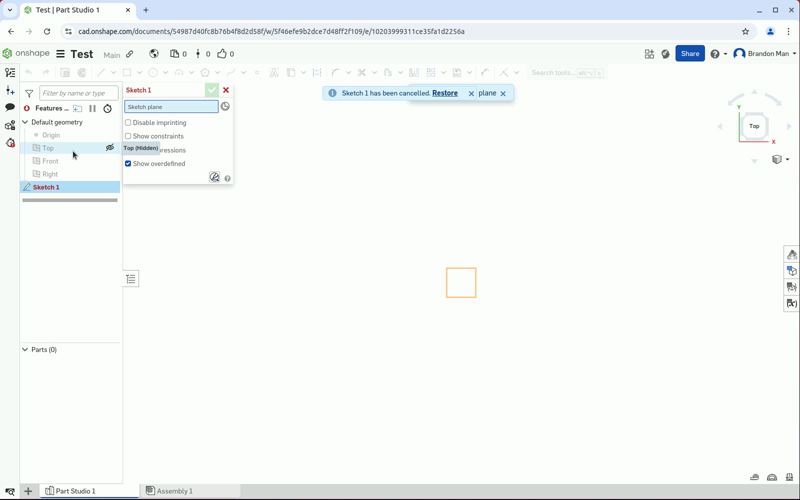
click(73, 150)
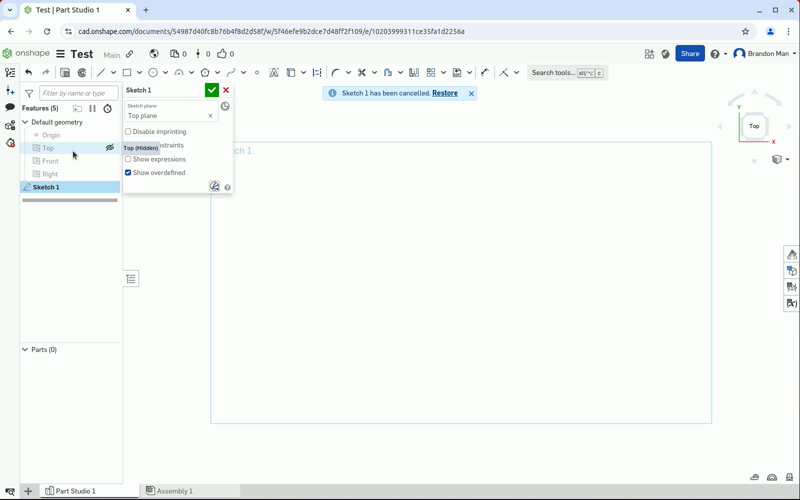
mouse_move(73, 352)
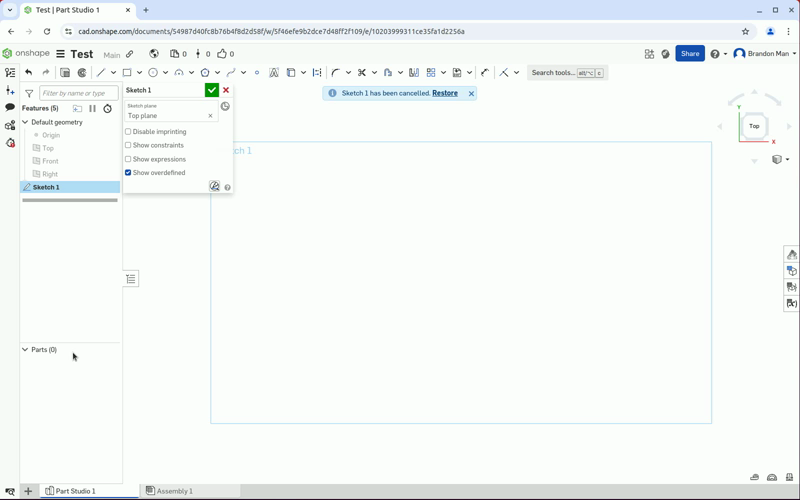
key(y)
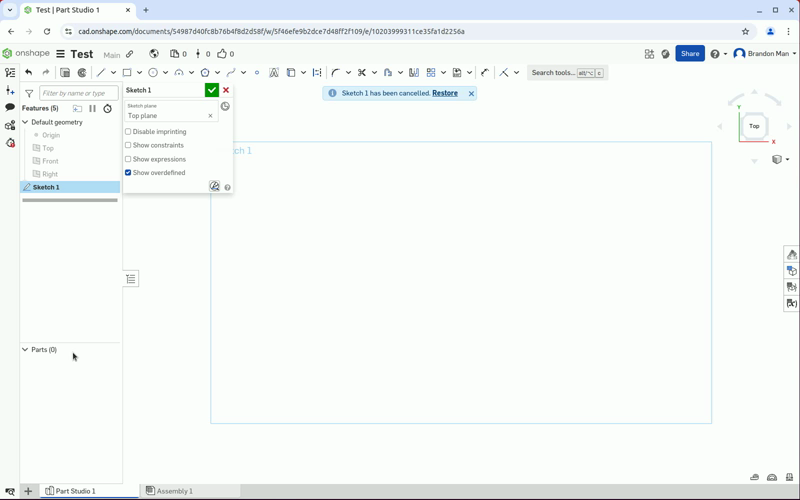
key(a)
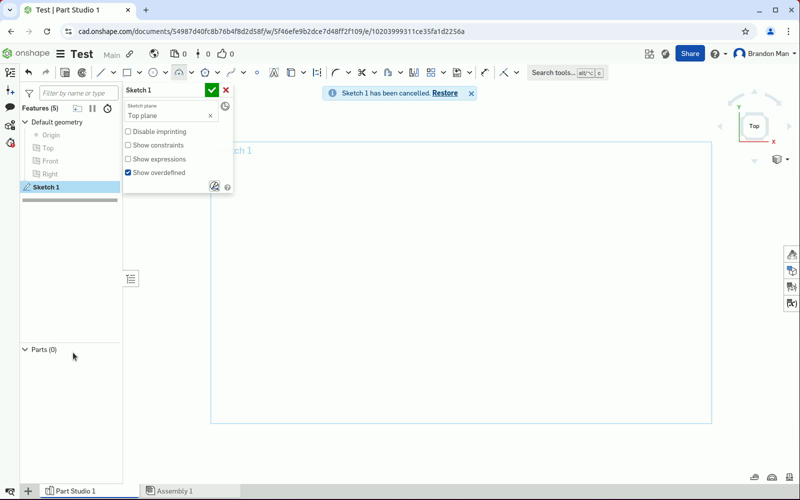
key_down(shift)
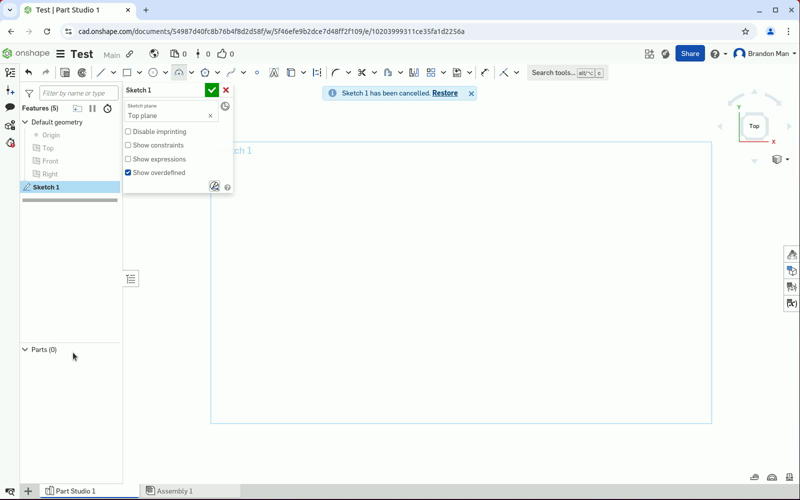
mouse_move(452, 192)
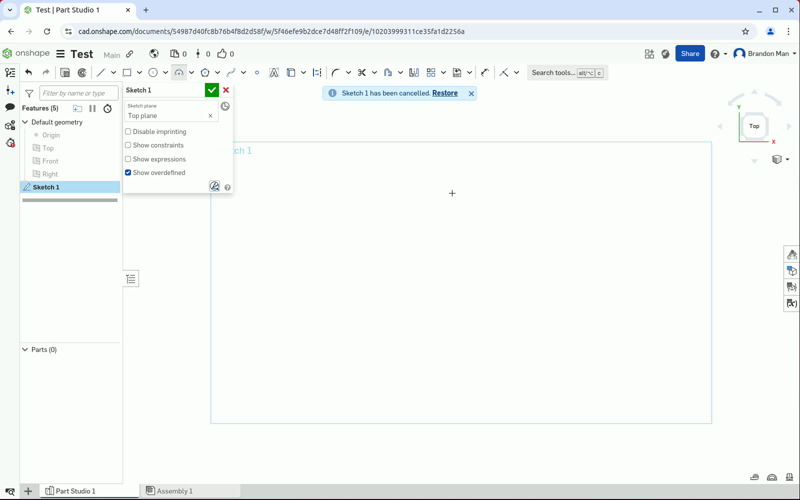
click(452, 192)
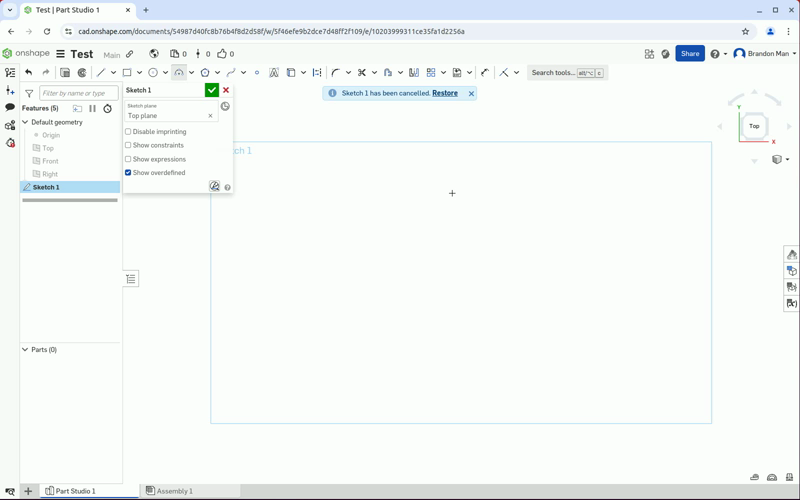
key_up(shift)
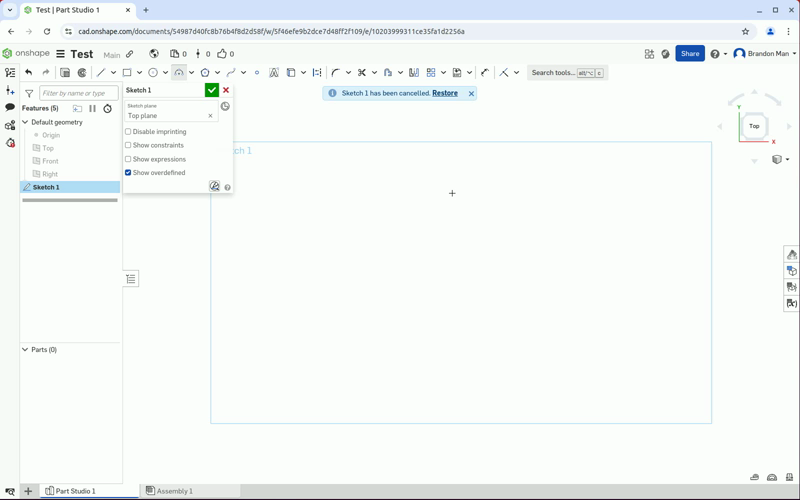
key_down(shift)
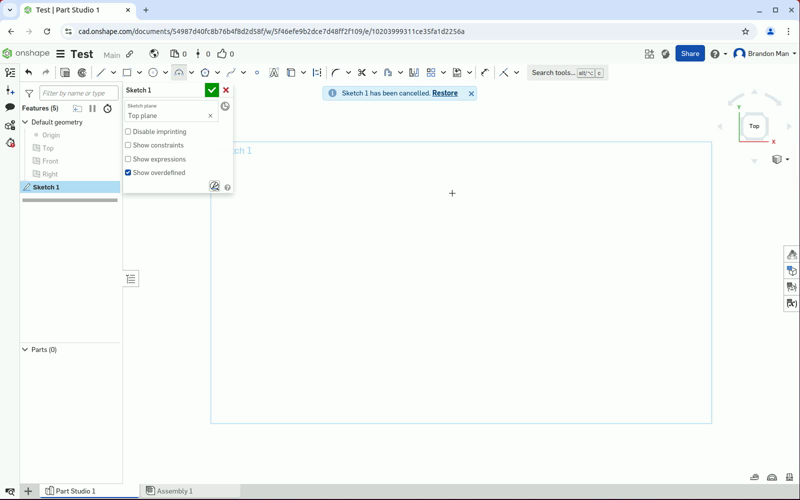
mouse_move(490, 214)
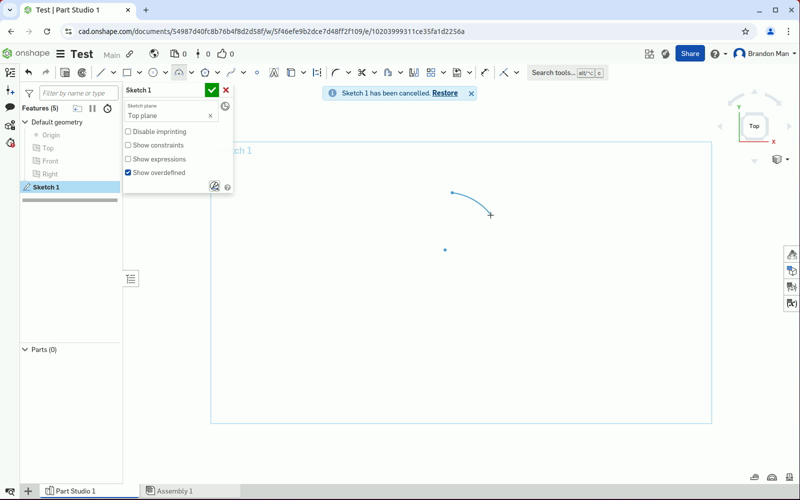
click(490, 214)
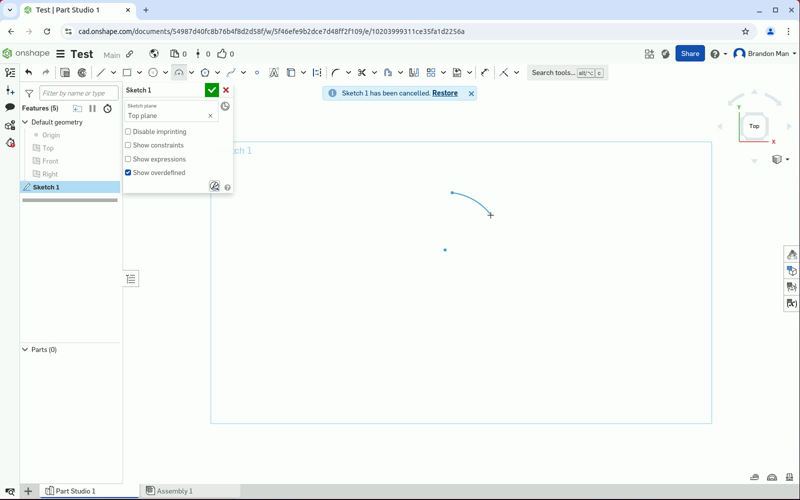
mouse_move(476, 195)
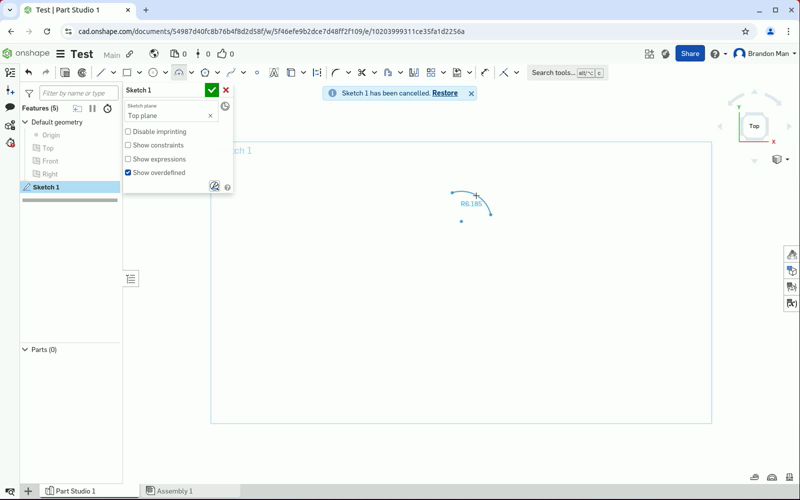
click(476, 195)
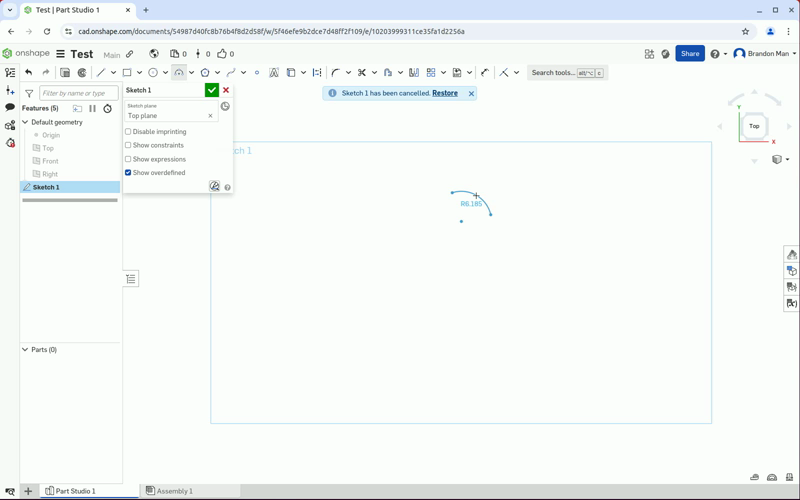
key_up(shift)
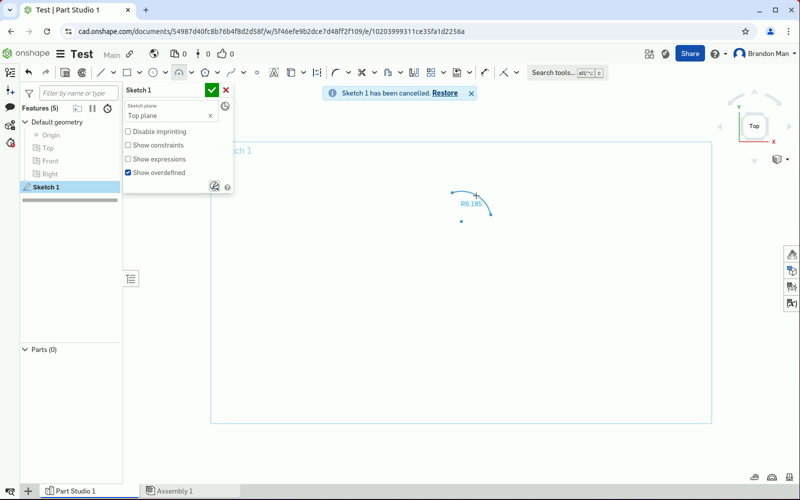
mouse_move(490, 214)
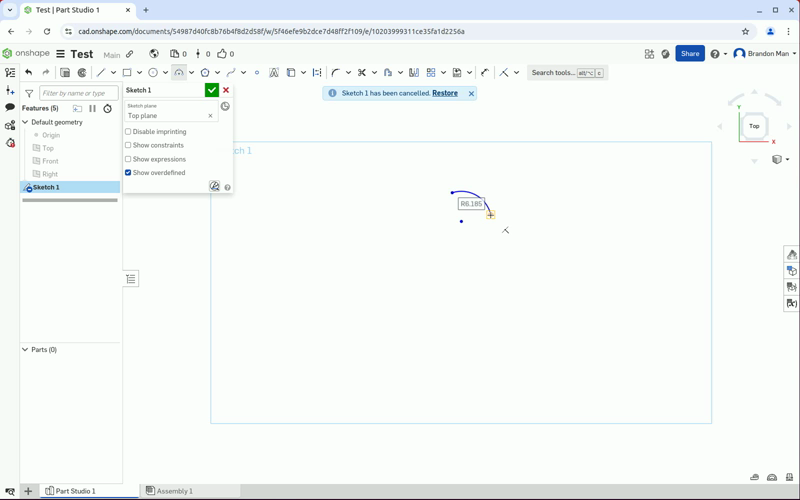
click(490, 214)
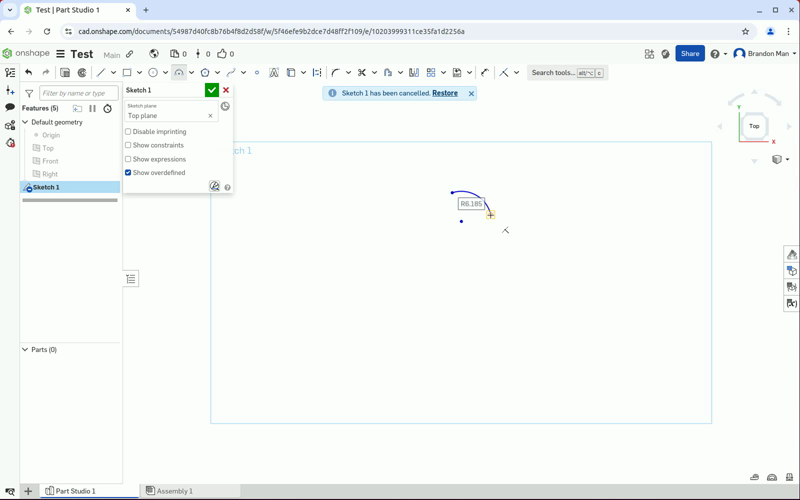
key_down(shift)
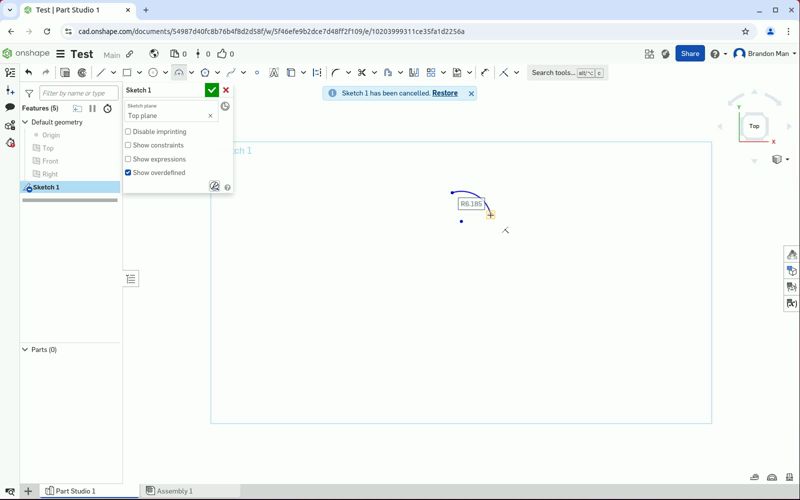
mouse_move(532, 192)
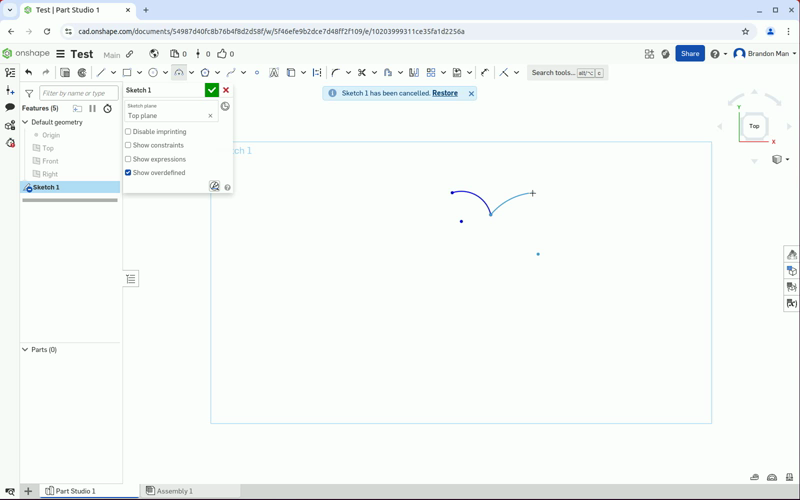
click(532, 192)
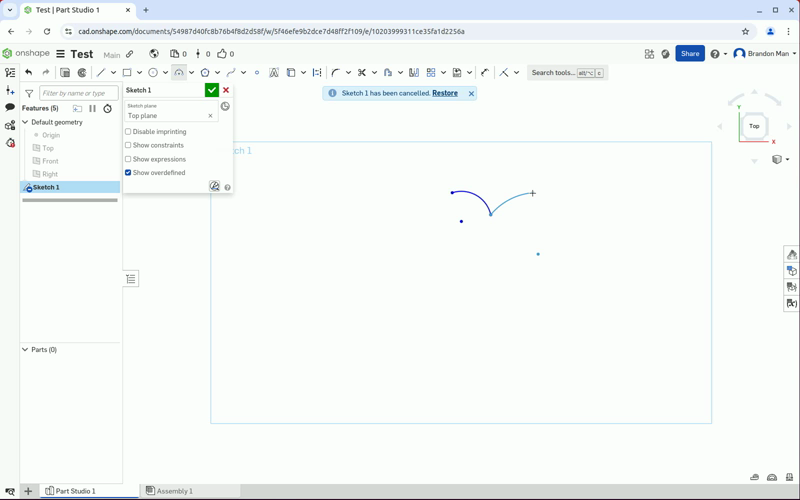
mouse_move(510, 200)
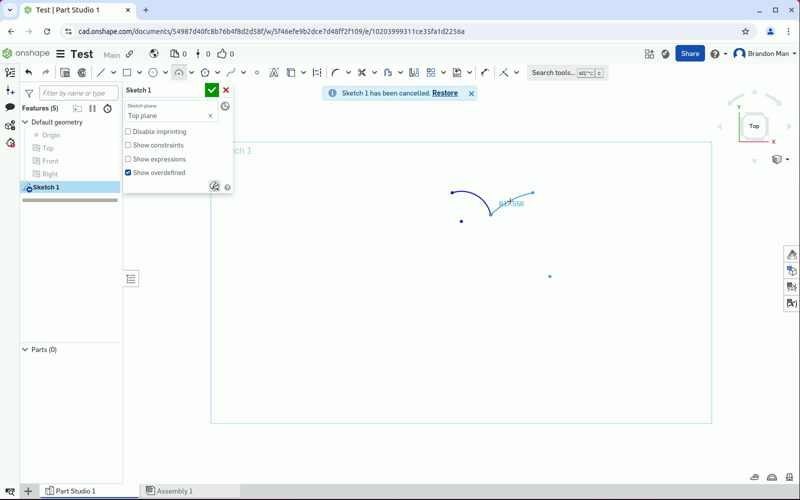
click(510, 200)
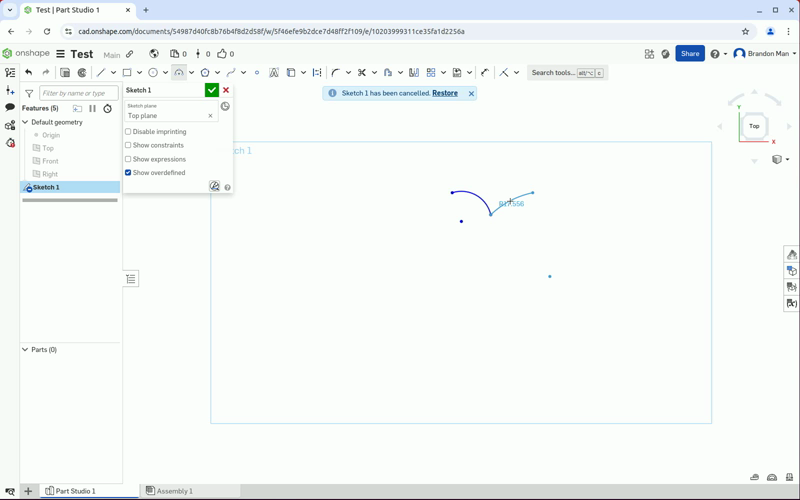
key_up(shift)
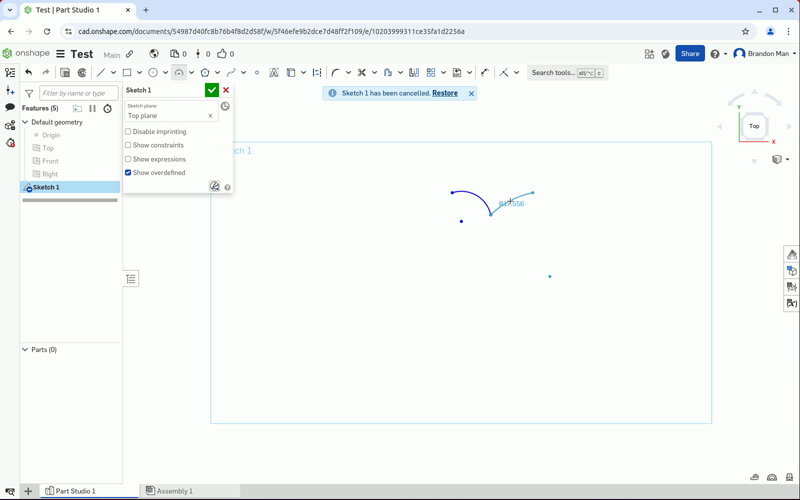
mouse_move(532, 192)
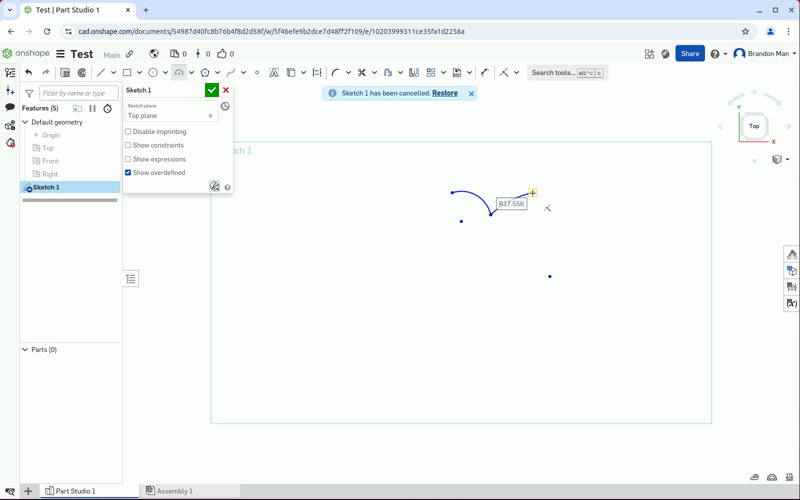
click(532, 192)
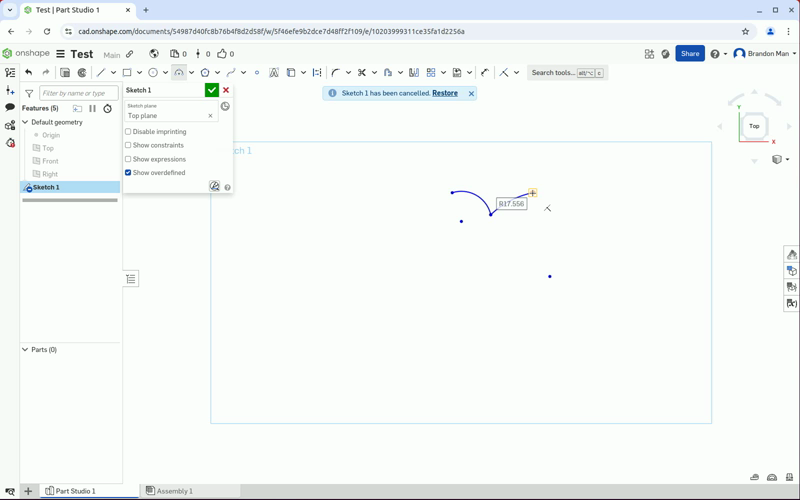
mouse_move(452, 192)
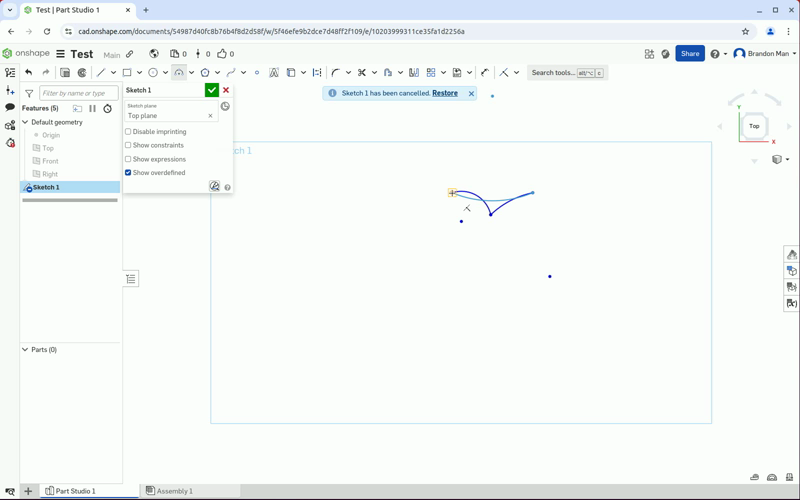
click(452, 192)
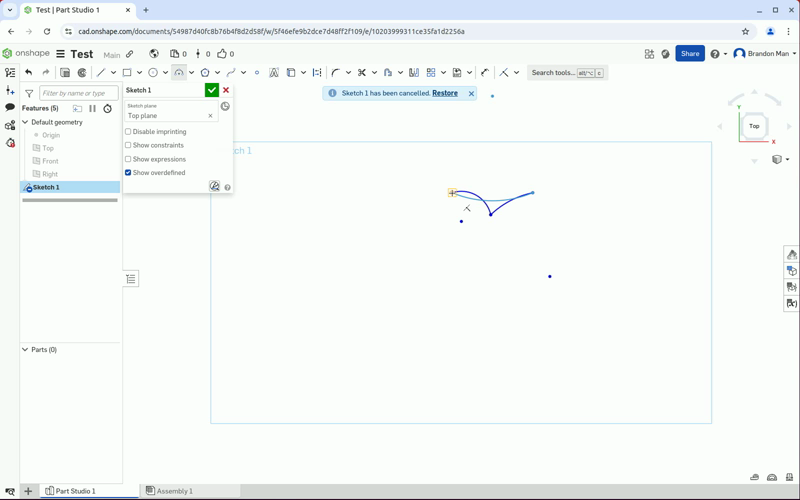
key_down(shift)
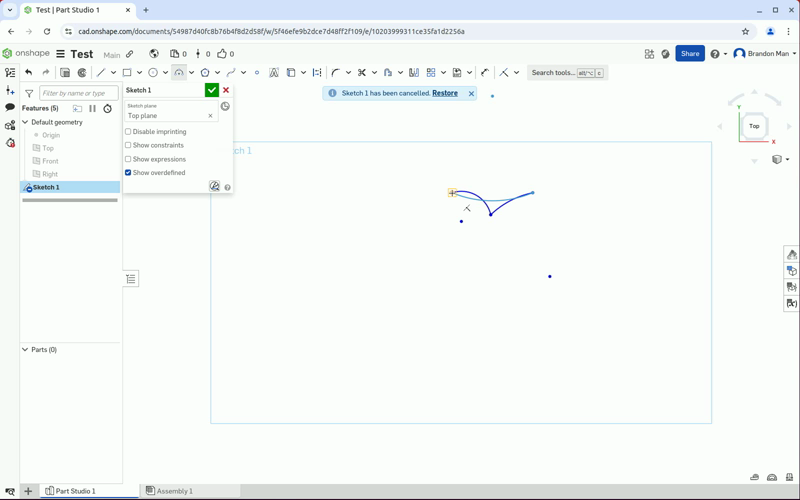
mouse_move(492, 183)
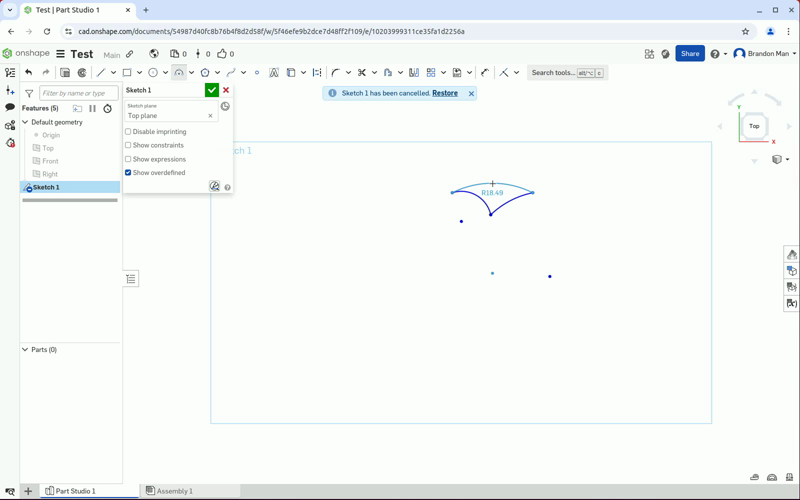
click(492, 183)
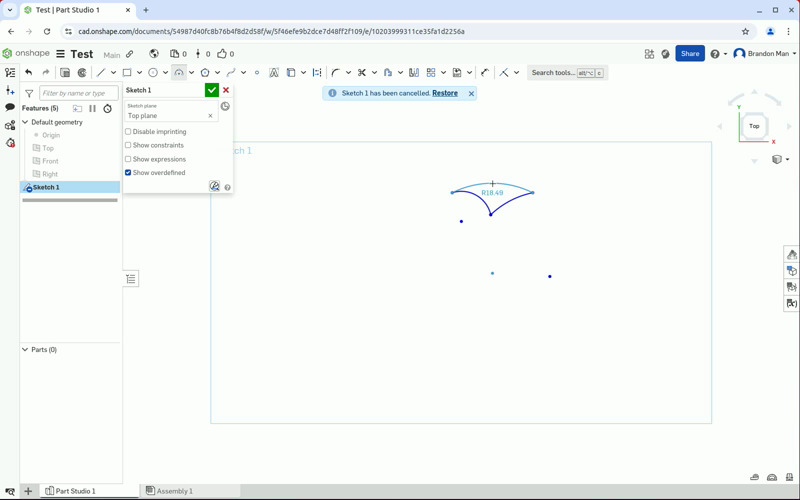
key_up(shift)
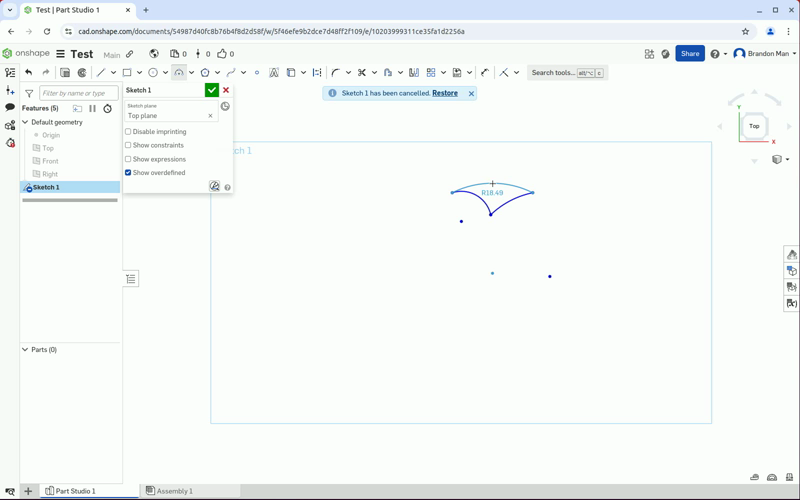
key(esc)
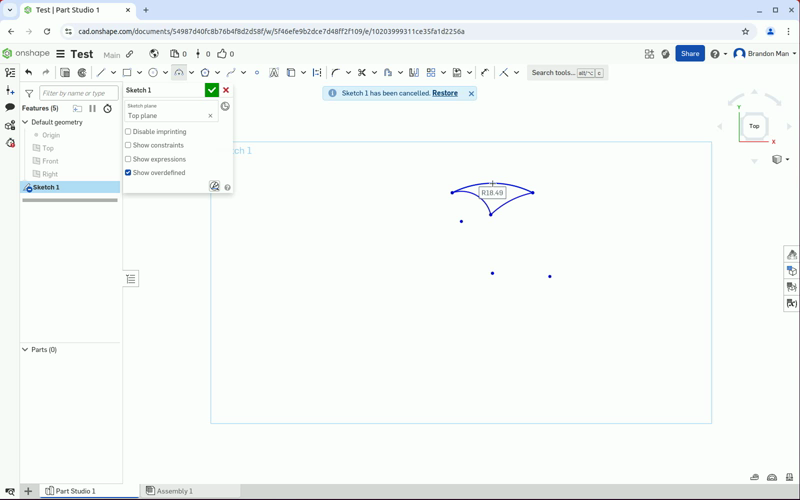
mouse_move(478, 203)
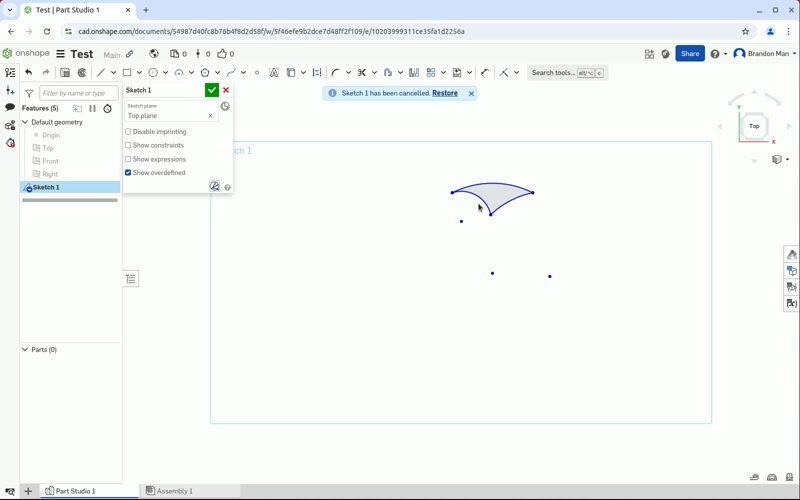
scroll(6)
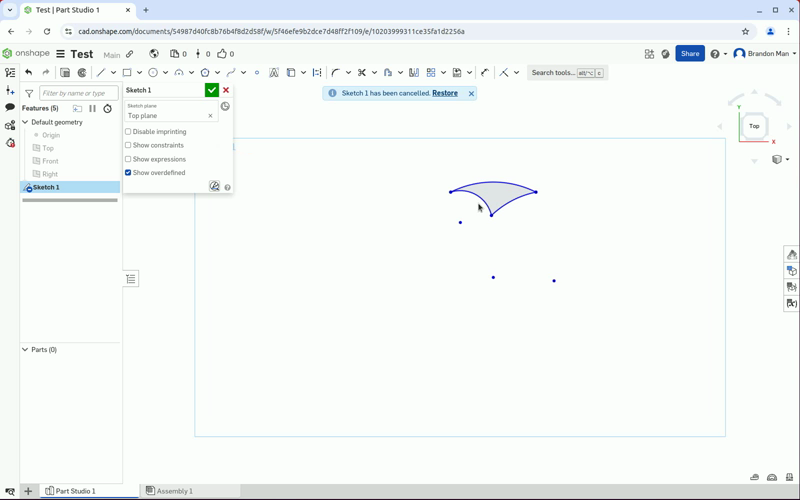
scroll(6)
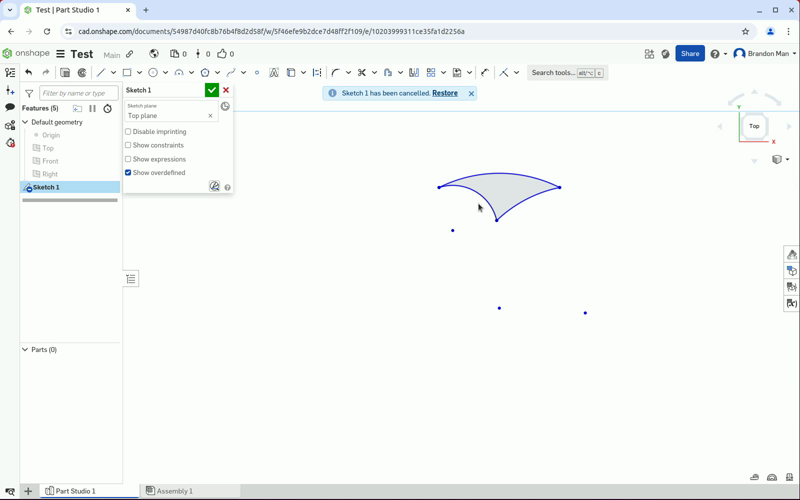
scroll(6)
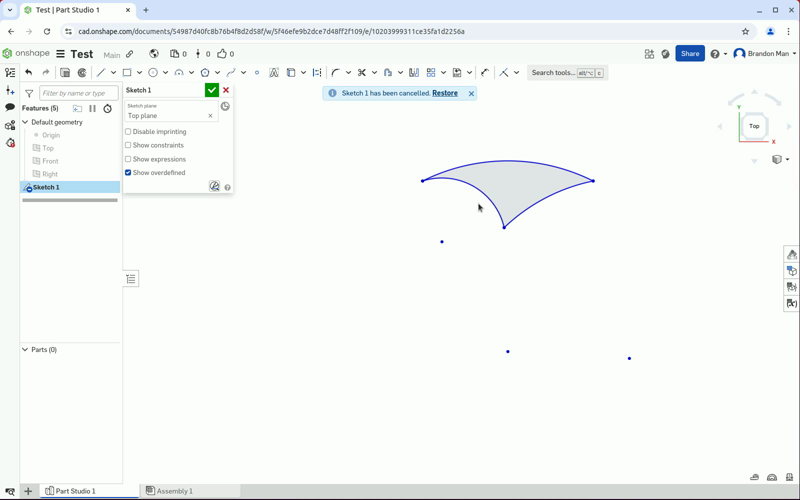
scroll(6)
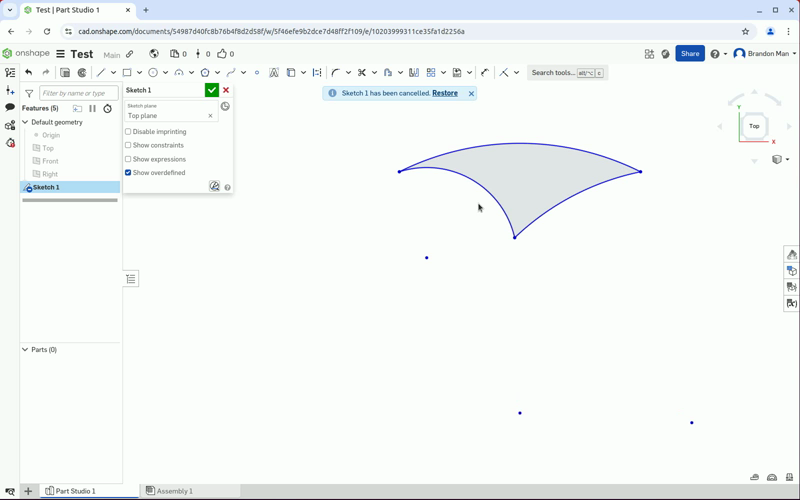
scroll(6)
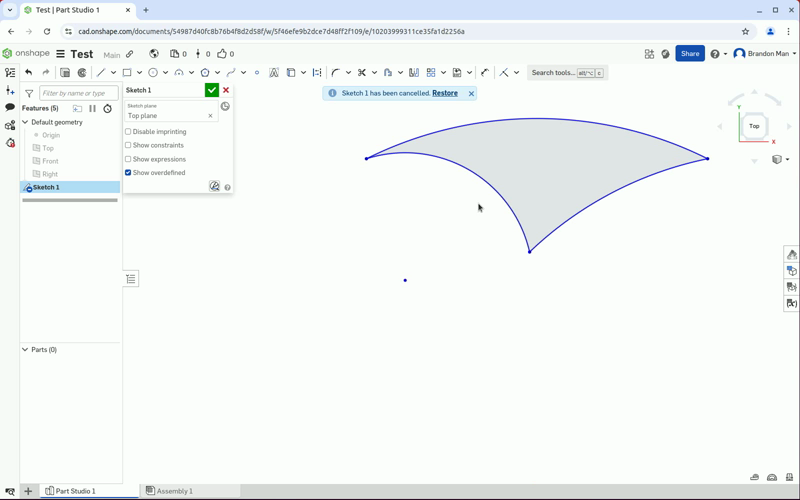
scroll(6)
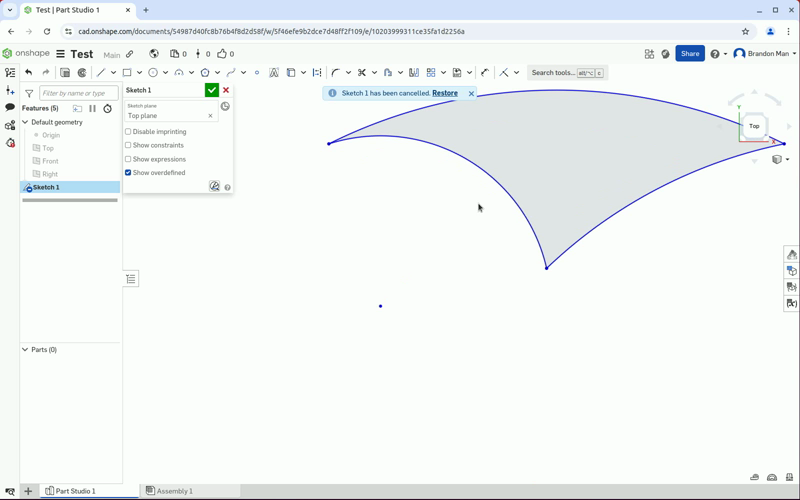
scroll(6)
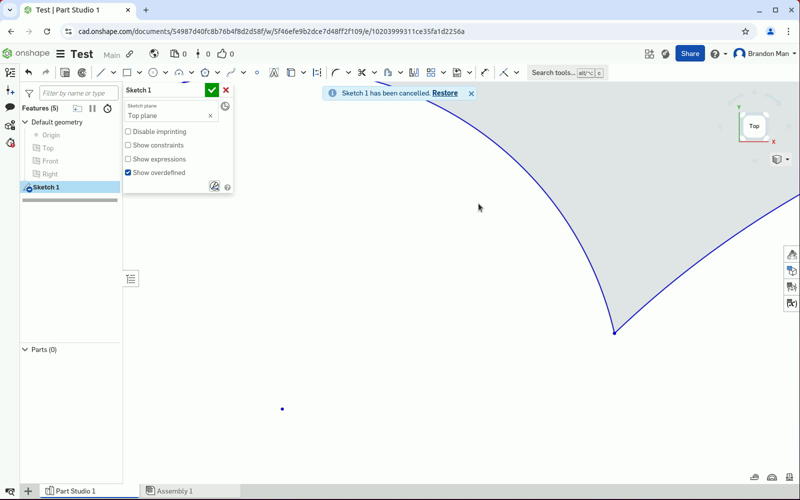
click(478, 203)
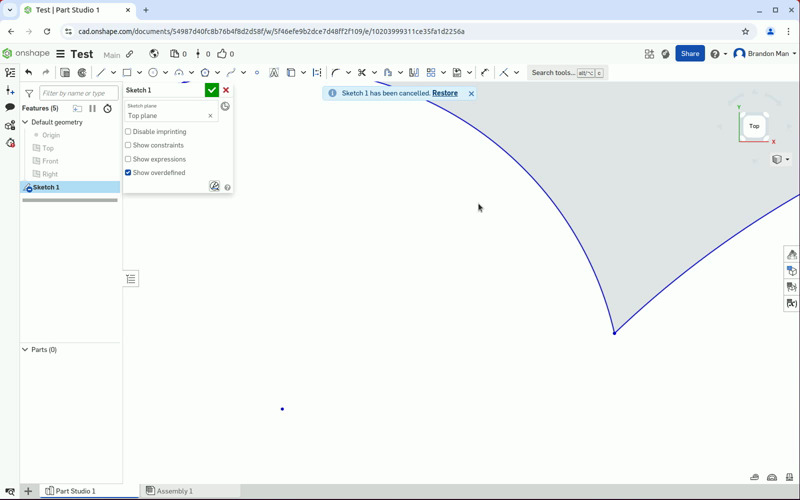
scroll(-6)
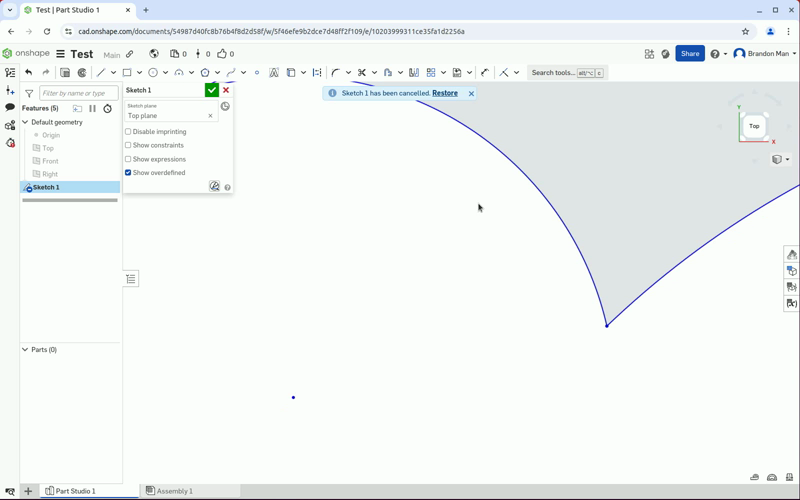
scroll(-6)
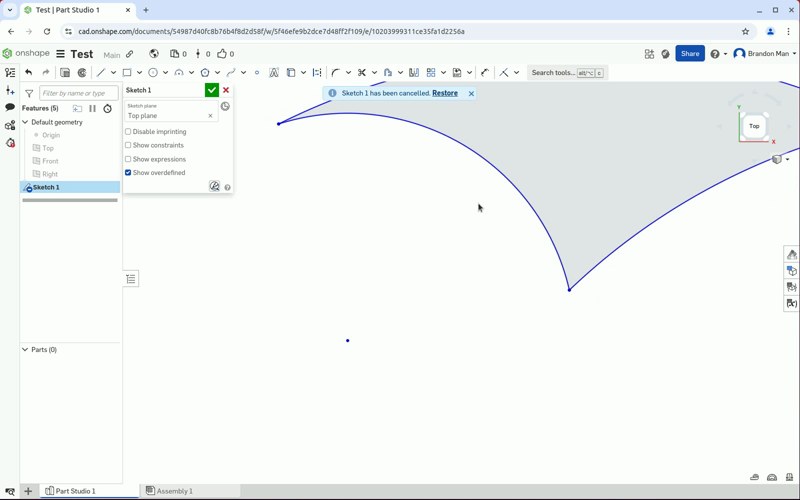
scroll(-6)
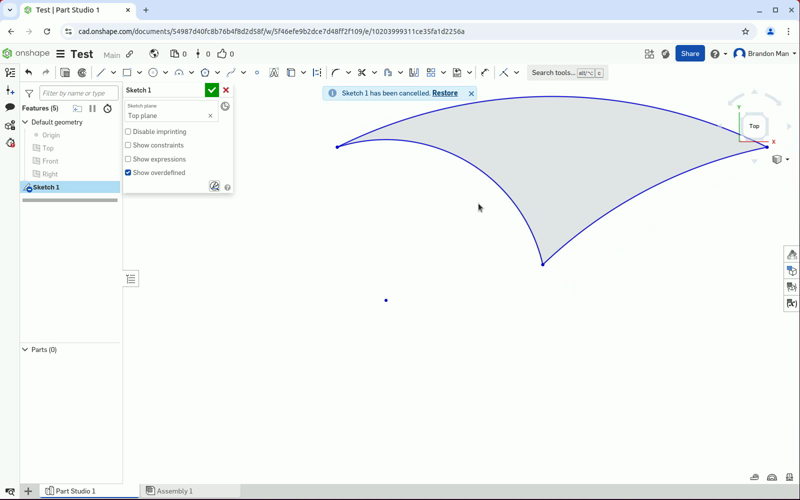
scroll(-6)
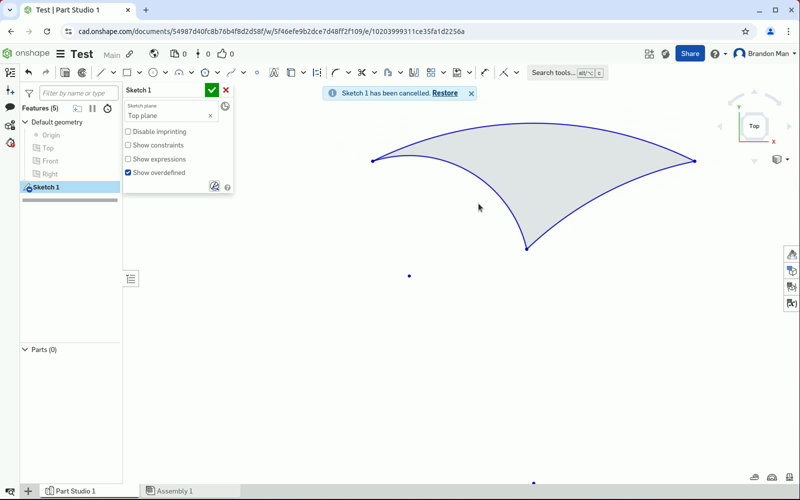
scroll(-6)
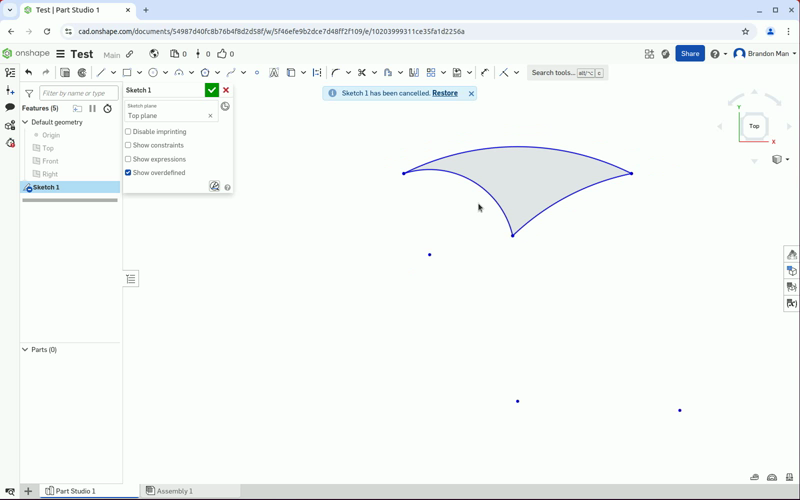
scroll(-6)
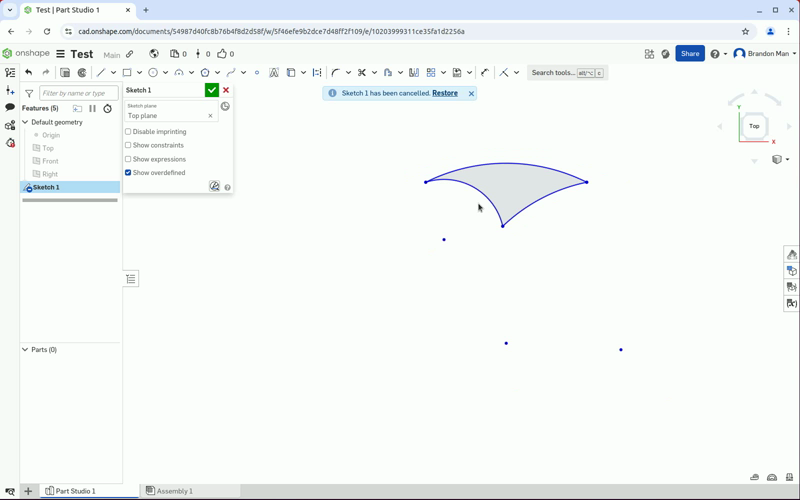
scroll(-6)
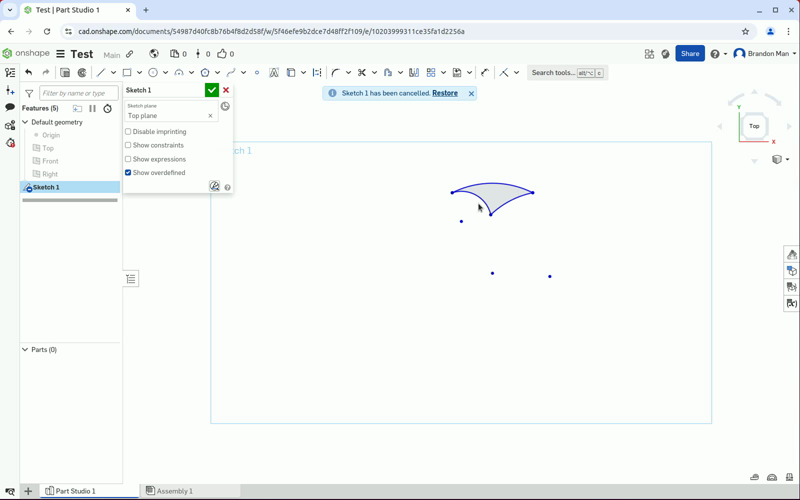
mouse_move(73, 352)
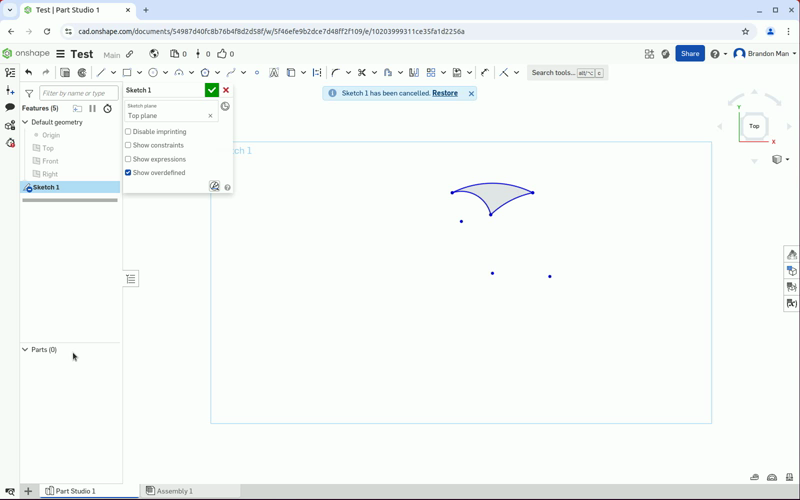
key(shift+y)
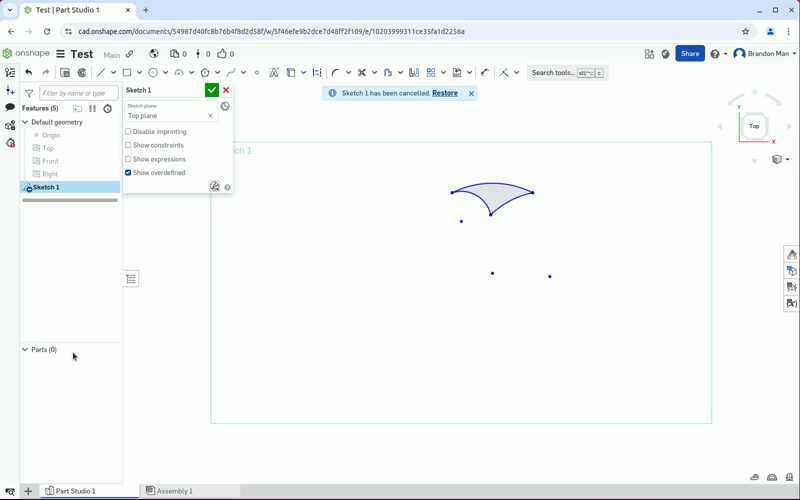
key(shift+e)
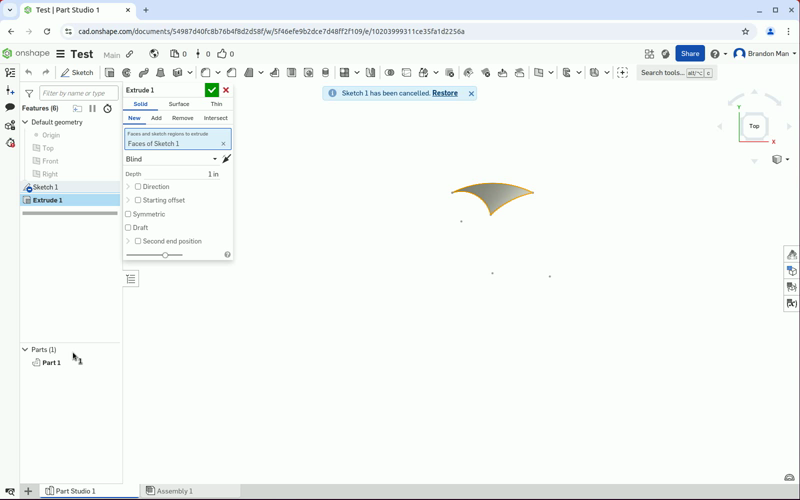
mouse_move(143, 106)
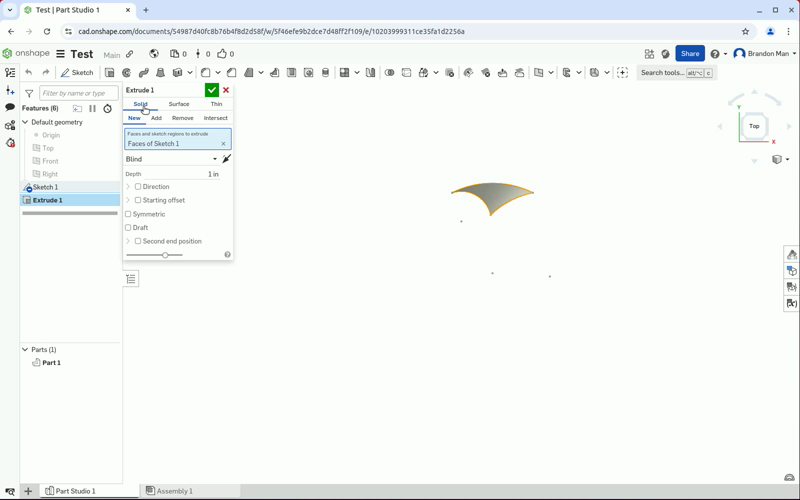
click(143, 106)
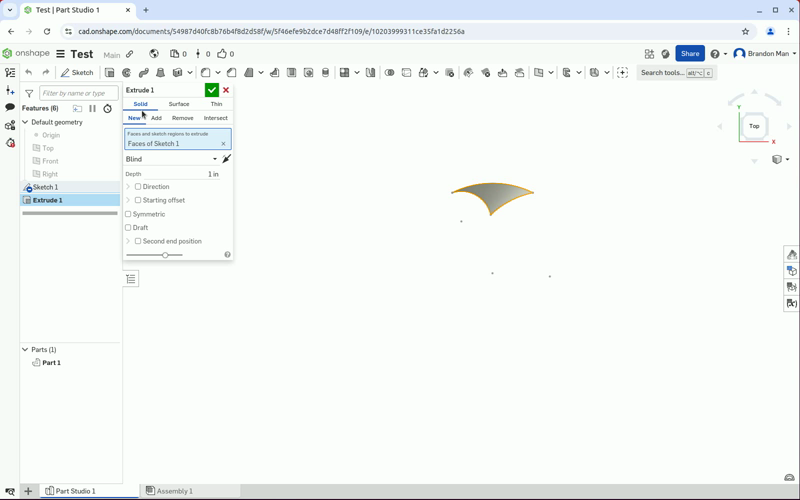
mouse_move(137, 120)
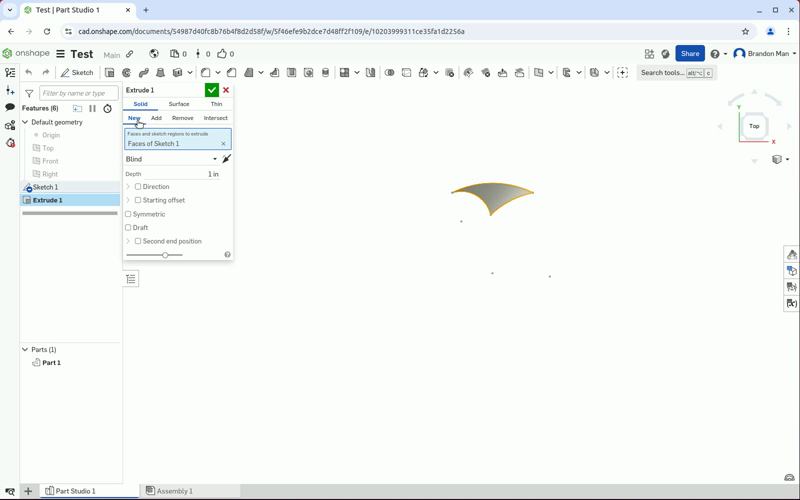
click(137, 120)
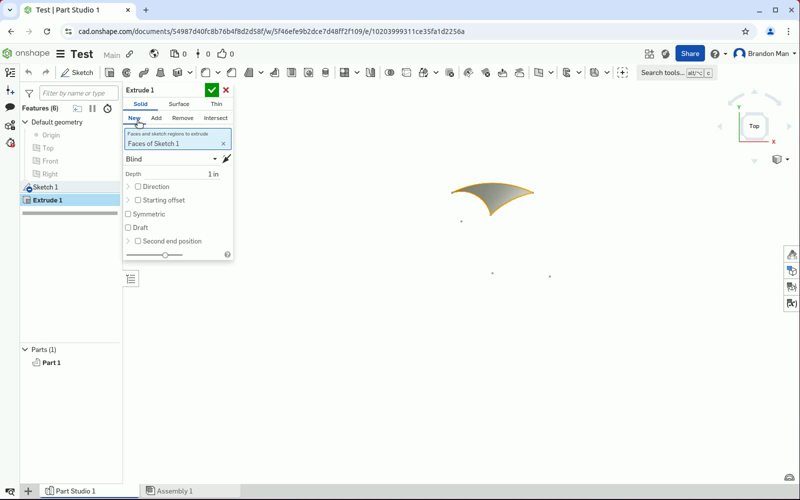
key(tab, 4)
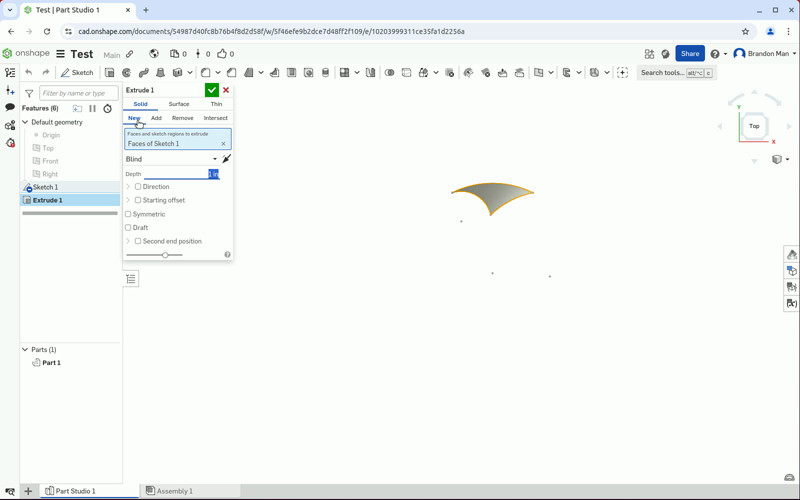
text(3.129)
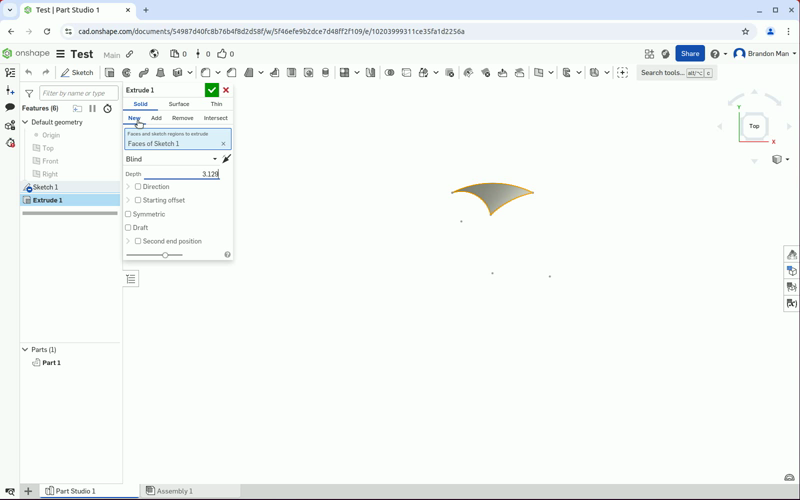
key(enter)
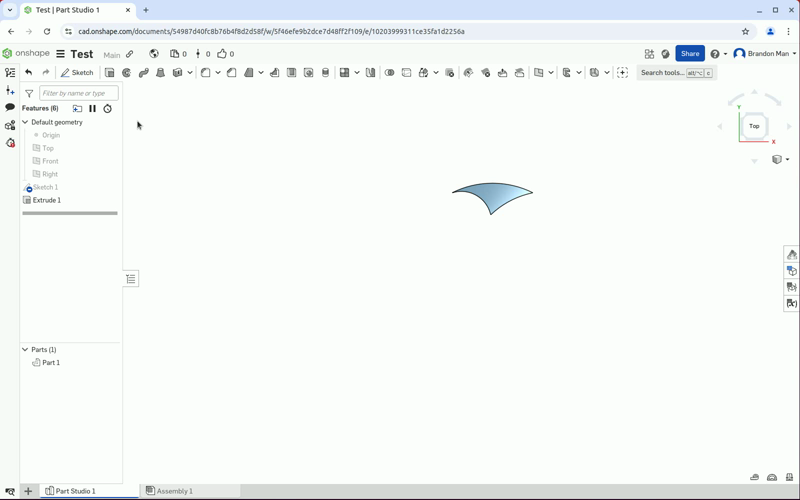
key(shift+h)
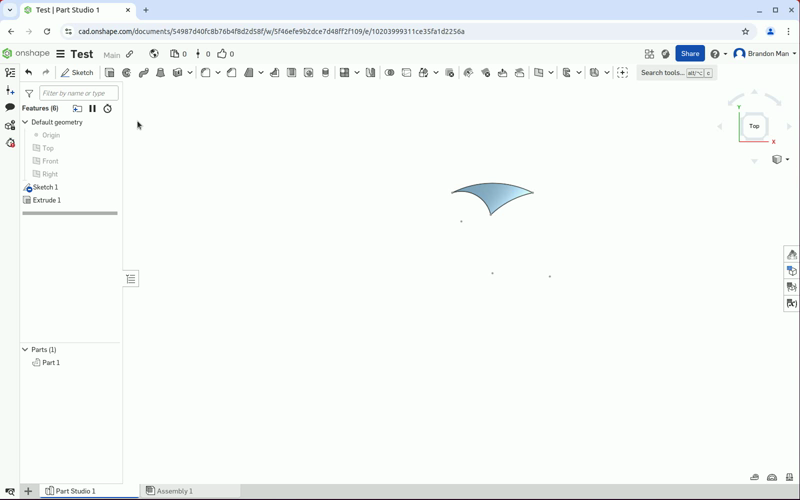
key(shift+h)
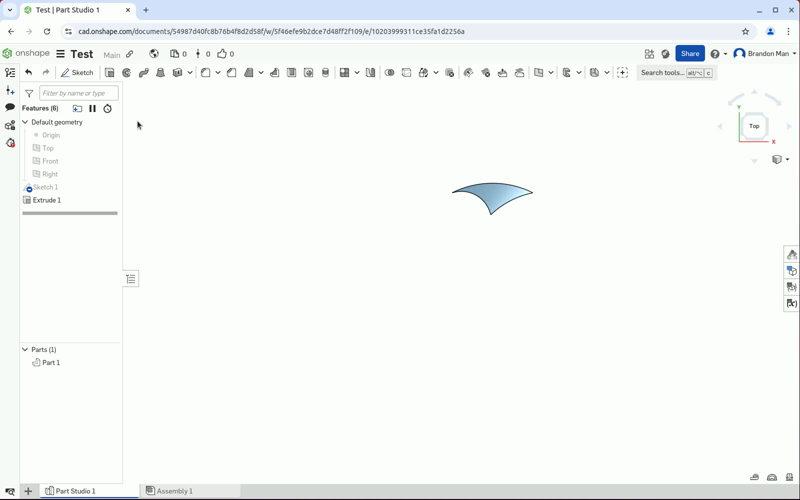
mouse_move(73, 189)
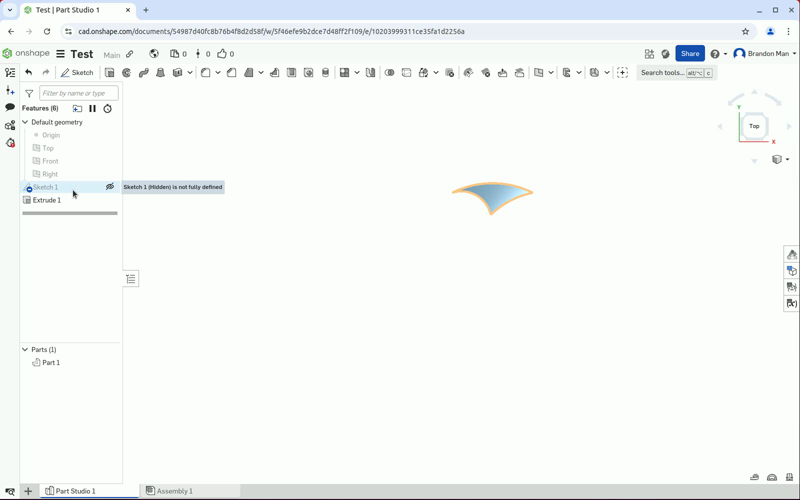
click(73, 189)
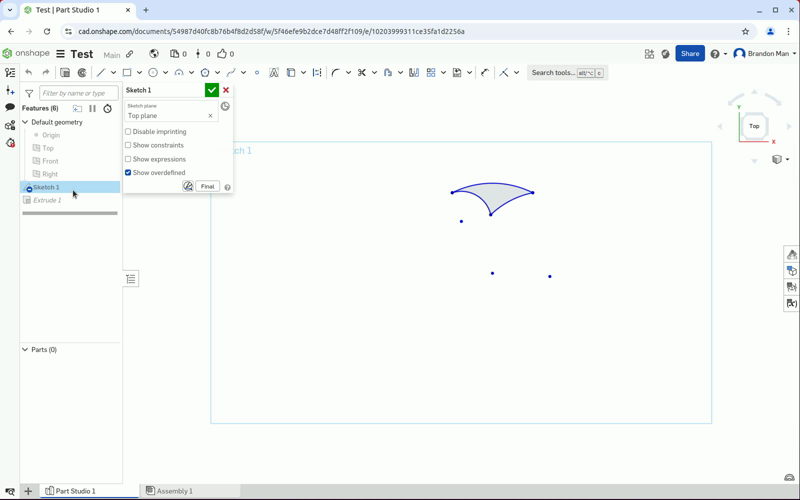
mouse_move(229, 92)
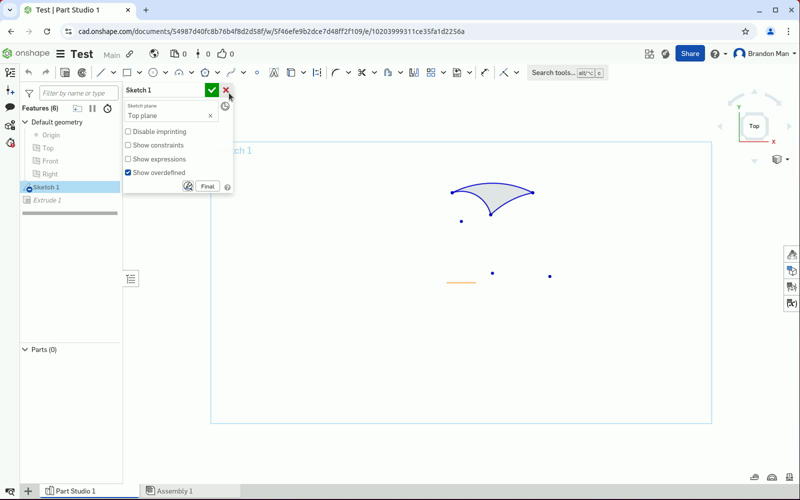
click(229, 92)
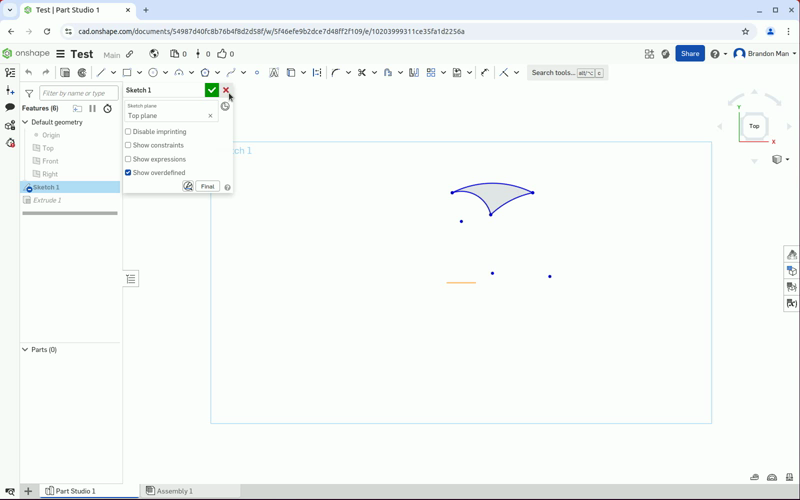
key(shift+s)
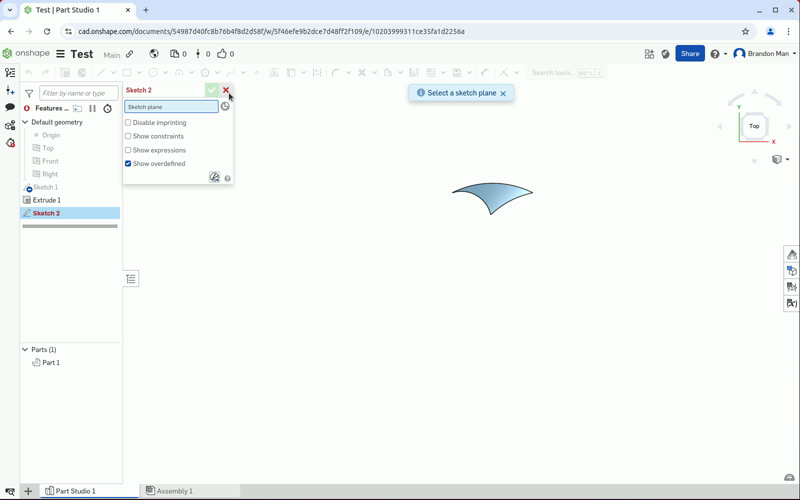
mouse_move(73, 150)
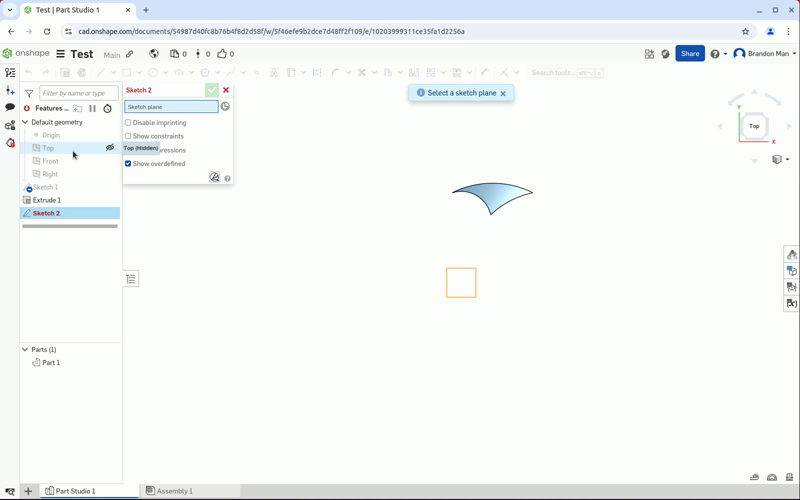
click(73, 150)
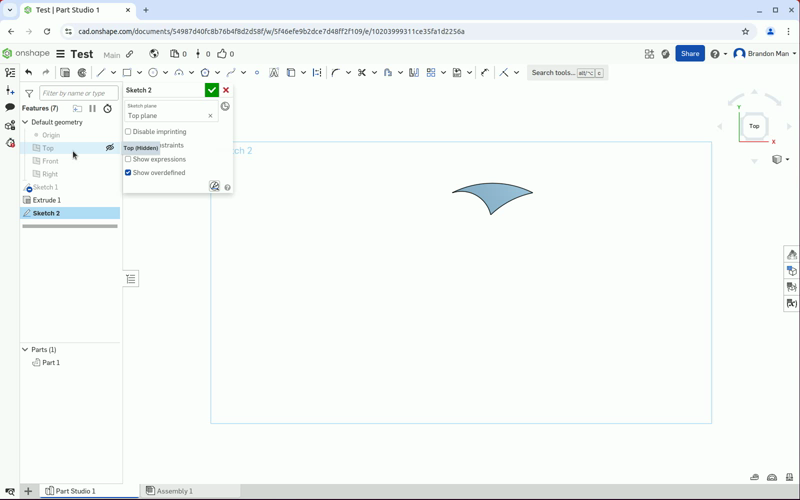
mouse_move(73, 352)
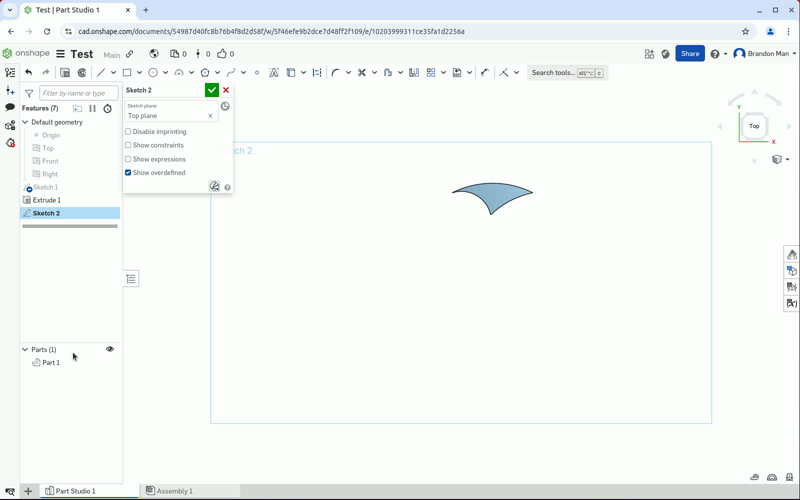
key(y)
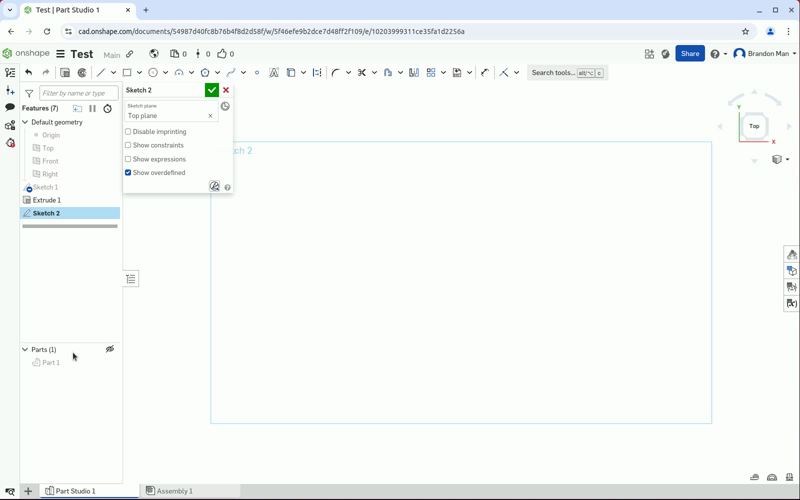
key(a)
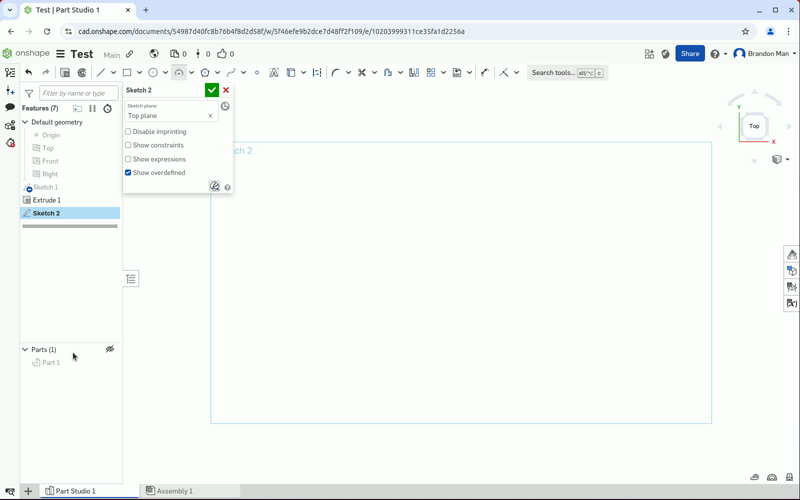
key_down(shift)
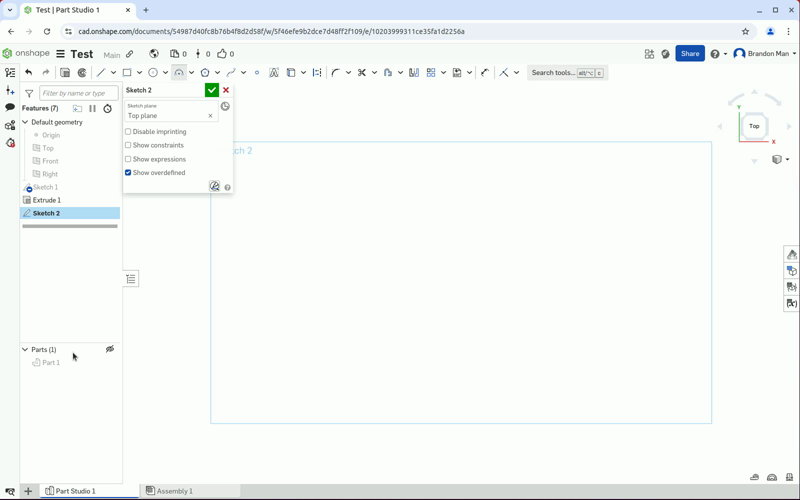
mouse_move(348, 261)
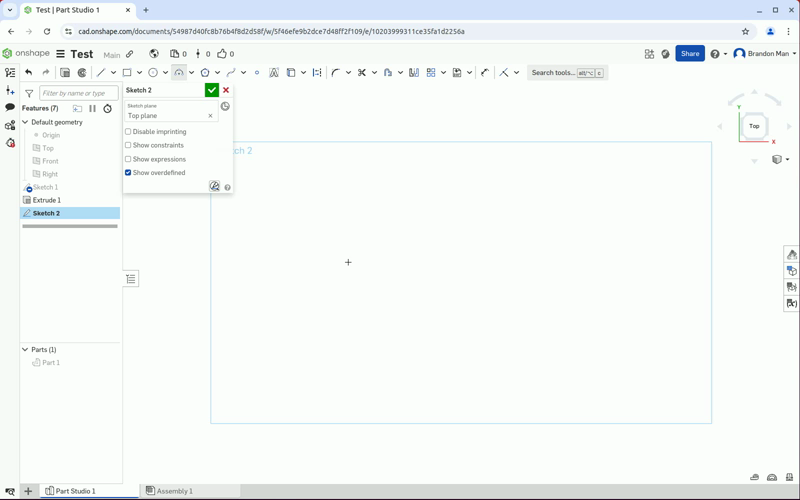
click(348, 261)
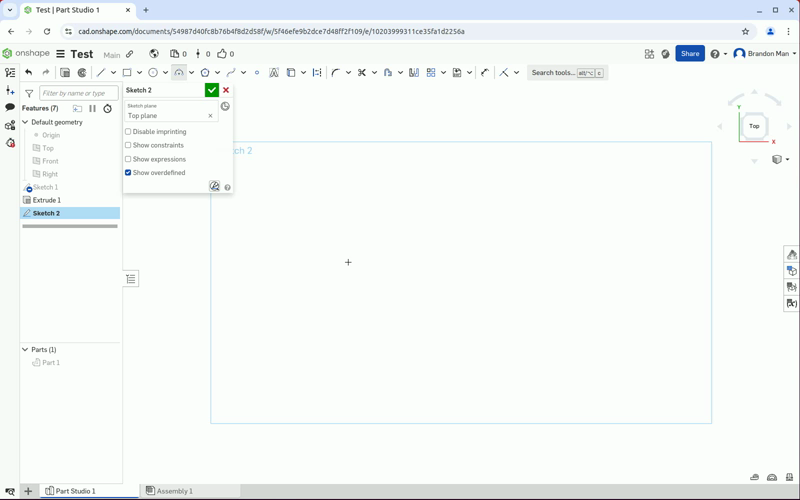
key_up(shift)
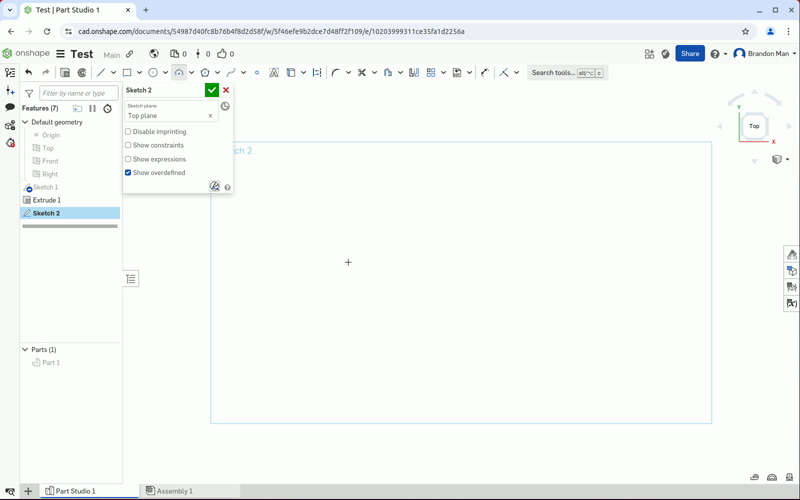
key_down(shift)
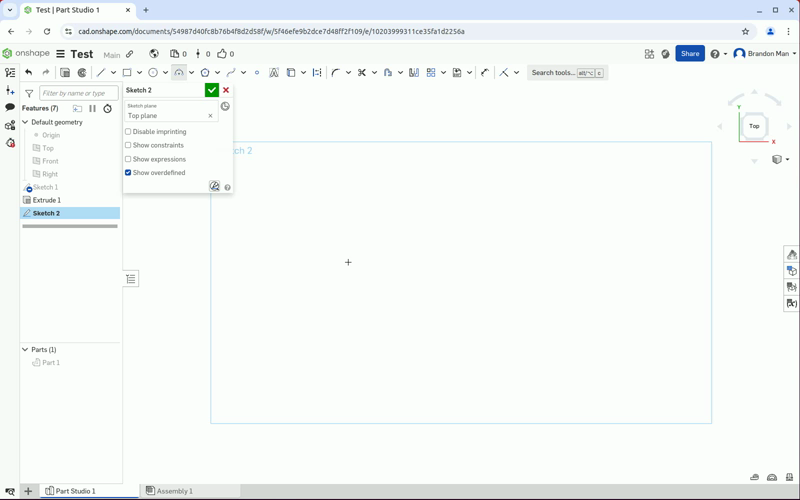
mouse_move(378, 324)
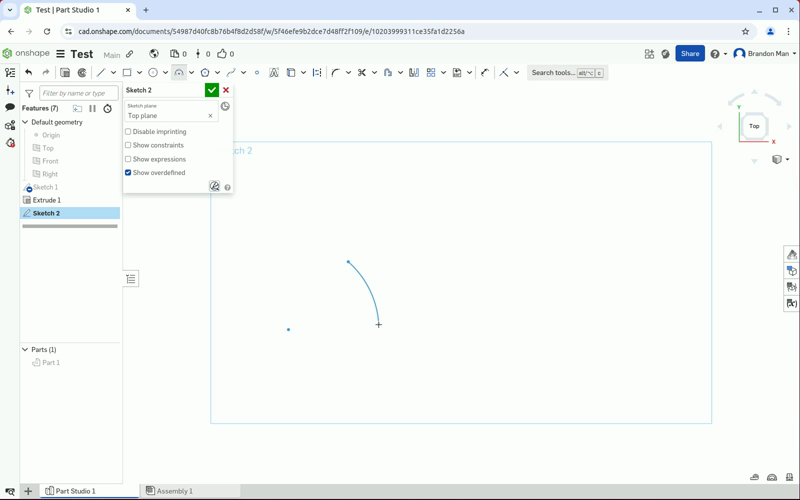
click(378, 324)
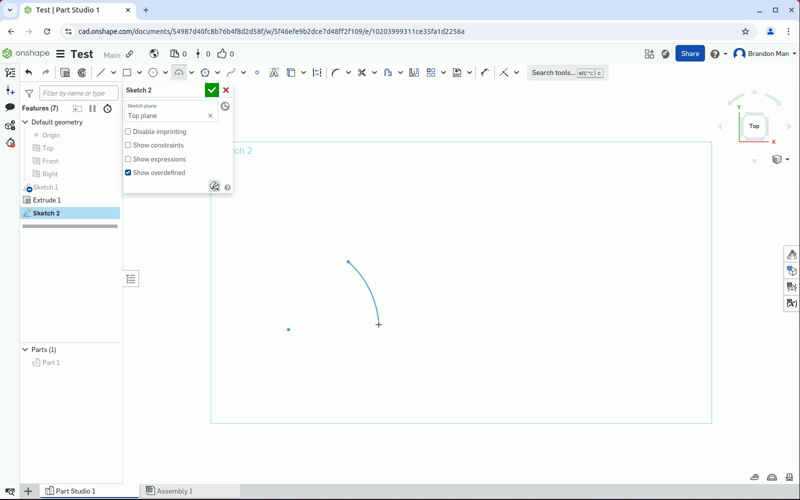
mouse_move(356, 296)
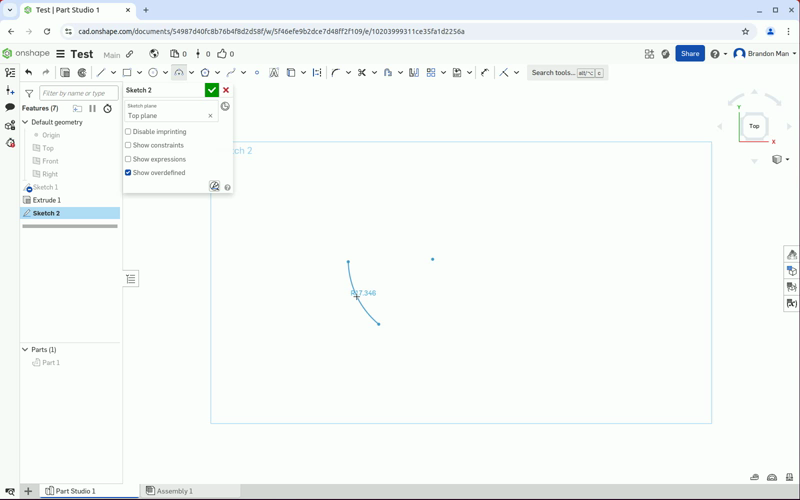
click(356, 296)
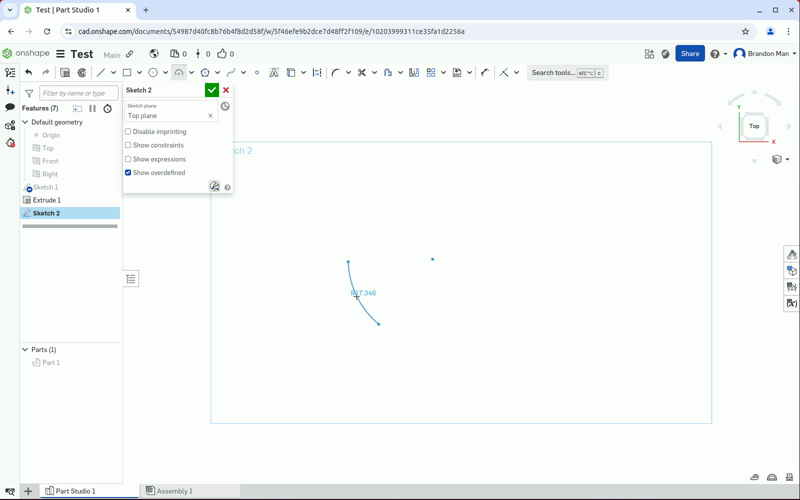
key_up(shift)
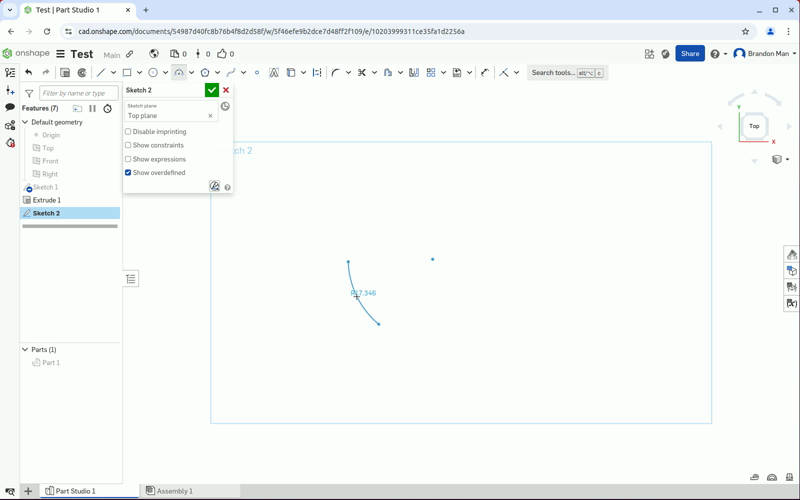
mouse_move(378, 324)
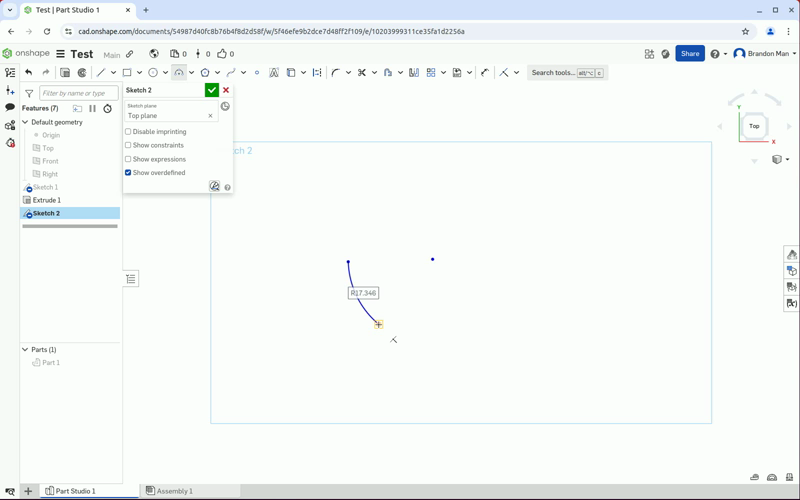
click(378, 324)
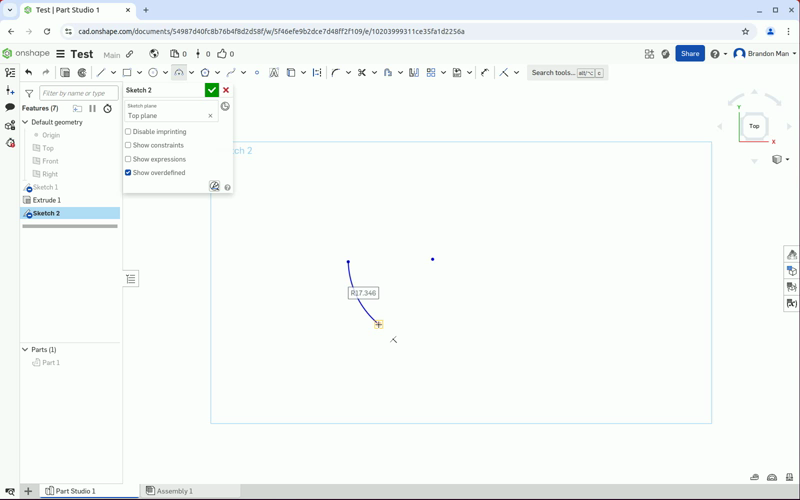
key_down(shift)
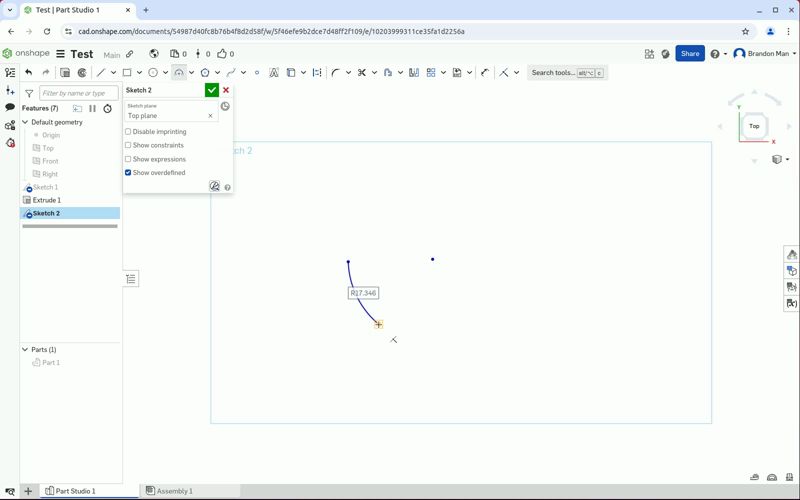
mouse_move(387, 287)
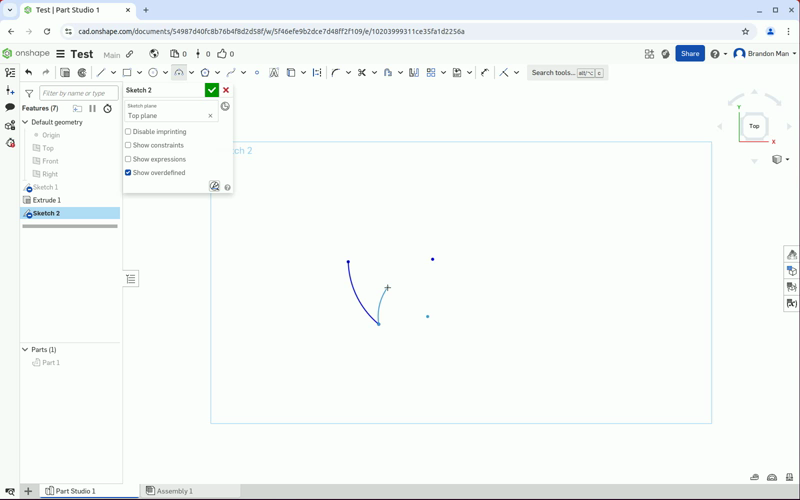
click(387, 287)
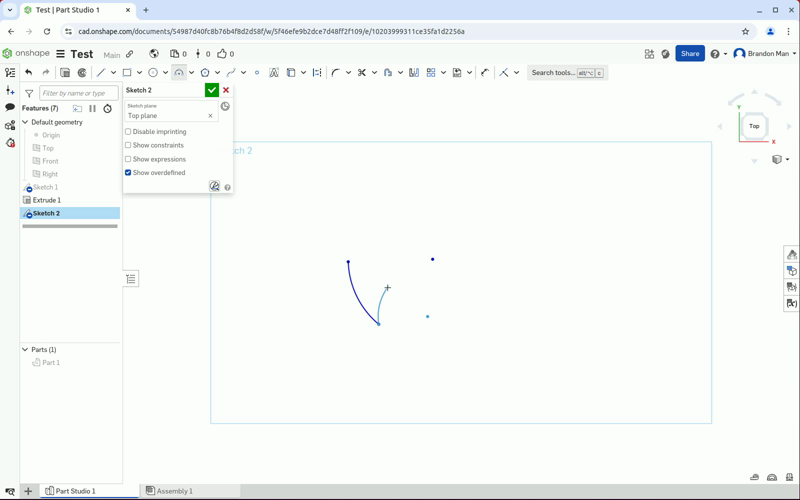
mouse_move(376, 304)
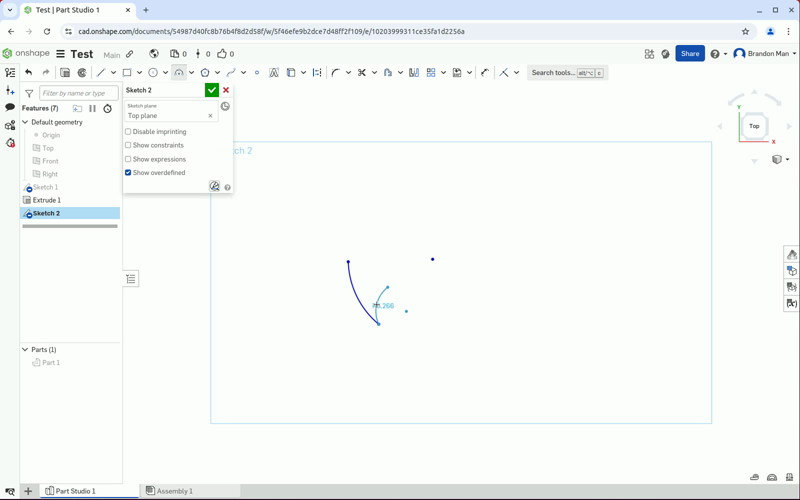
click(376, 304)
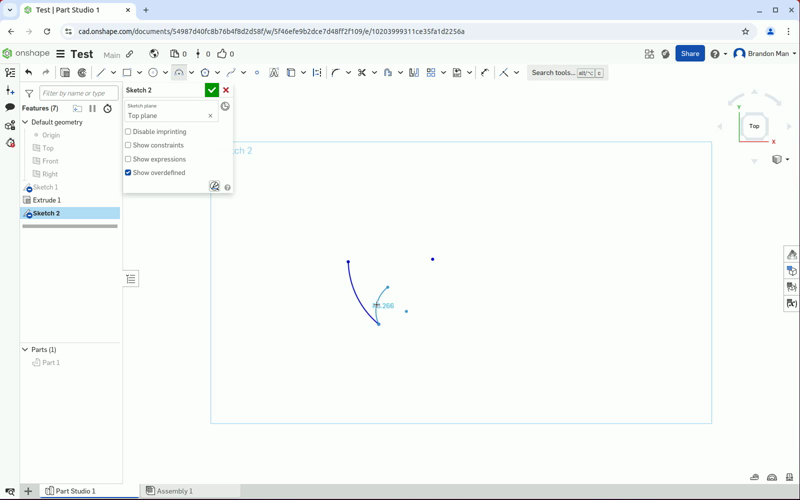
key_up(shift)
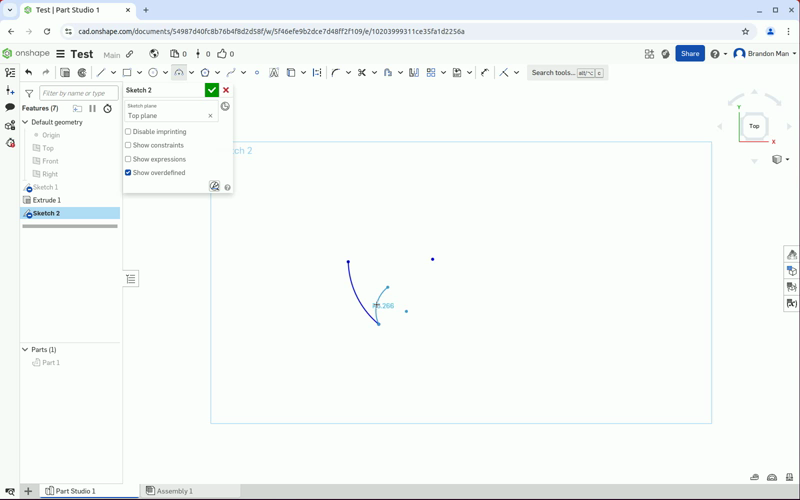
mouse_move(387, 287)
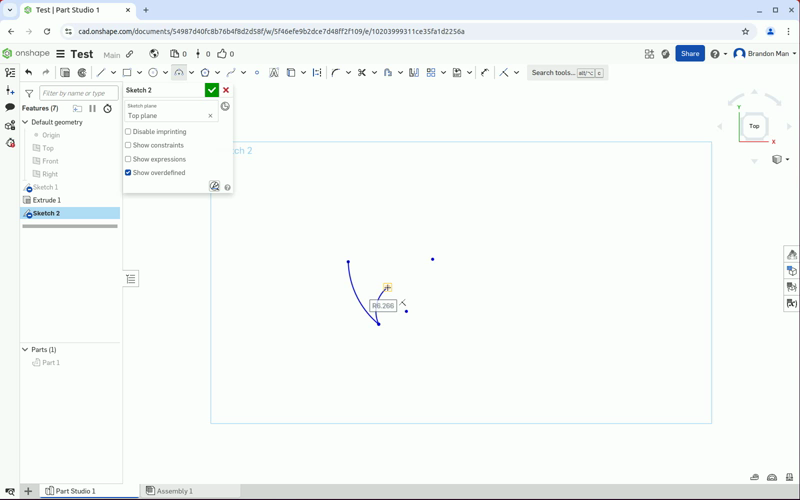
click(387, 287)
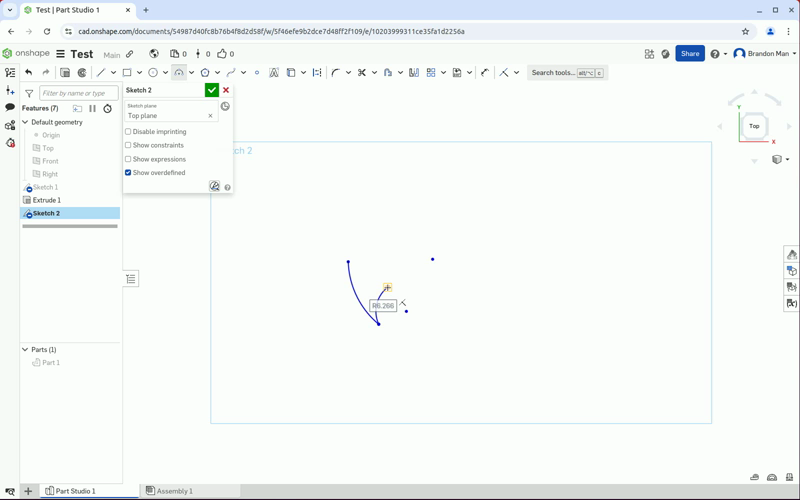
mouse_move(348, 261)
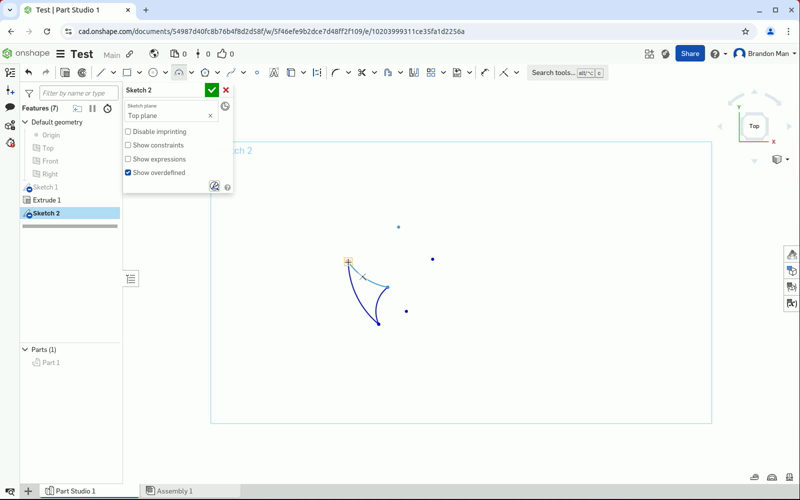
click(348, 261)
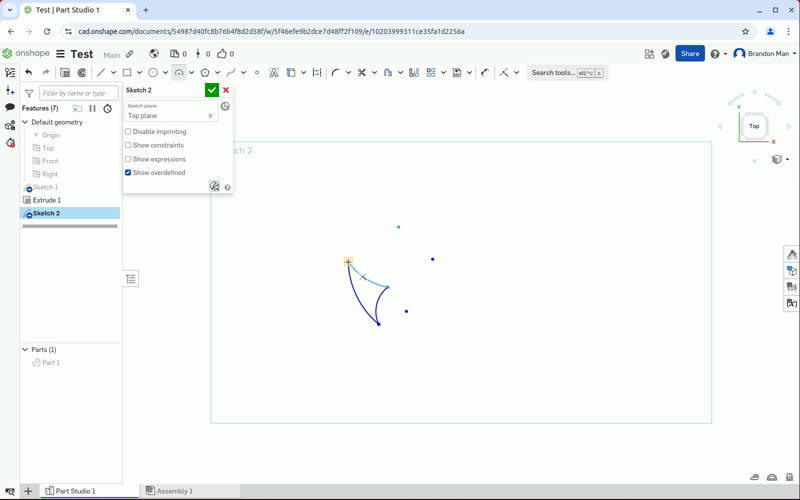
key_down(shift)
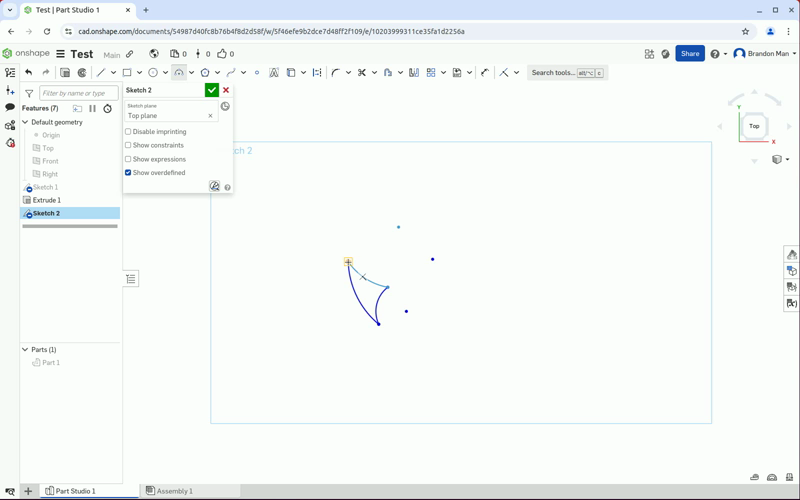
mouse_move(366, 277)
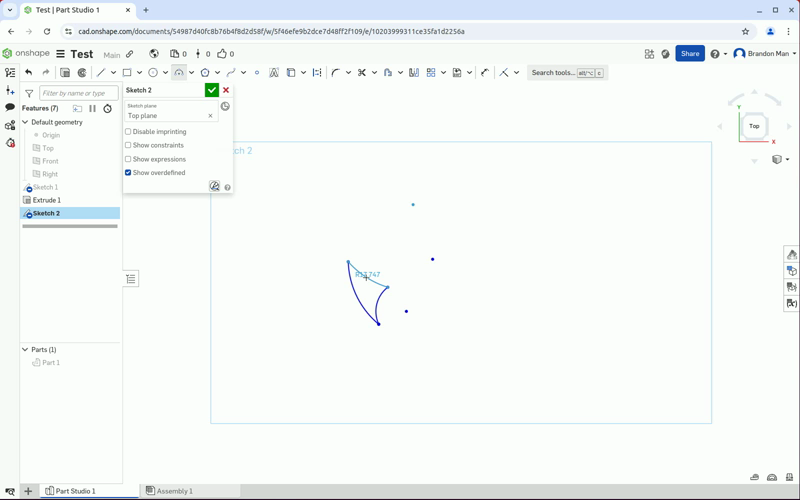
click(366, 277)
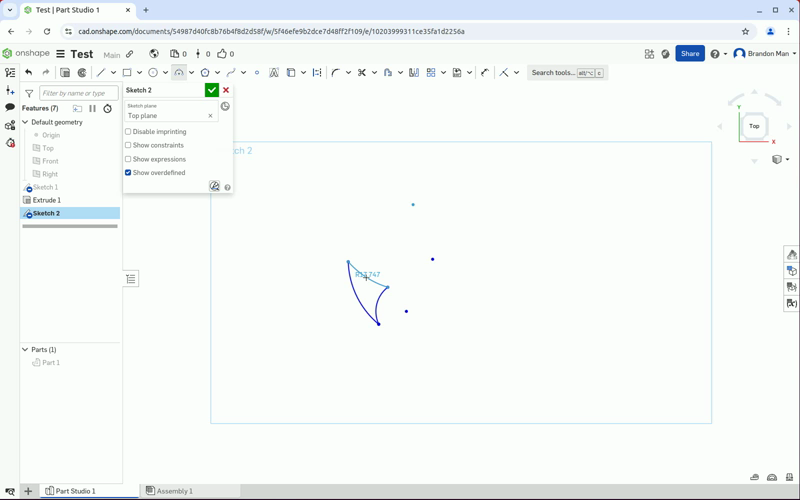
key_up(shift)
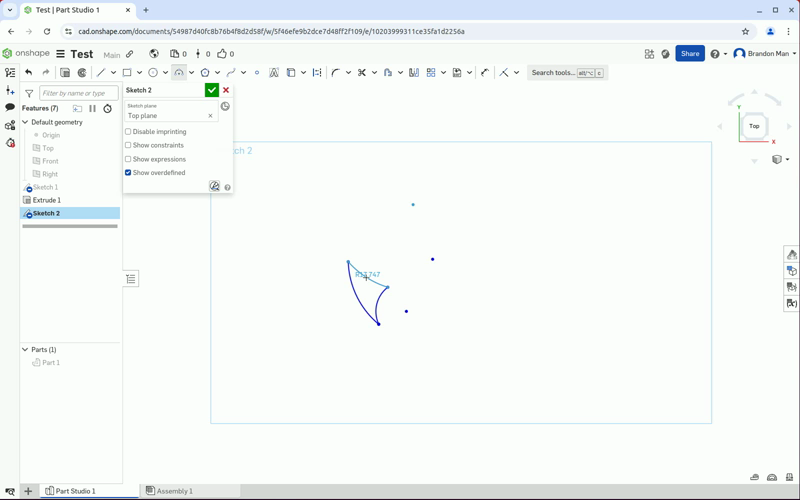
key(esc)
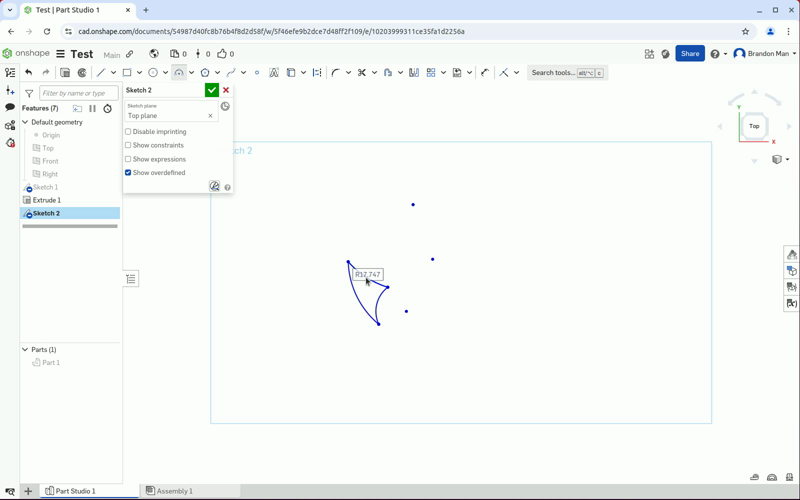
mouse_move(368, 313)
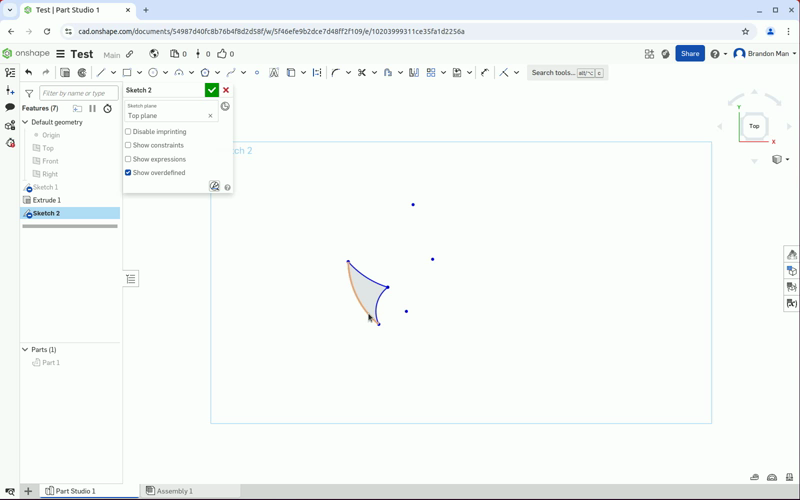
scroll(6)
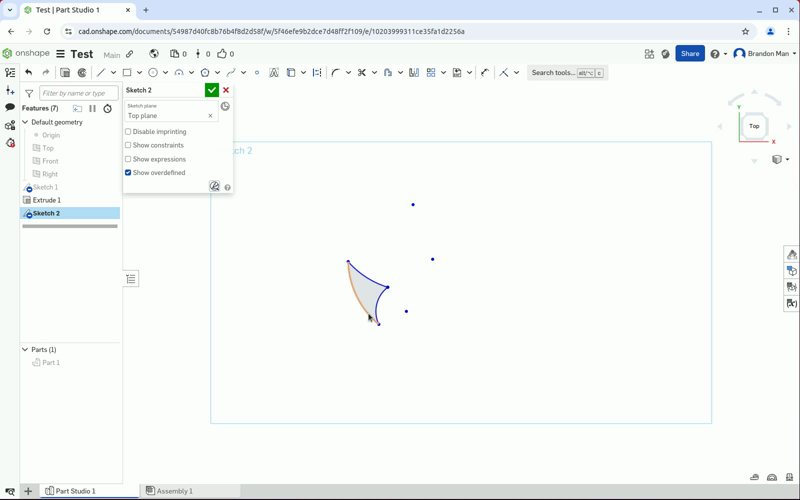
scroll(6)
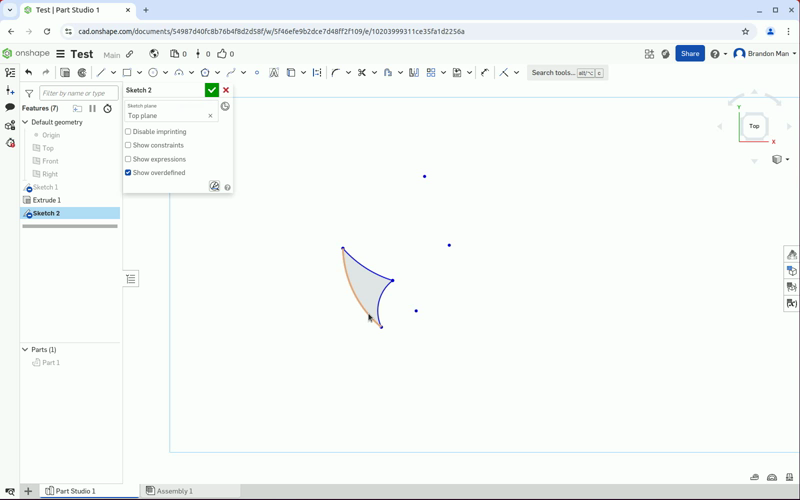
scroll(6)
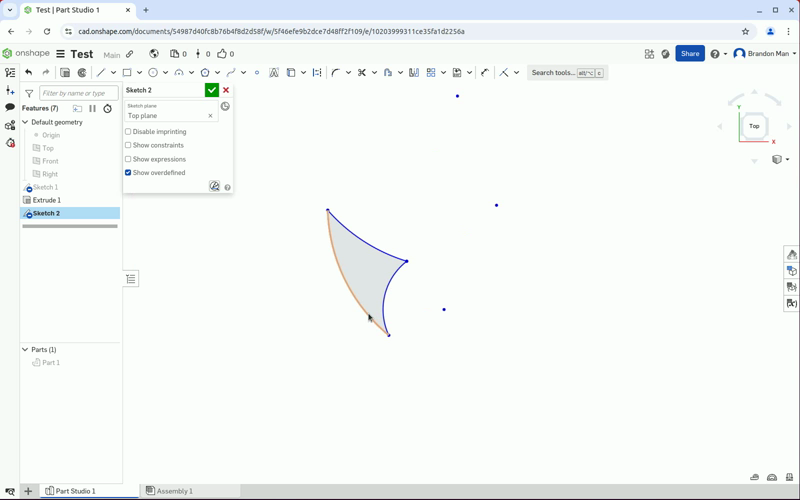
scroll(6)
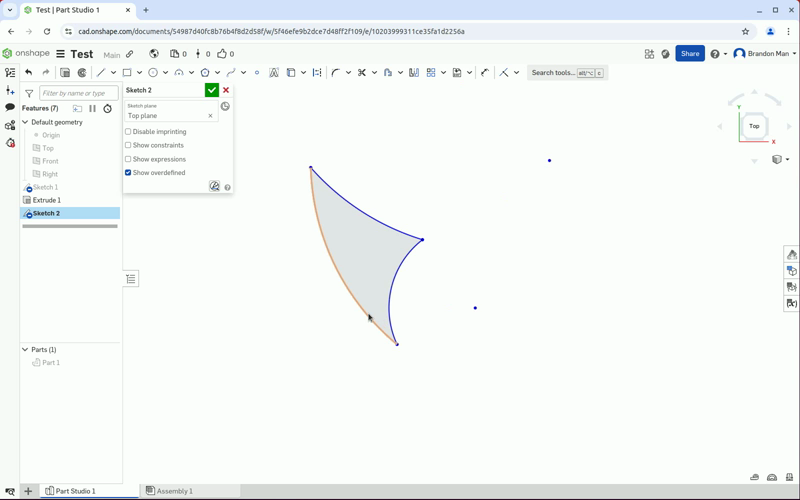
scroll(6)
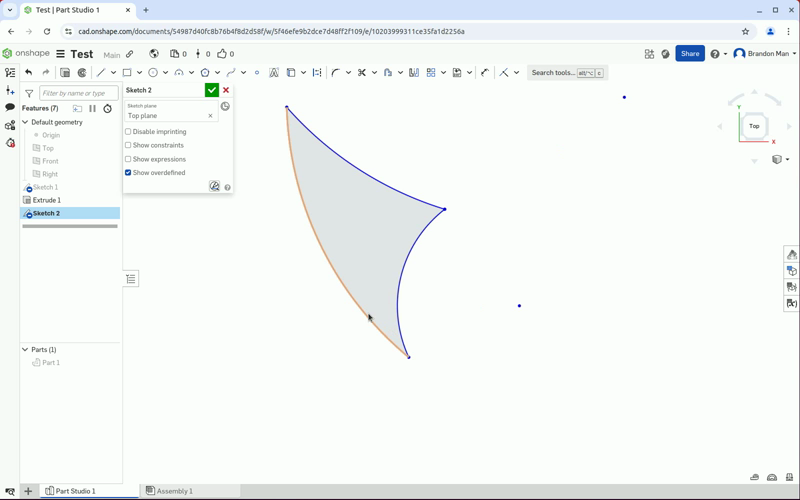
scroll(6)
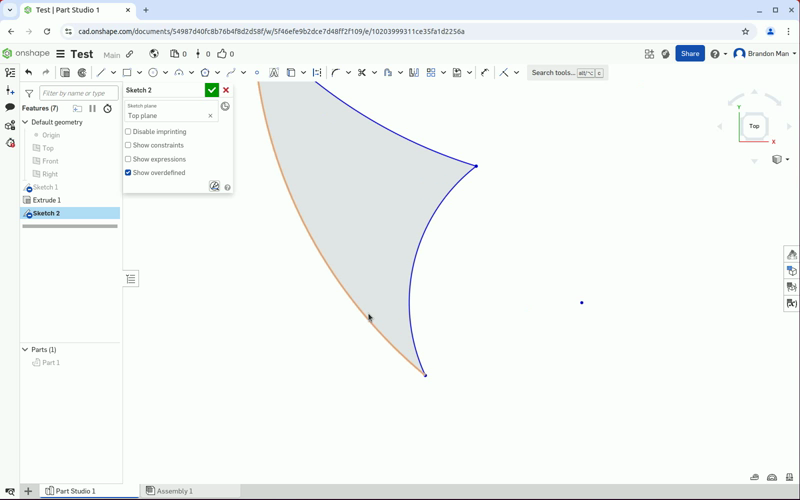
scroll(6)
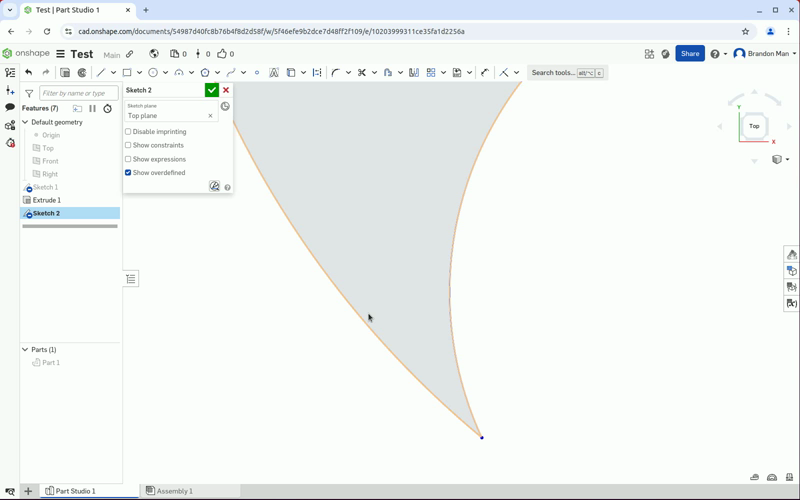
click(368, 313)
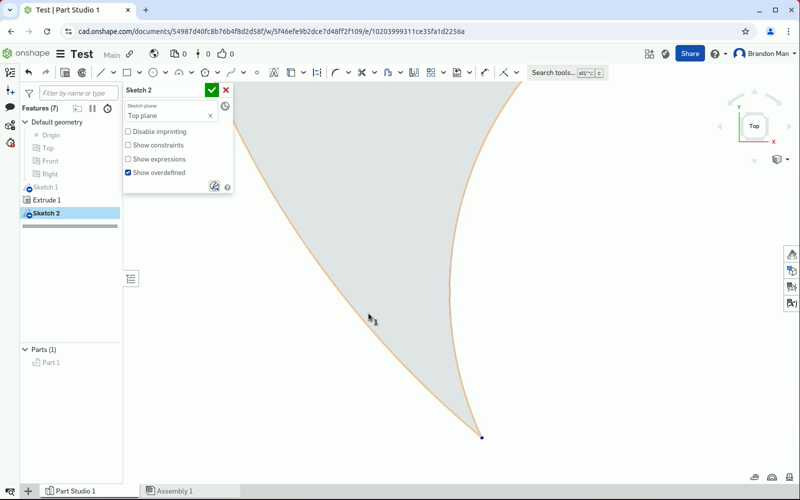
scroll(-6)
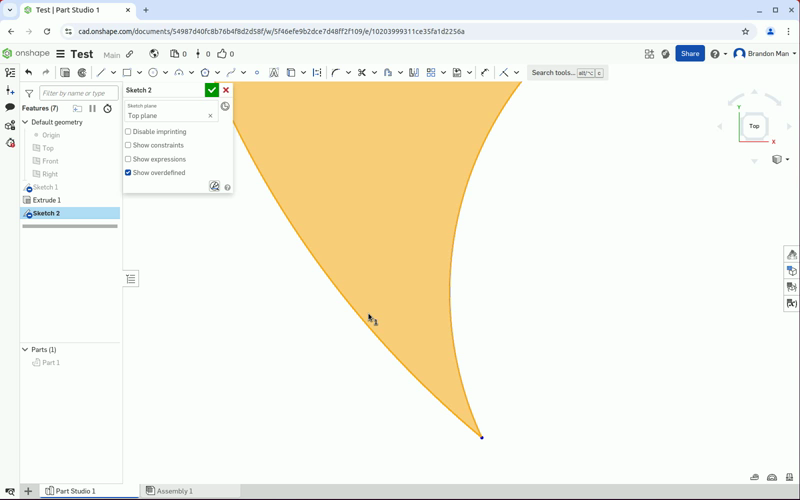
scroll(-6)
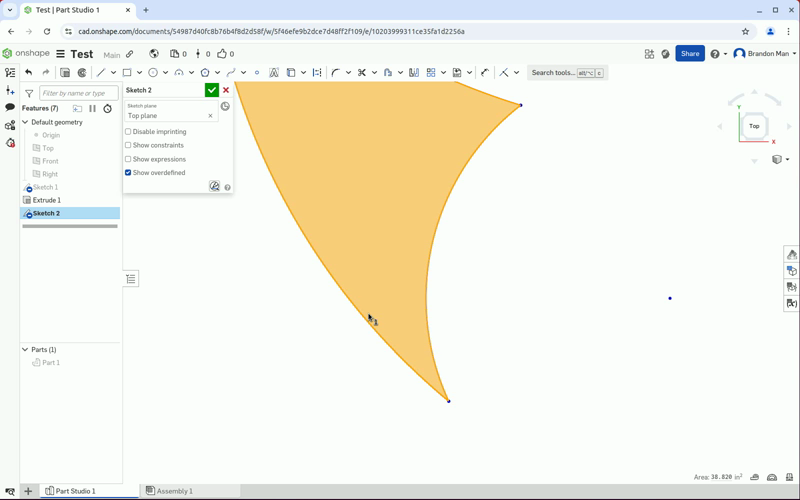
scroll(-6)
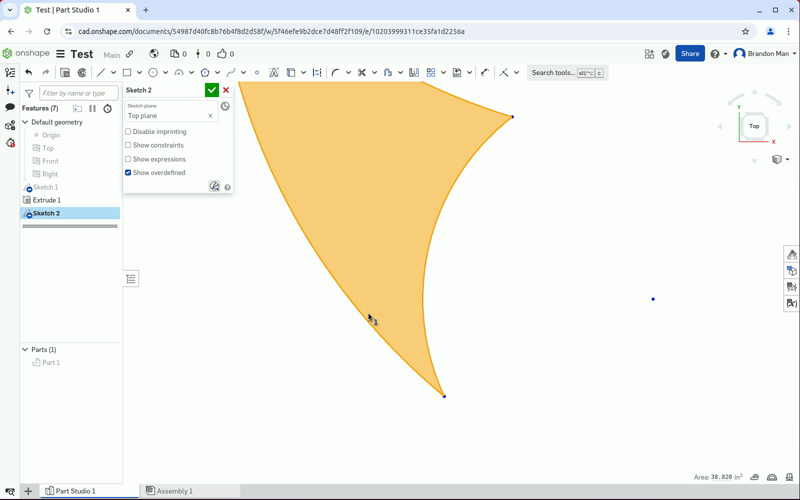
scroll(-6)
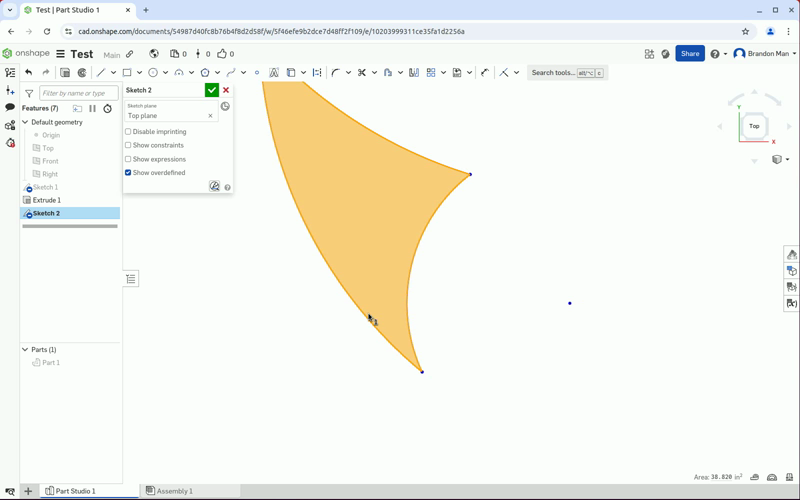
scroll(-6)
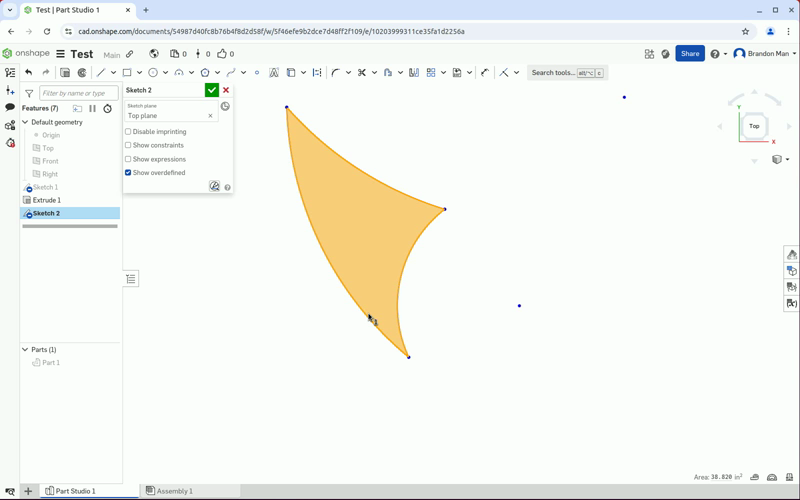
scroll(-6)
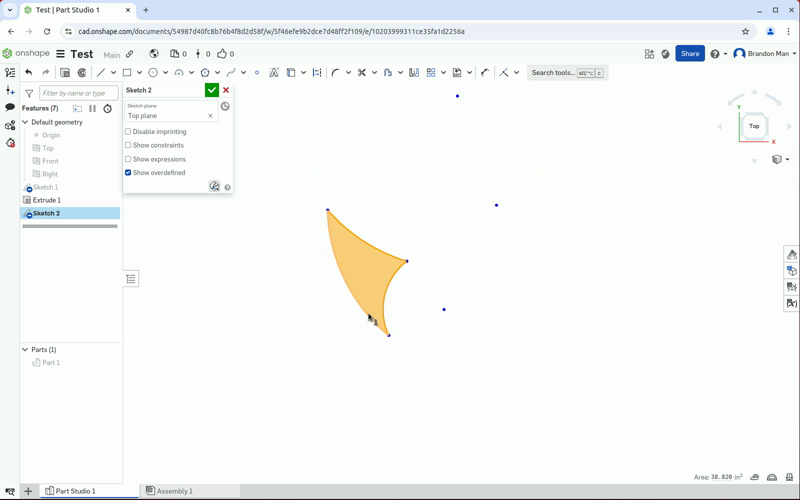
scroll(-6)
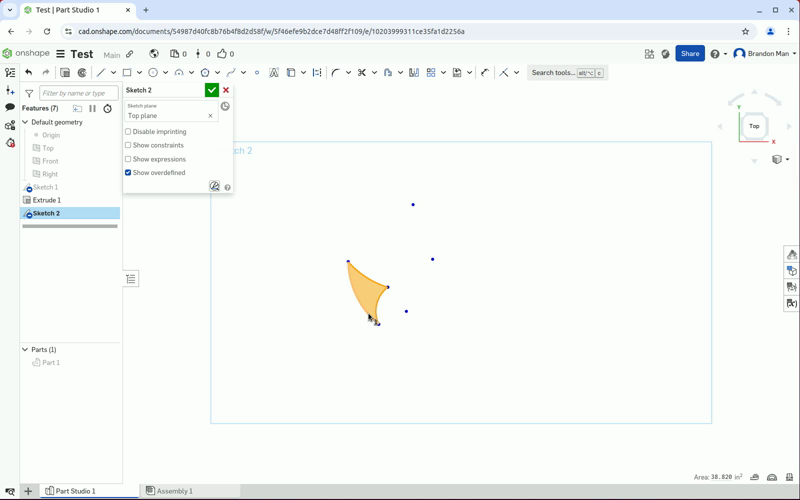
mouse_move(73, 352)
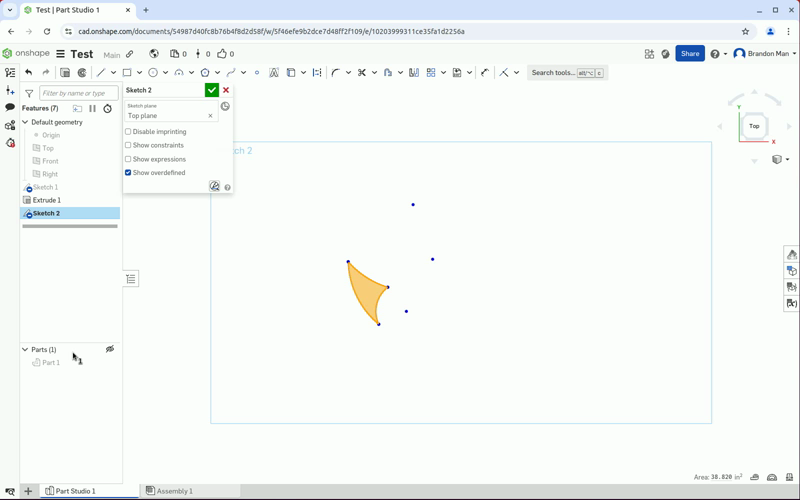
key(shift+y)
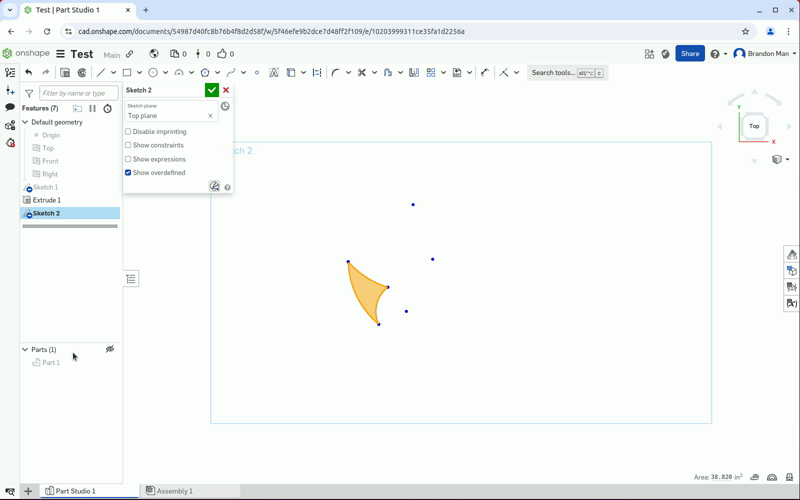
key(shift+e)
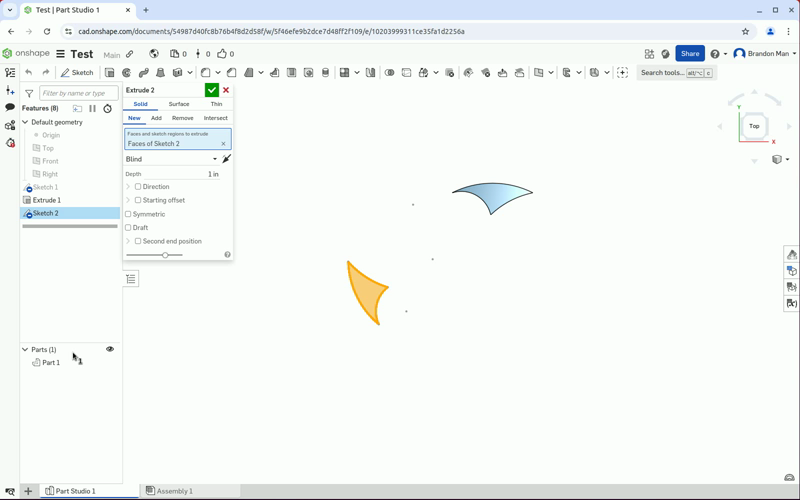
mouse_move(143, 106)
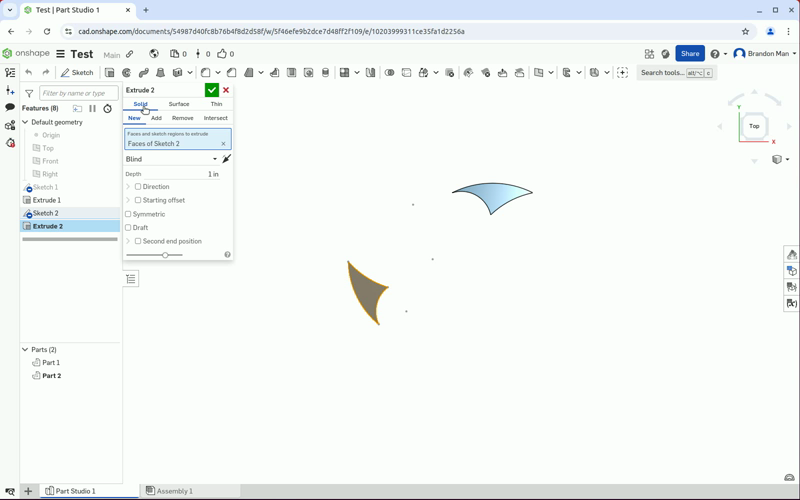
click(143, 106)
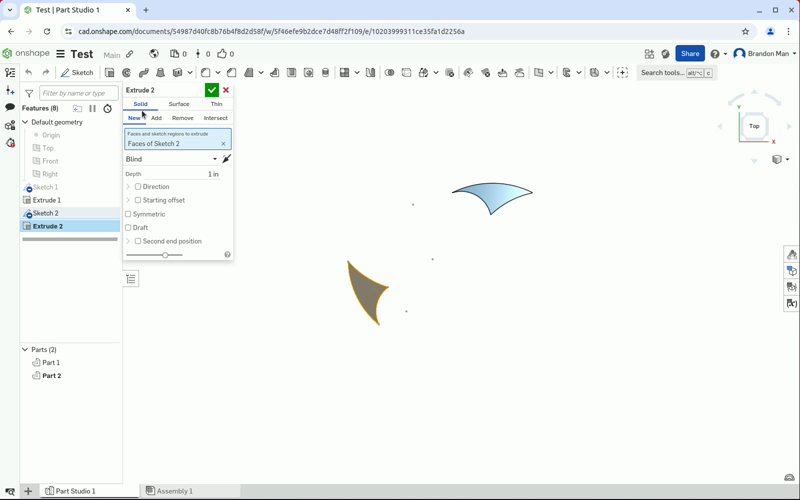
mouse_move(137, 120)
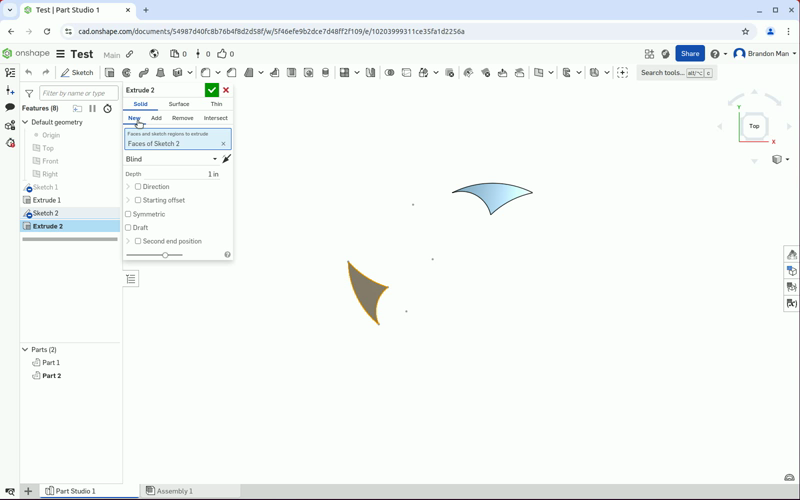
click(137, 120)
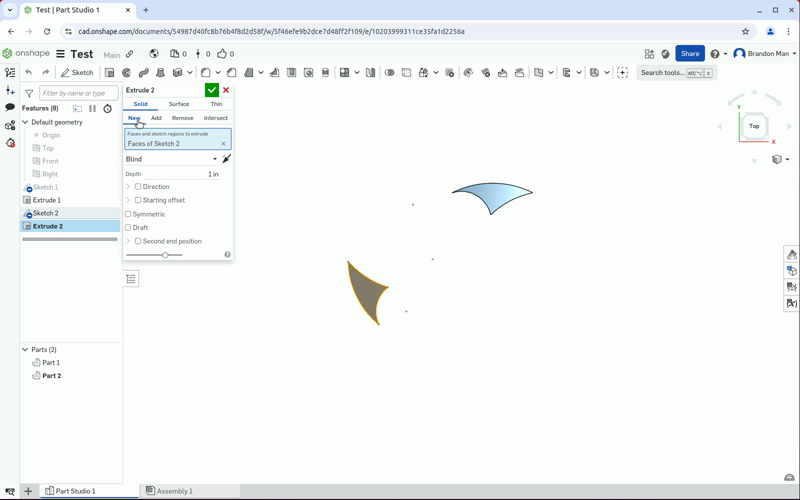
key(tab, 4)
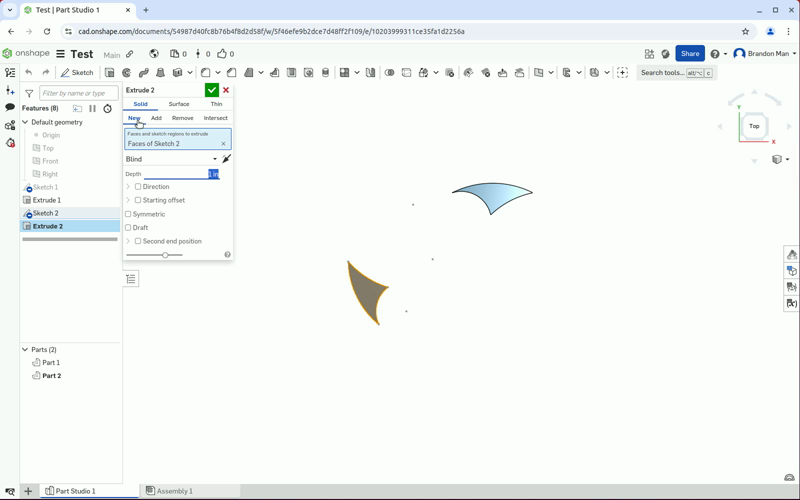
text(3.129)
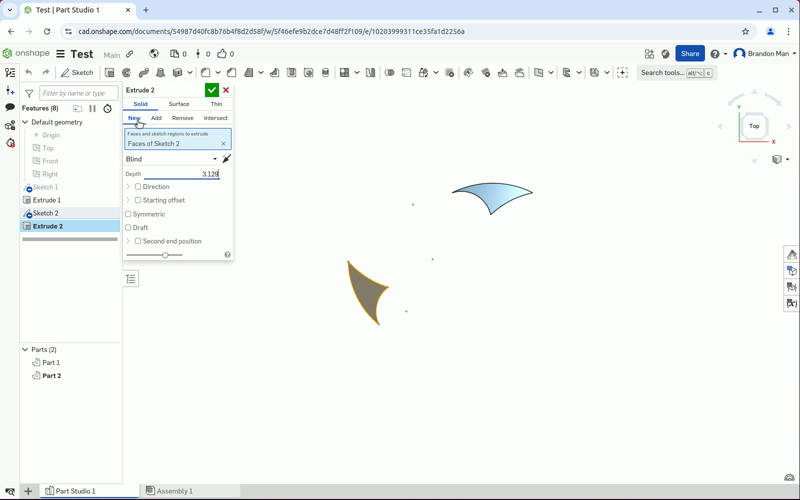
key(enter)
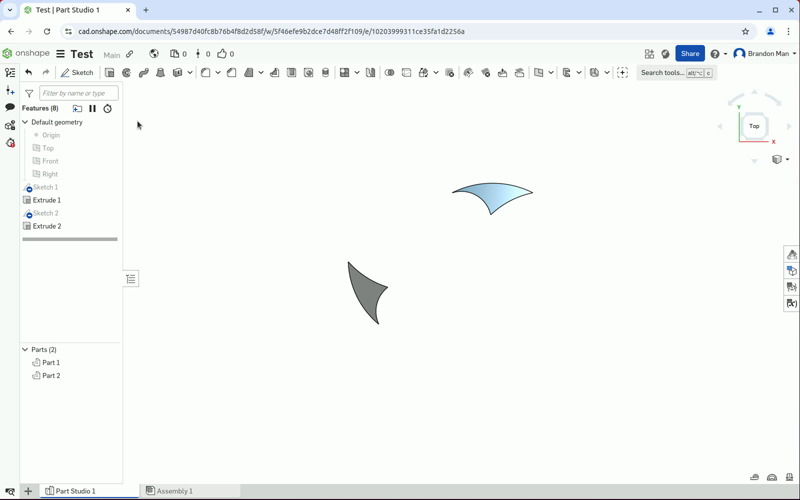
key(shift+h)
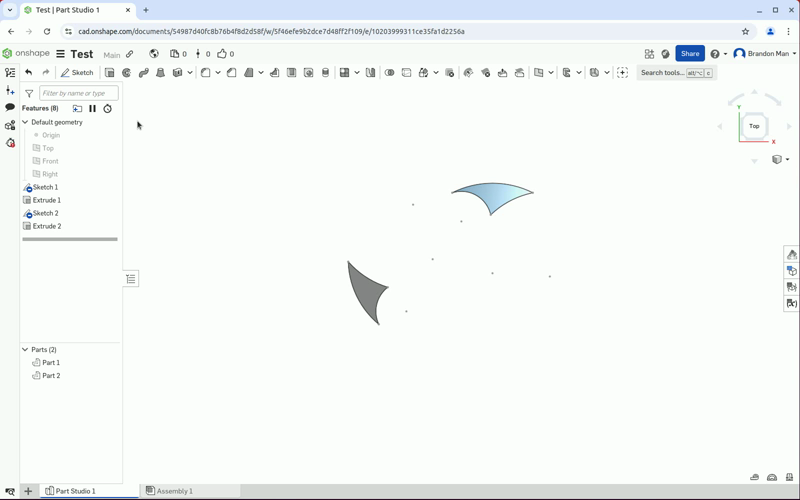
key(shift+h)
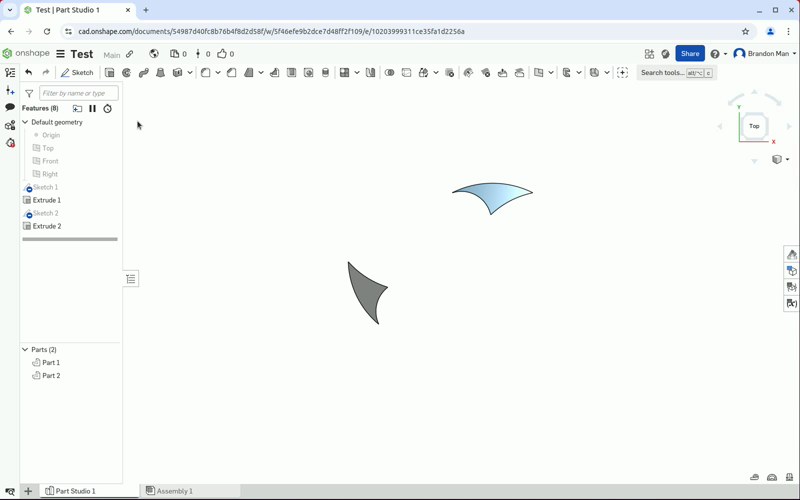
mouse_move(73, 189)
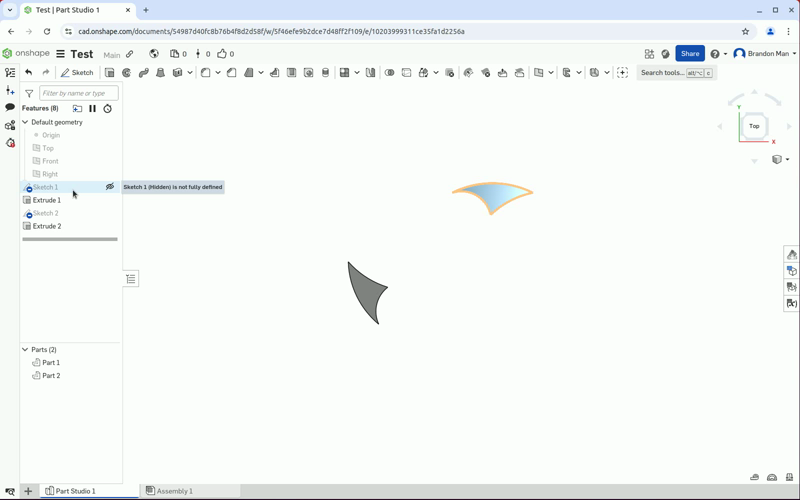
click(73, 189)
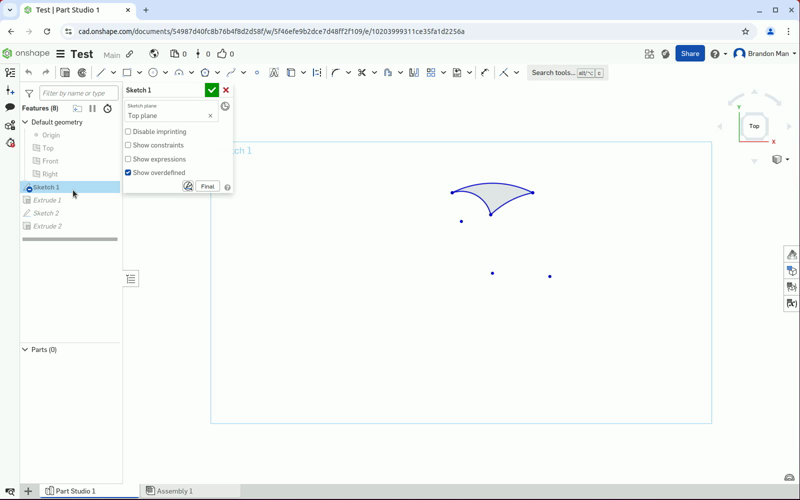
mouse_move(229, 92)
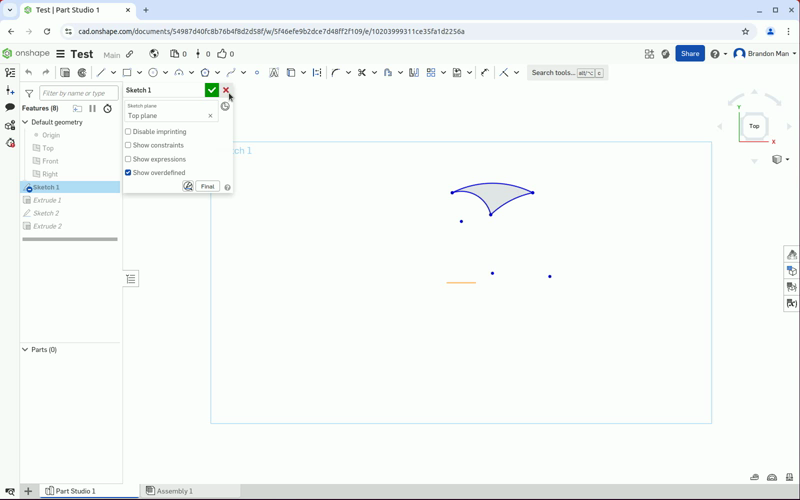
click(229, 92)
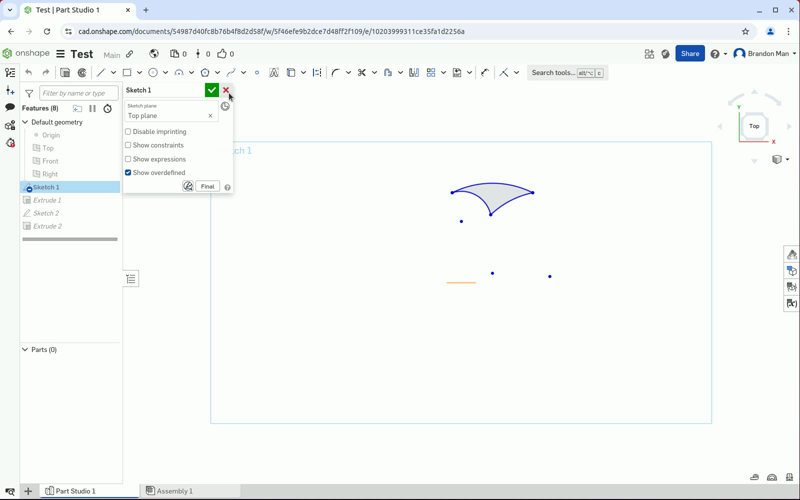
key(shift+s)
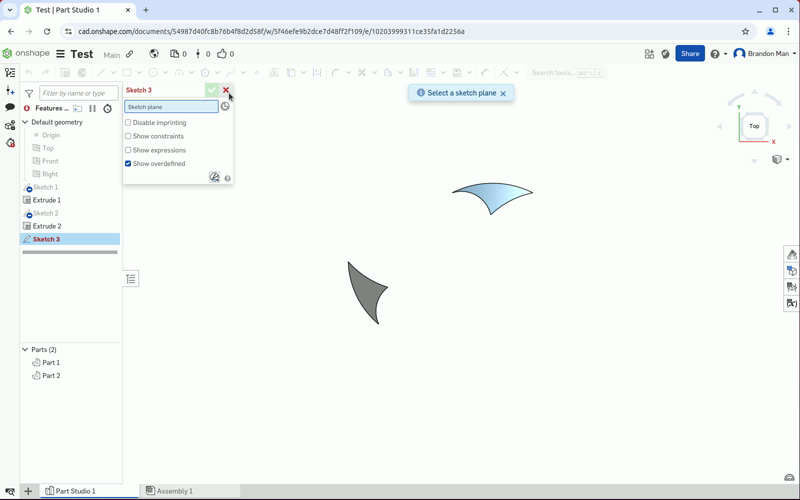
mouse_move(73, 150)
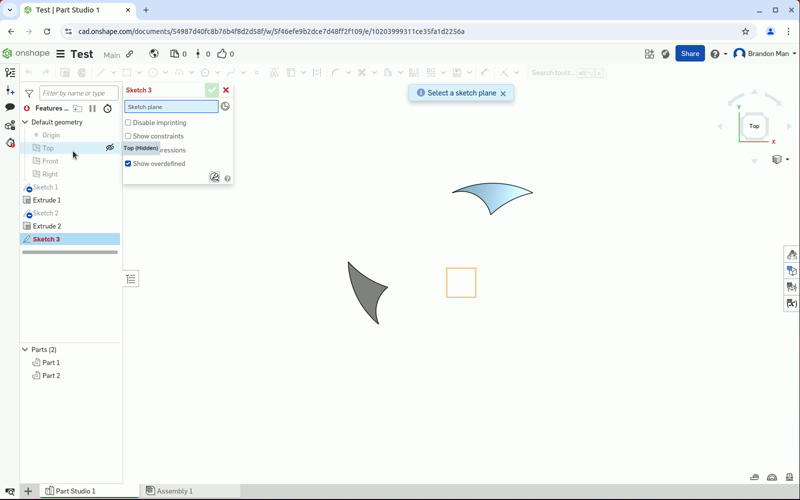
click(73, 150)
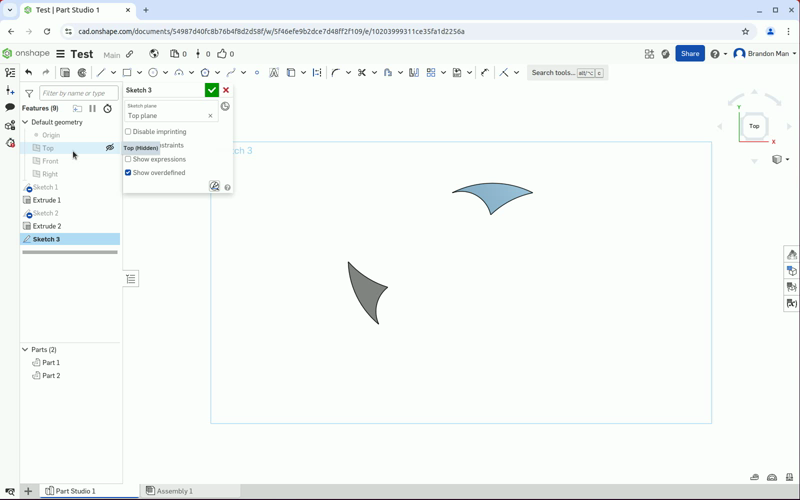
mouse_move(73, 352)
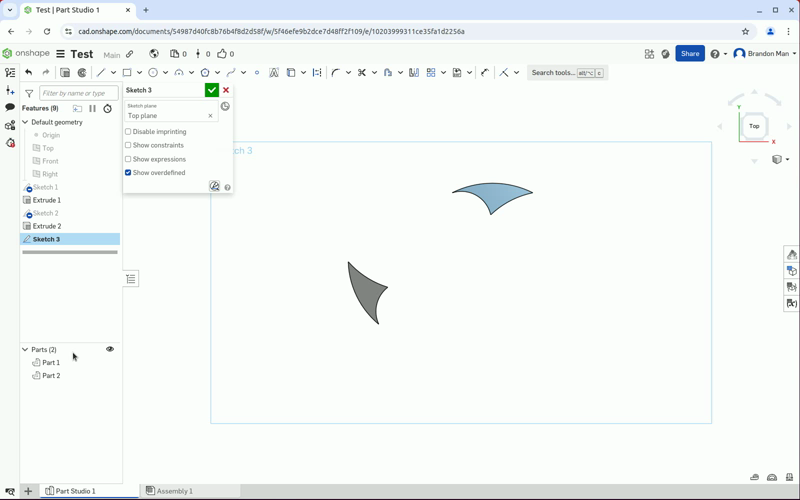
key(y)
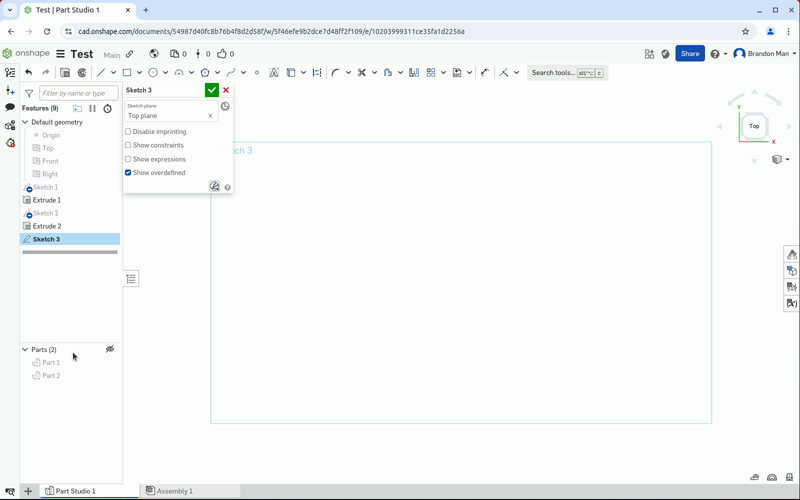
key(a)
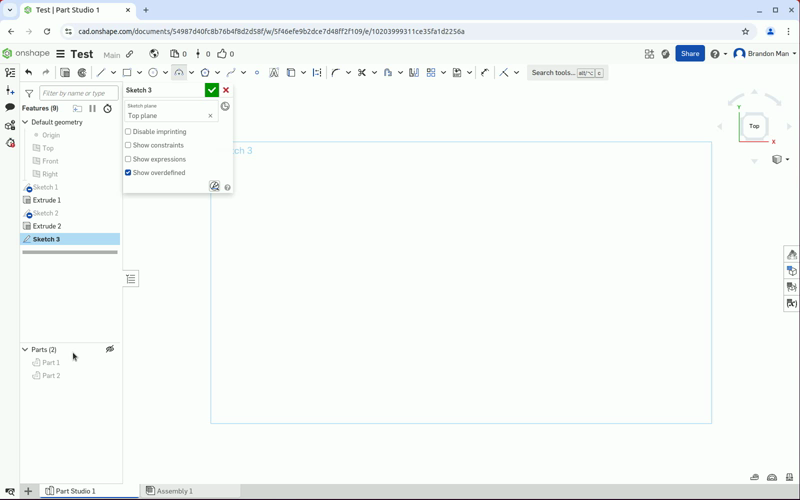
key_down(shift)
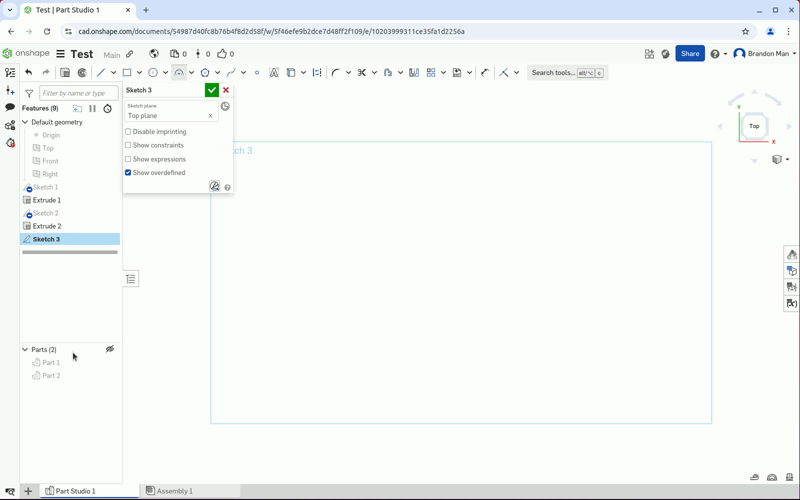
mouse_move(499, 387)
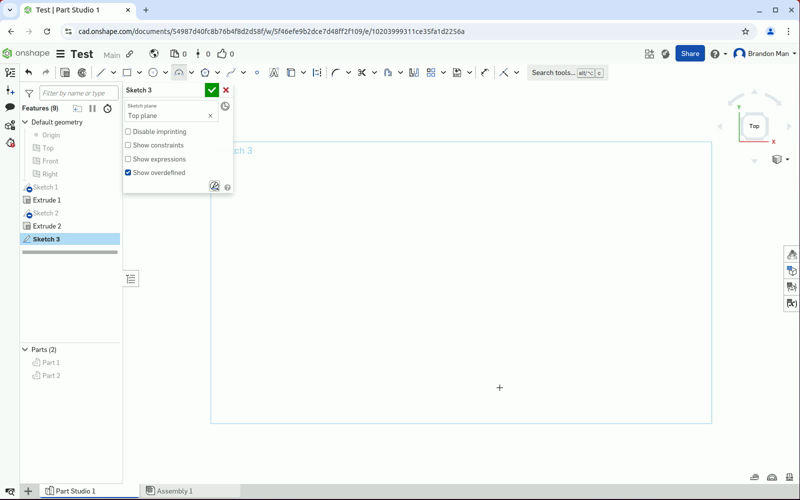
click(499, 387)
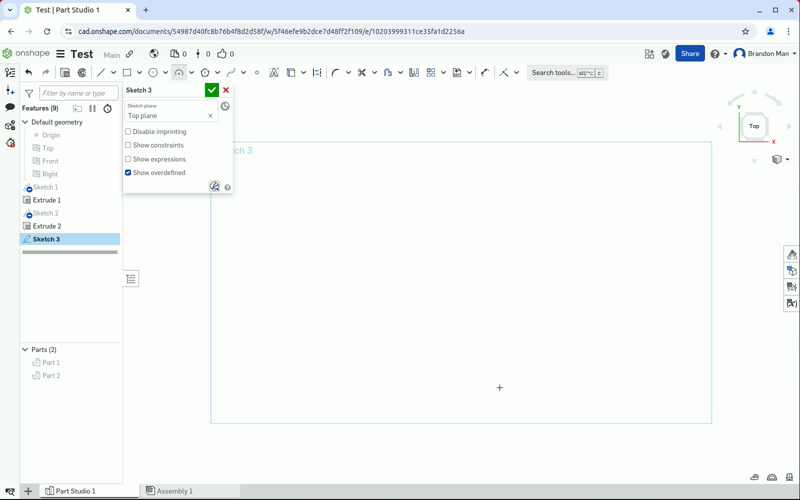
key_up(shift)
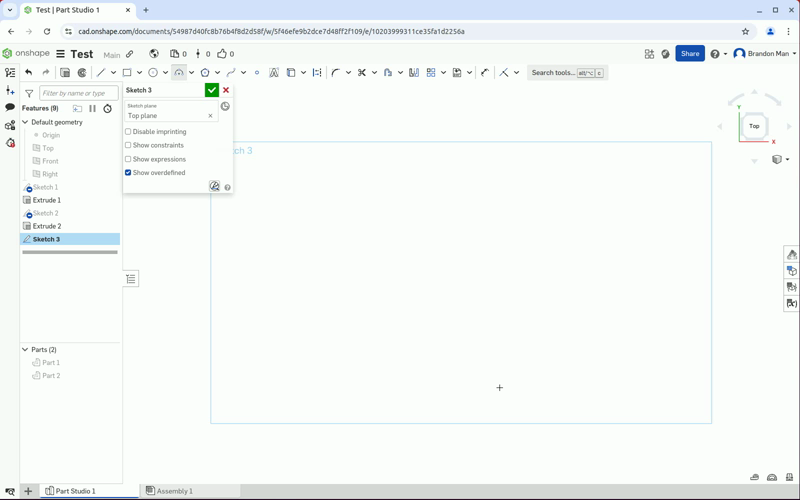
key_down(shift)
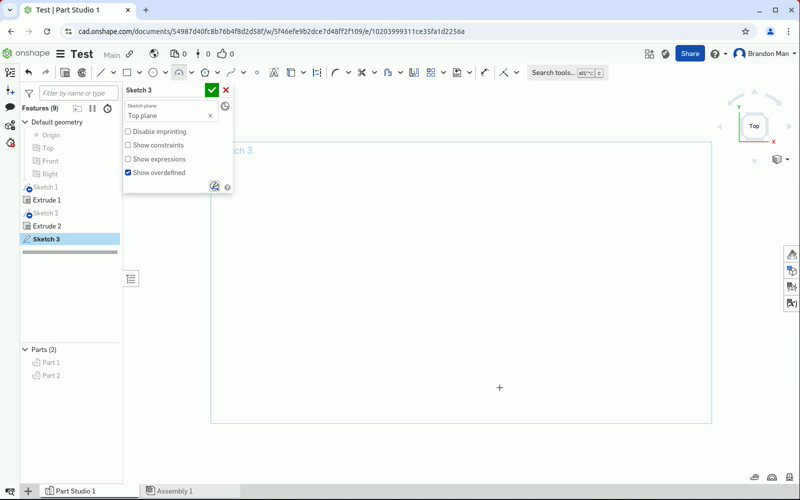
mouse_move(539, 317)
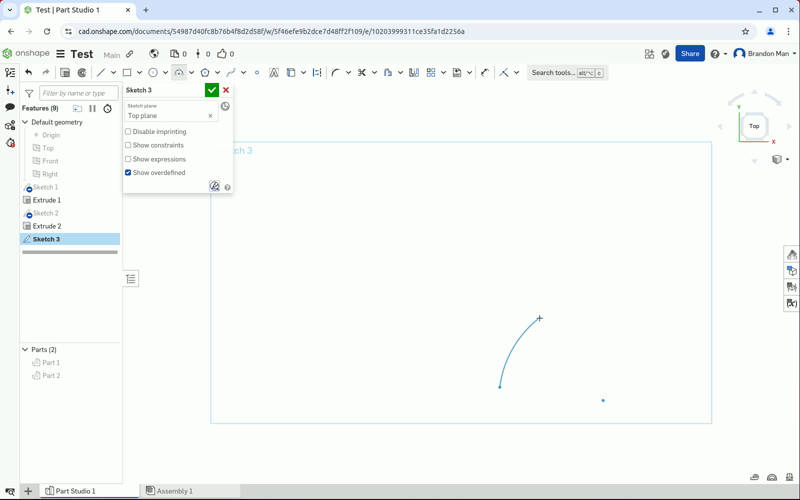
click(539, 317)
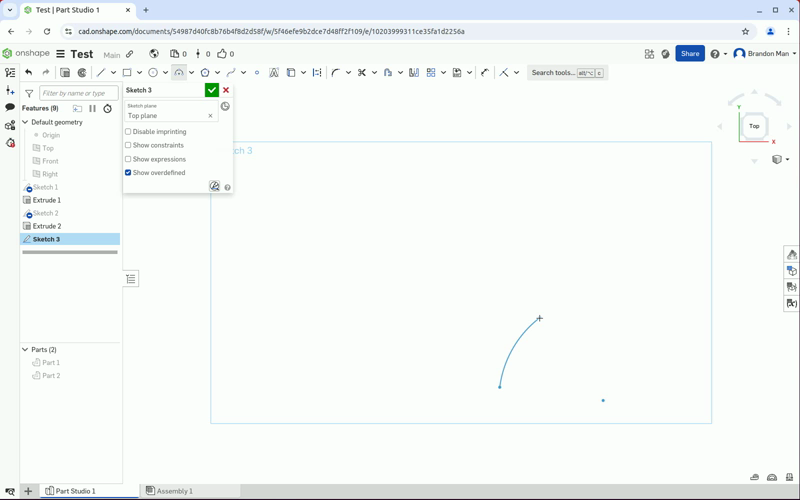
mouse_move(528, 357)
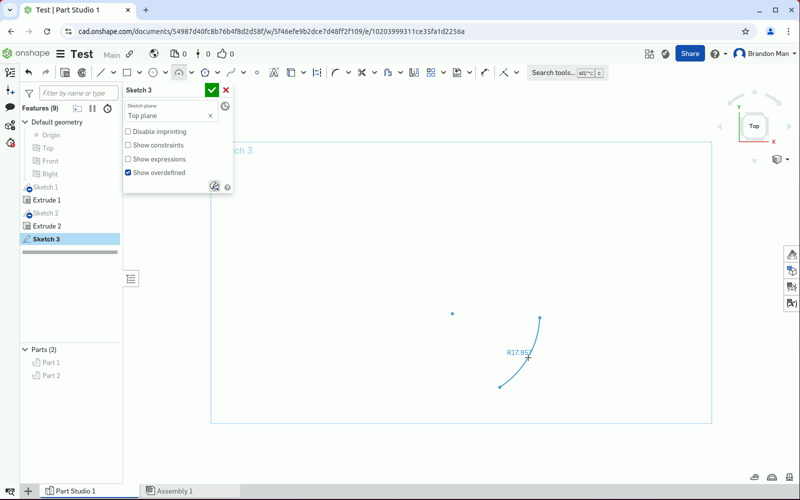
click(528, 357)
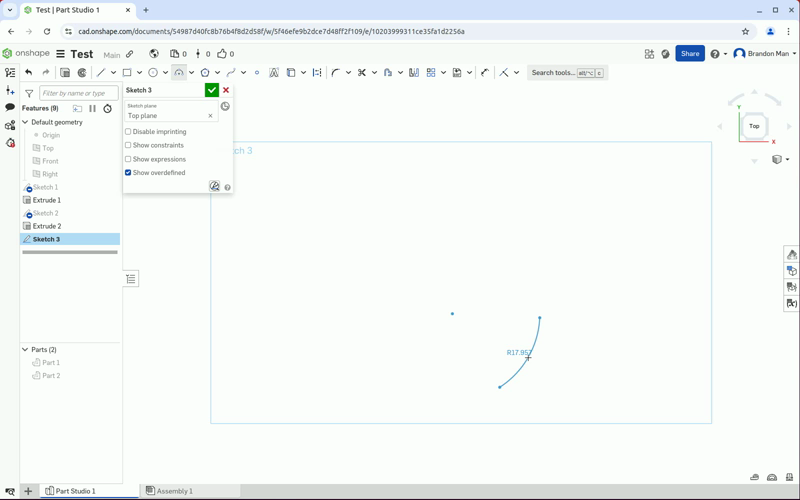
key_up(shift)
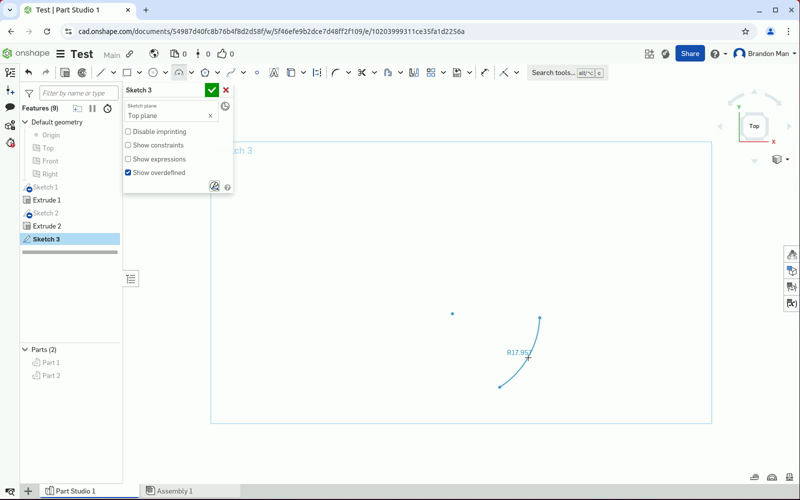
mouse_move(539, 317)
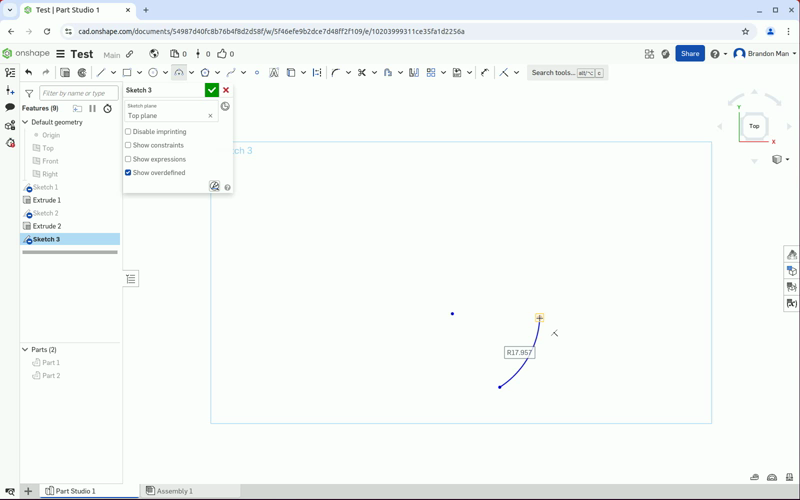
click(539, 317)
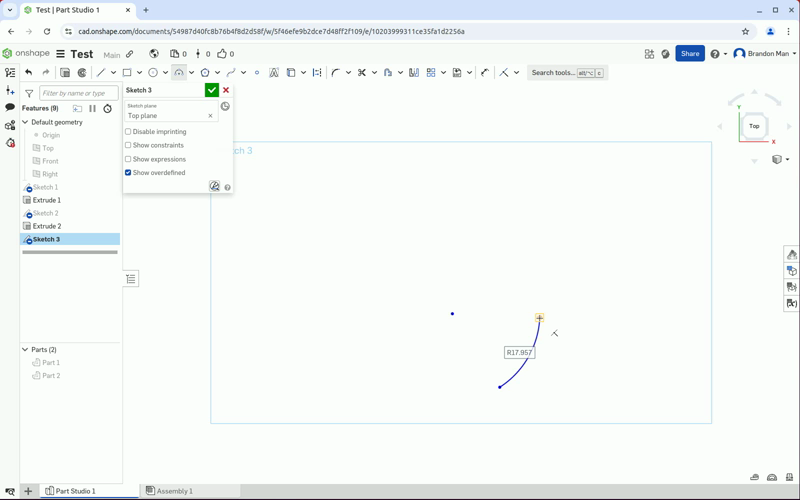
key_down(shift)
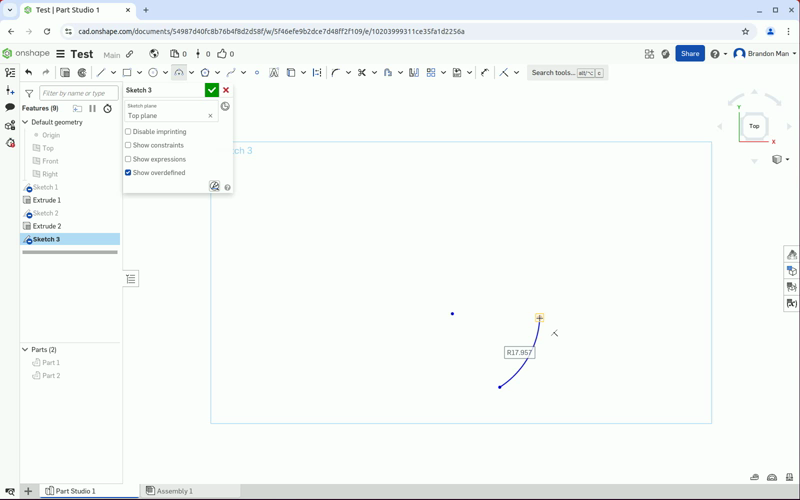
mouse_move(502, 343)
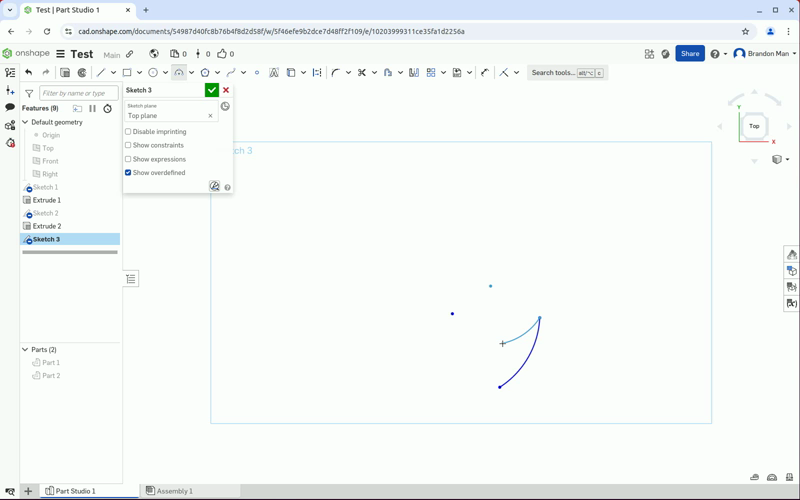
click(502, 343)
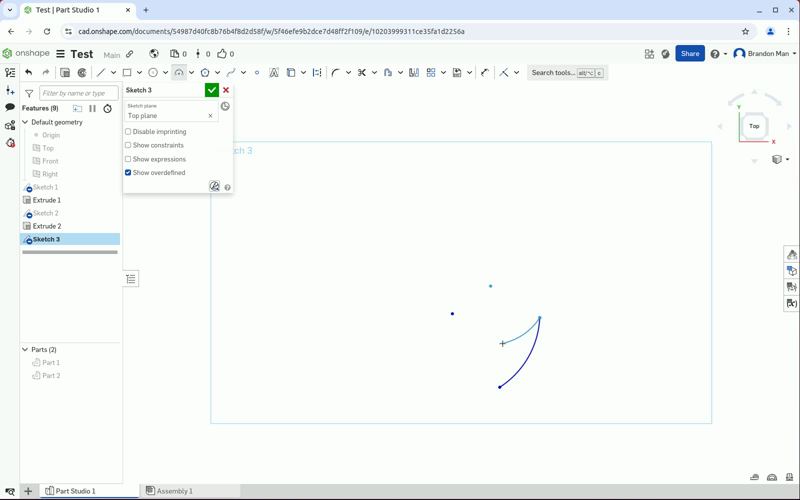
mouse_move(527, 339)
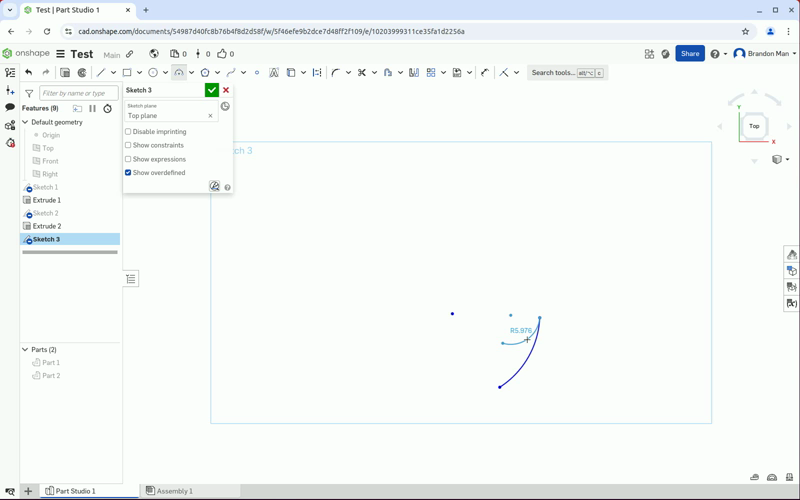
click(527, 339)
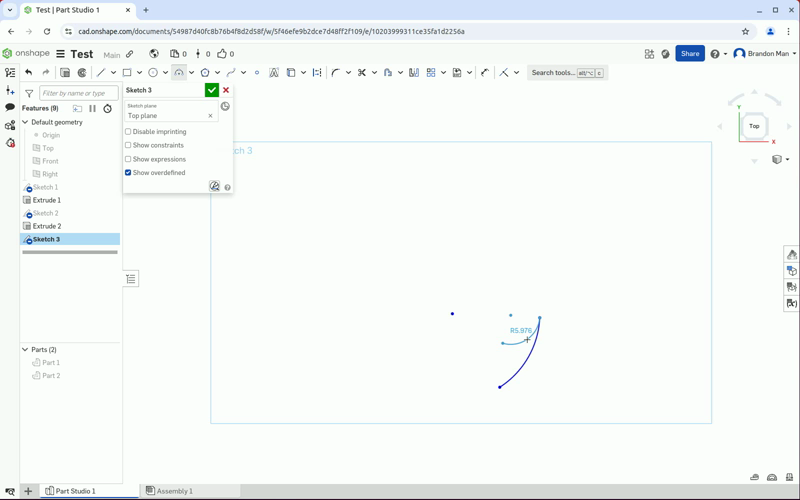
key_up(shift)
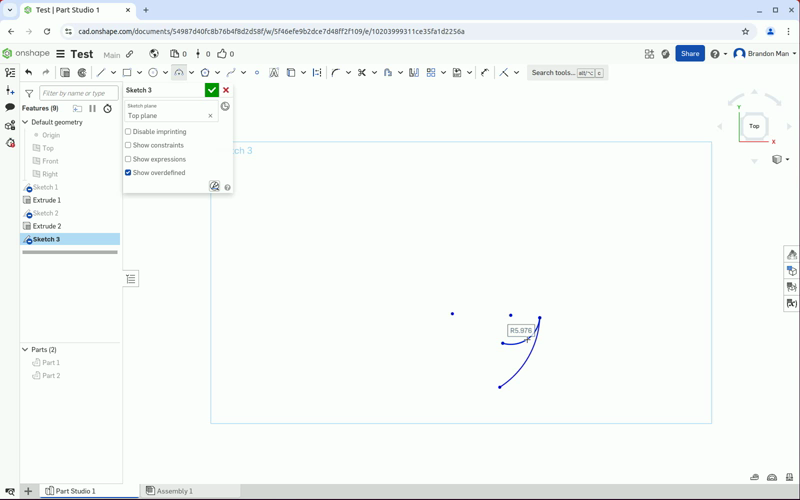
mouse_move(502, 343)
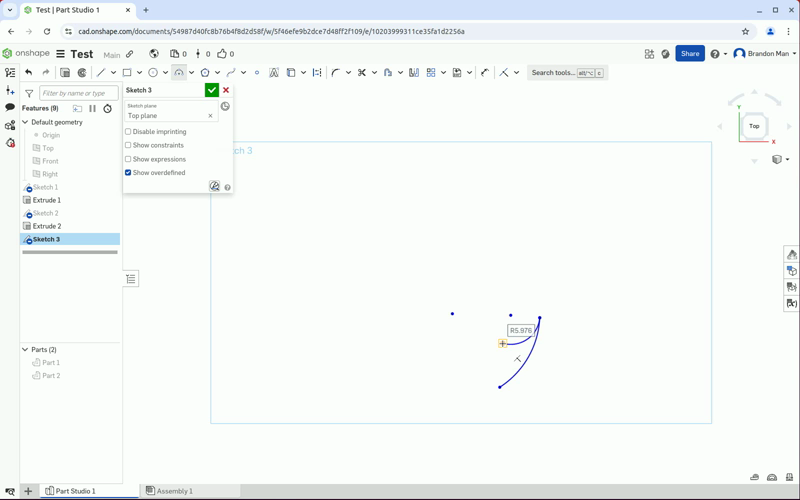
click(502, 343)
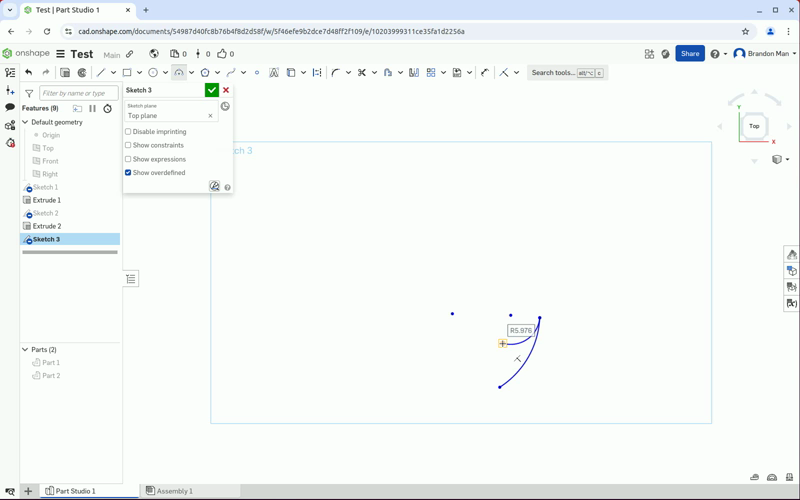
mouse_move(499, 387)
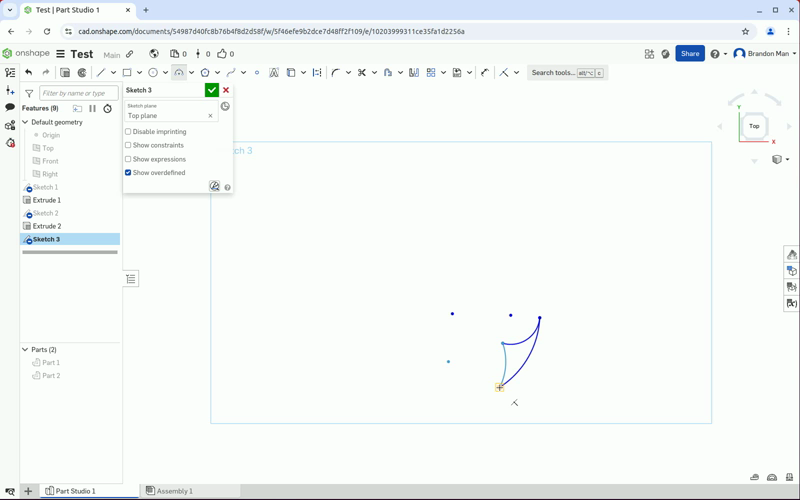
click(499, 387)
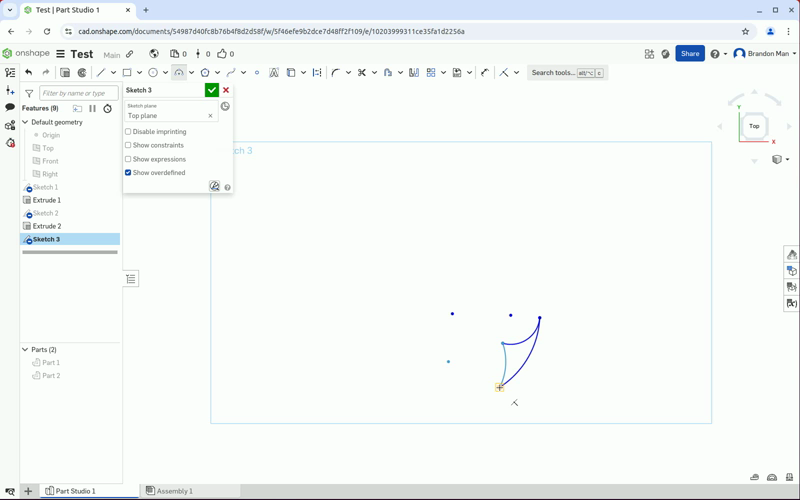
key_down(shift)
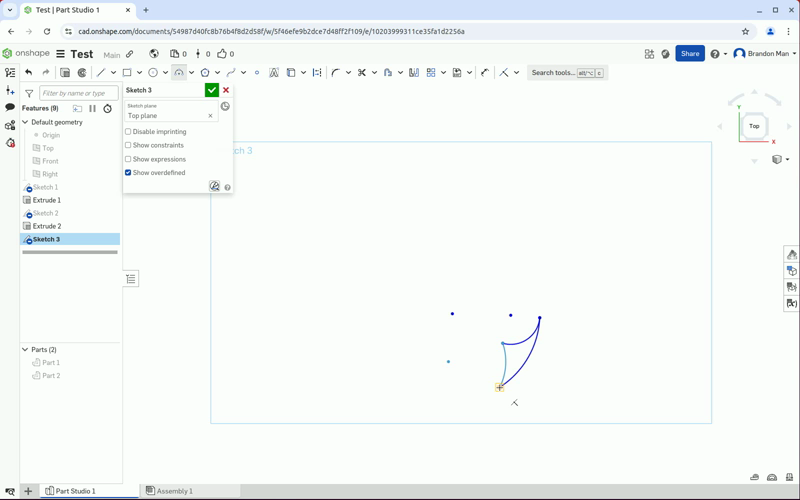
mouse_move(503, 365)
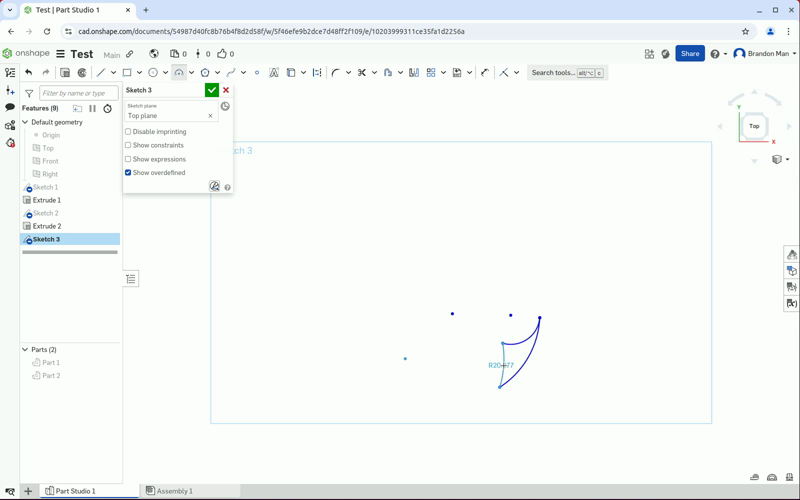
click(503, 365)
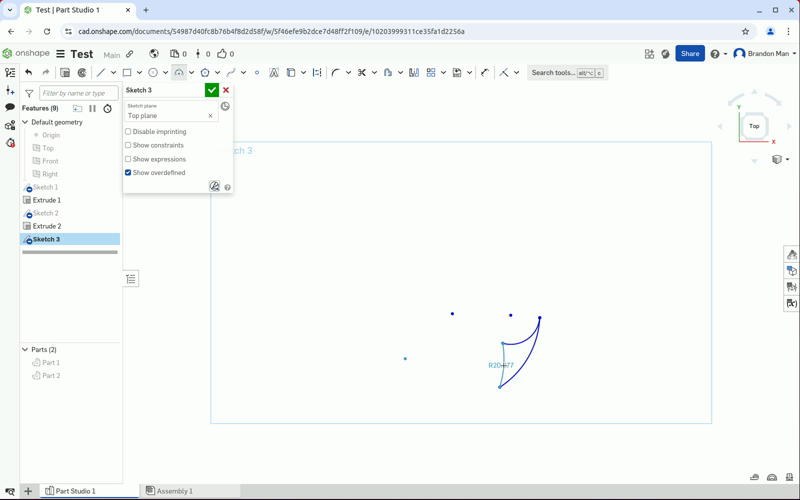
key_up(shift)
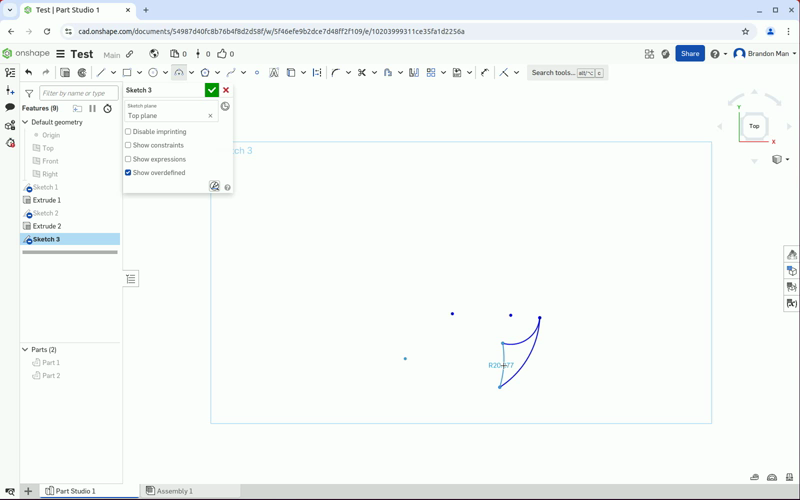
key(esc)
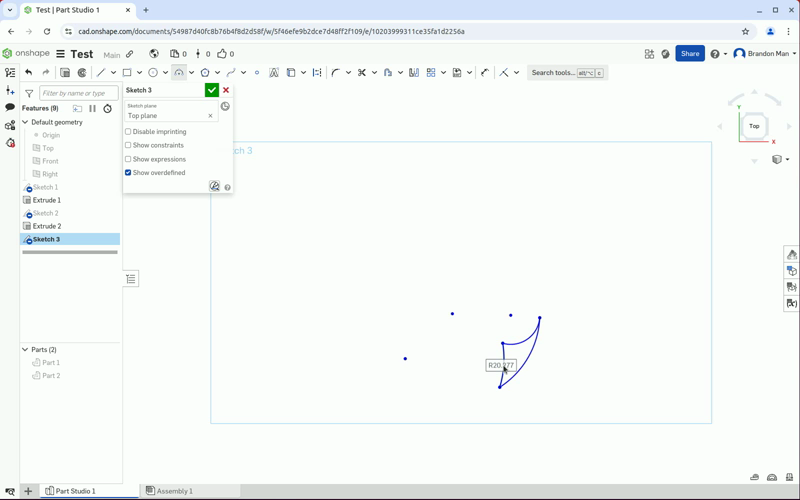
mouse_move(529, 341)
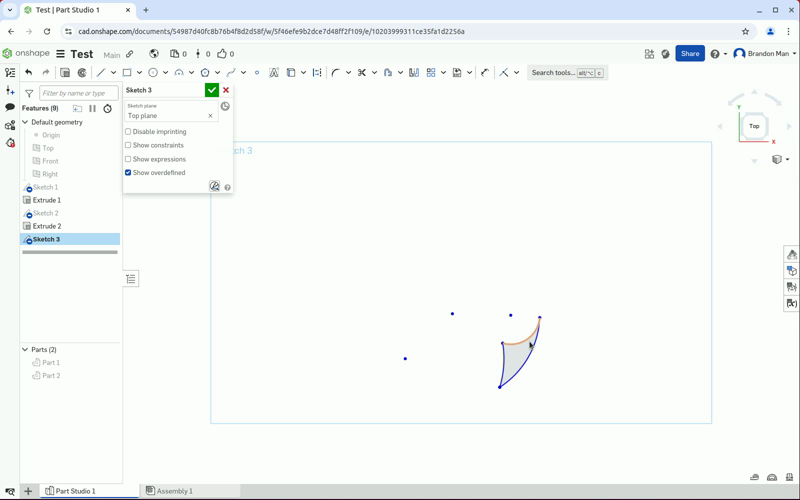
scroll(6)
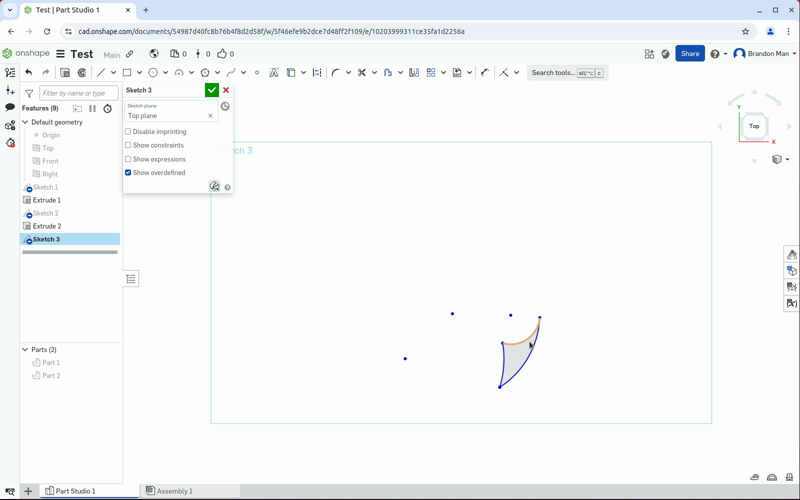
scroll(6)
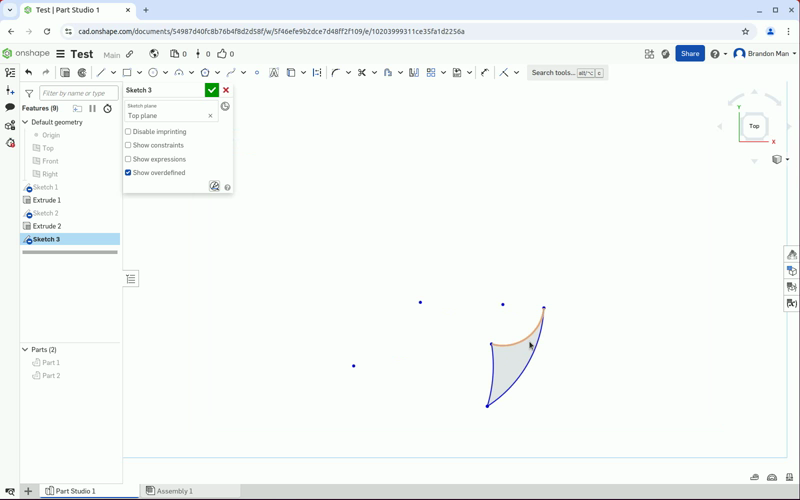
scroll(6)
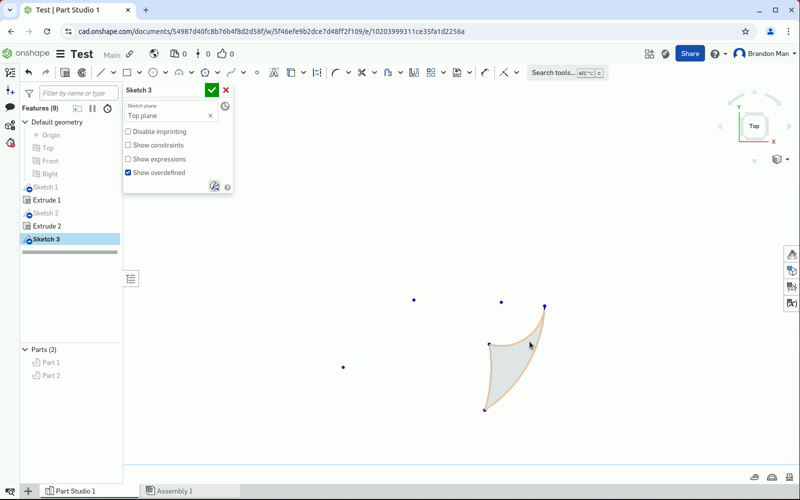
scroll(6)
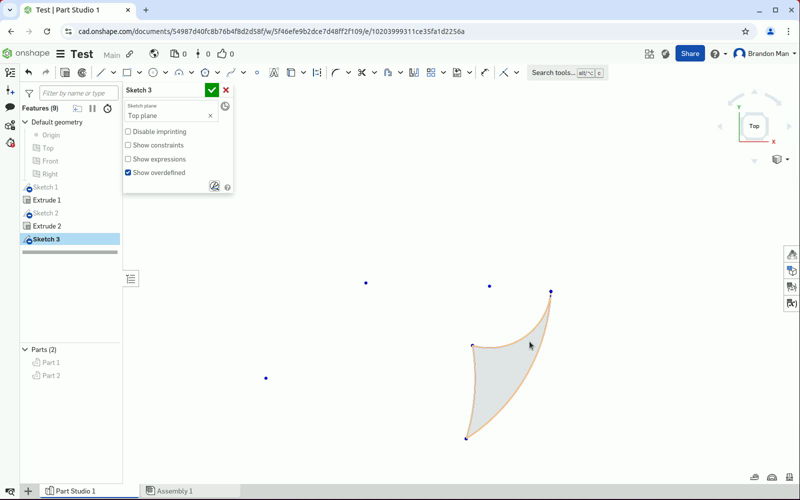
scroll(6)
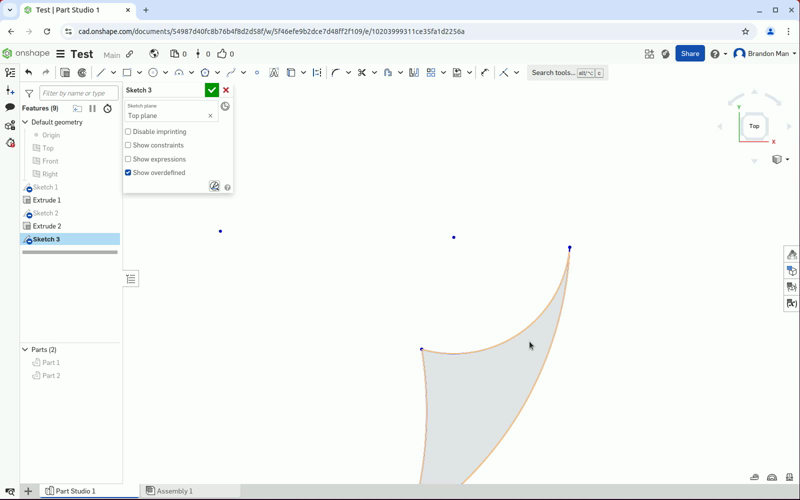
scroll(6)
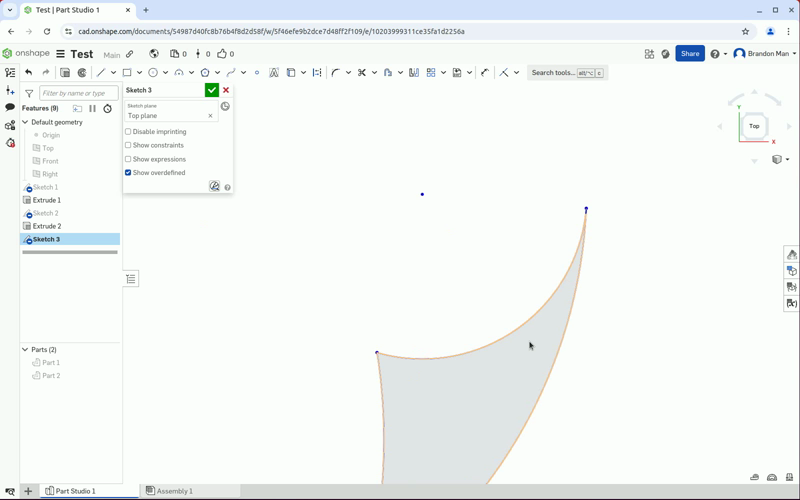
scroll(6)
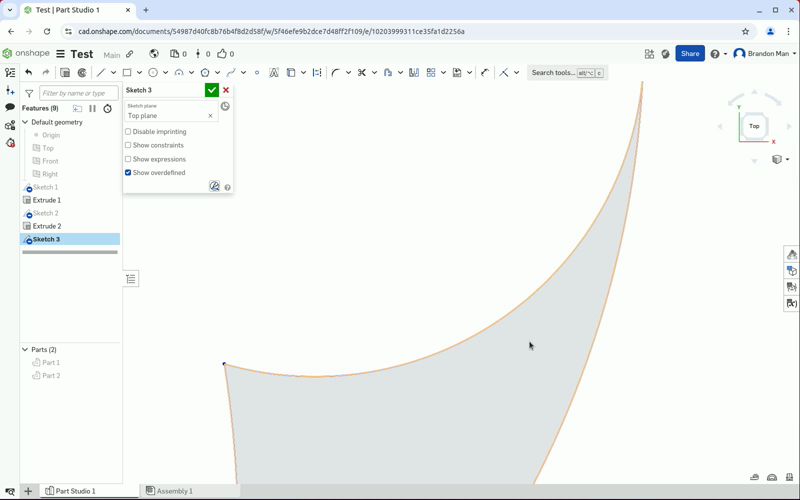
click(529, 341)
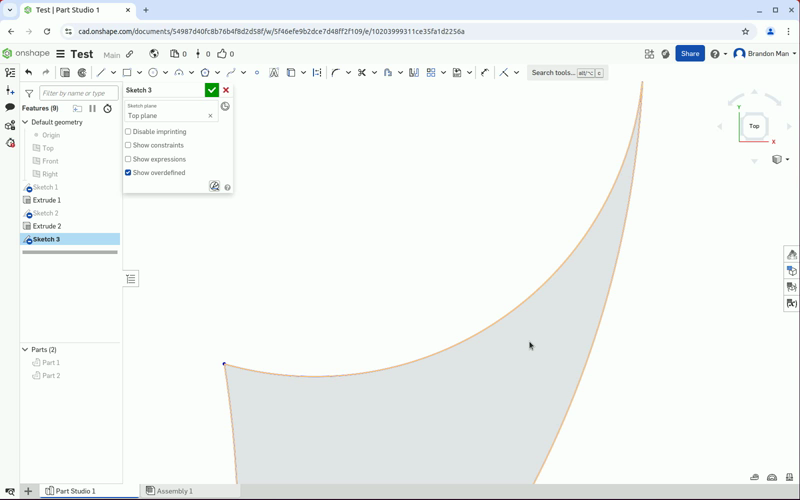
scroll(-6)
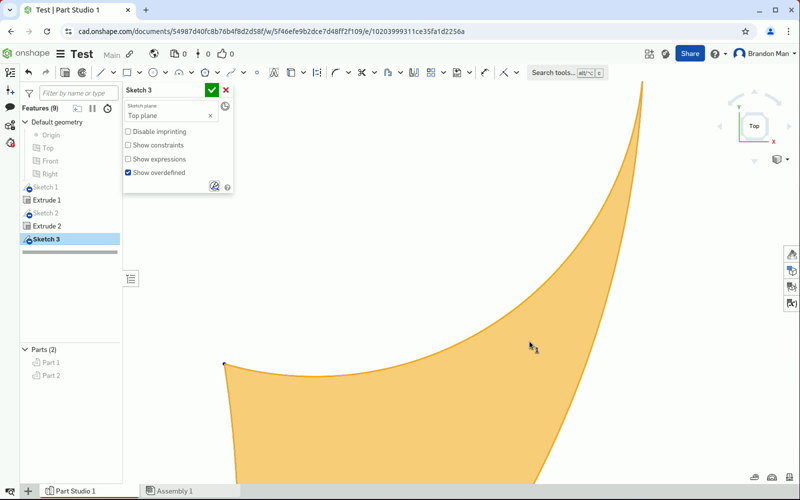
scroll(-6)
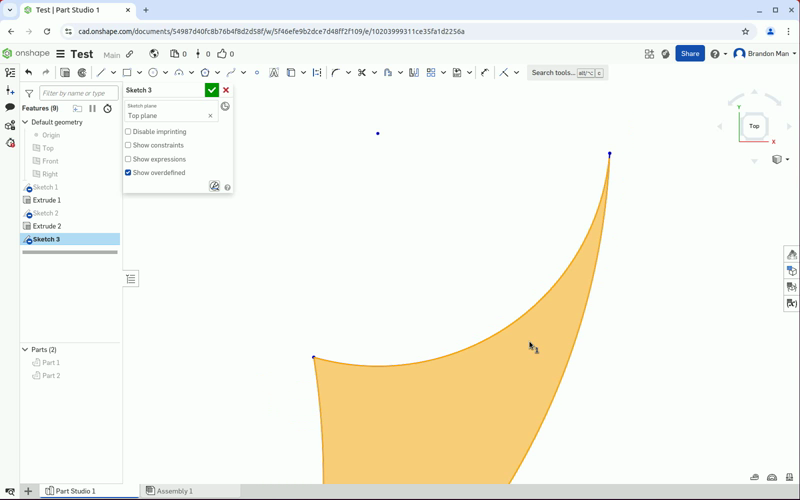
scroll(-6)
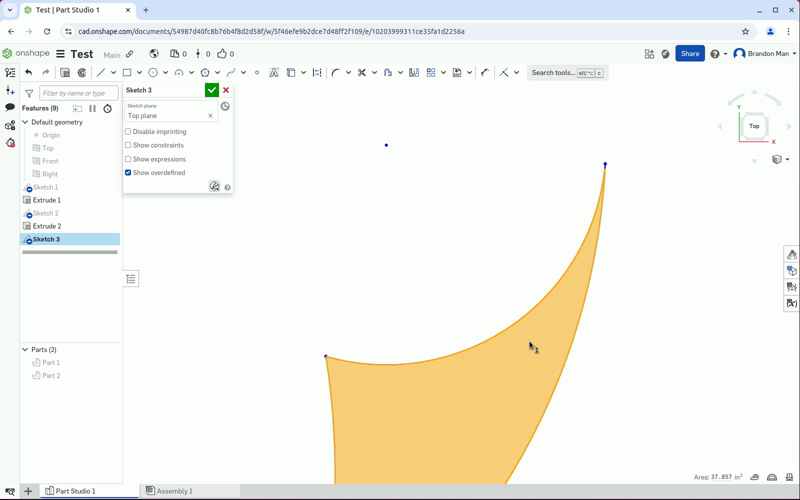
scroll(-6)
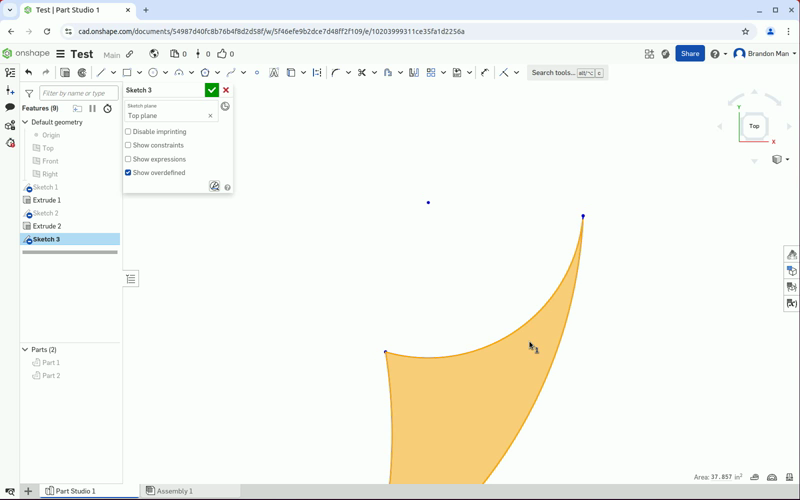
scroll(-6)
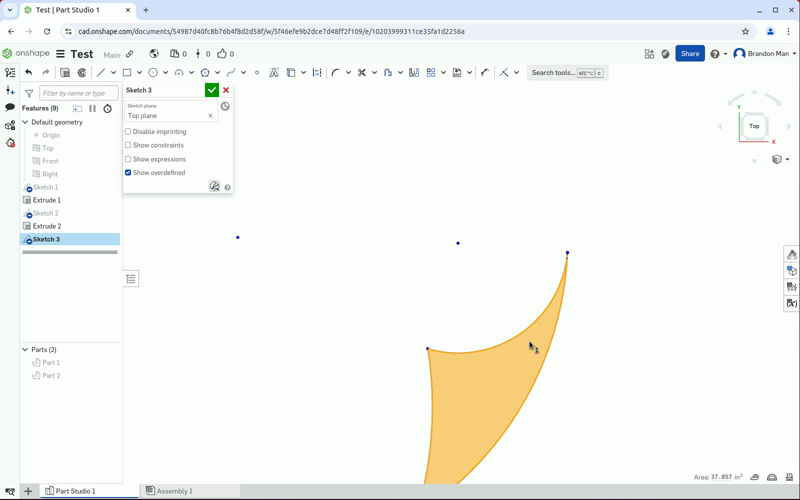
scroll(-6)
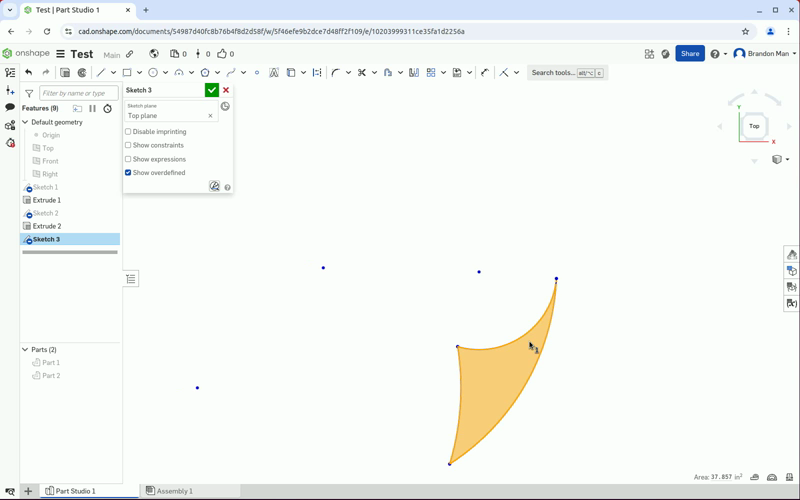
scroll(-6)
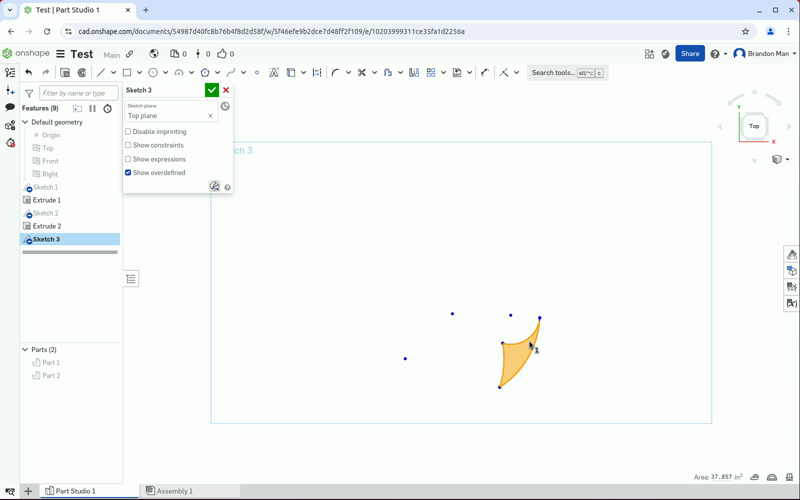
mouse_move(73, 352)
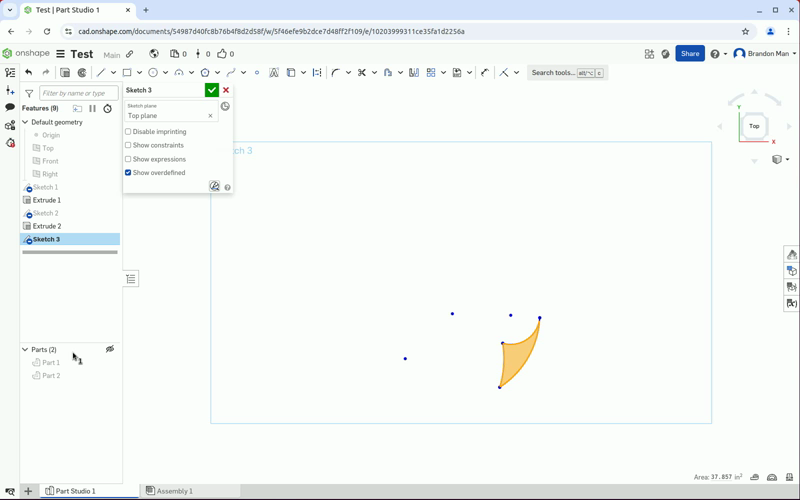
key(shift+y)
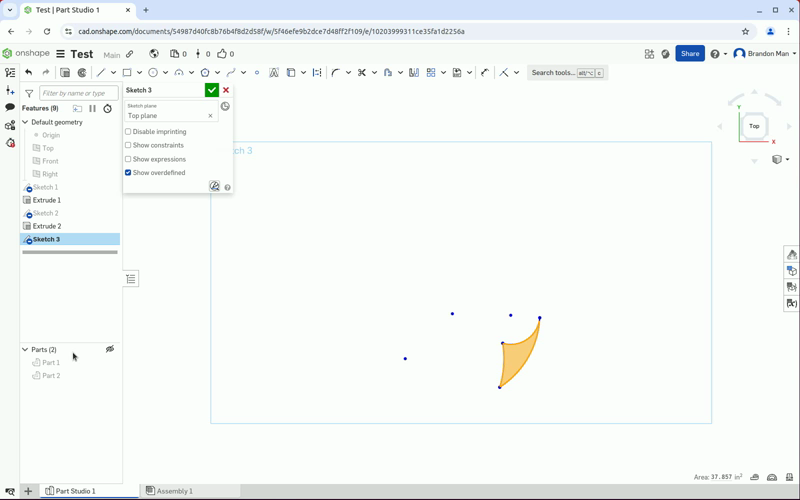
key(shift+e)
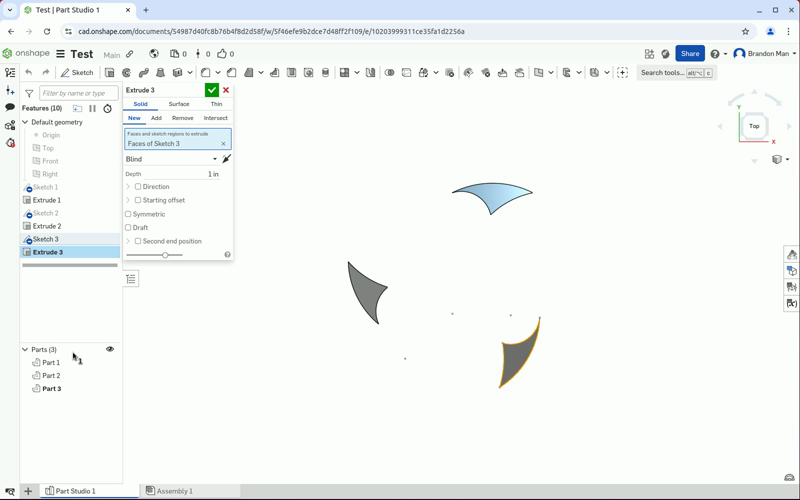
mouse_move(143, 106)
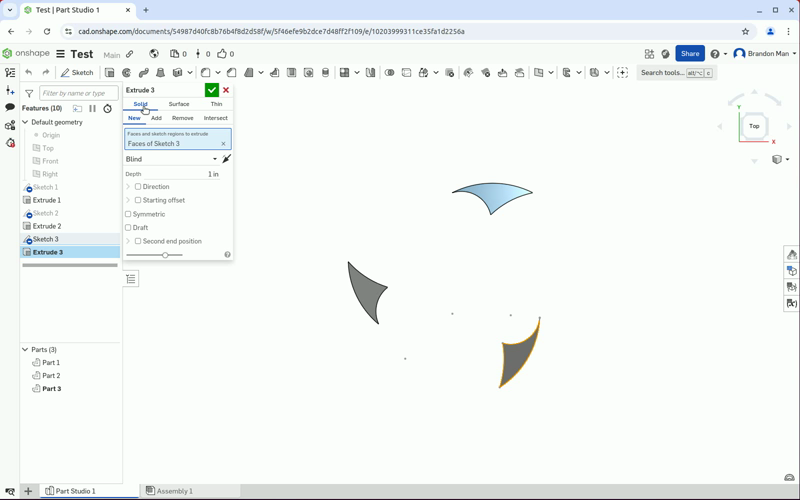
click(143, 106)
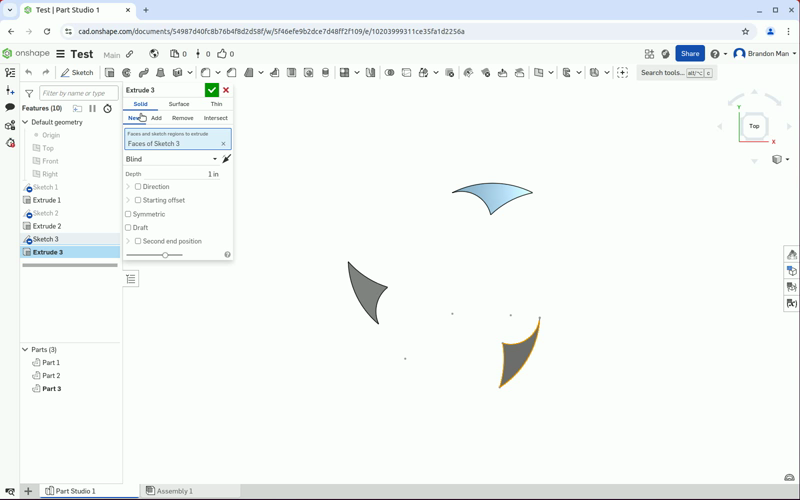
mouse_move(137, 120)
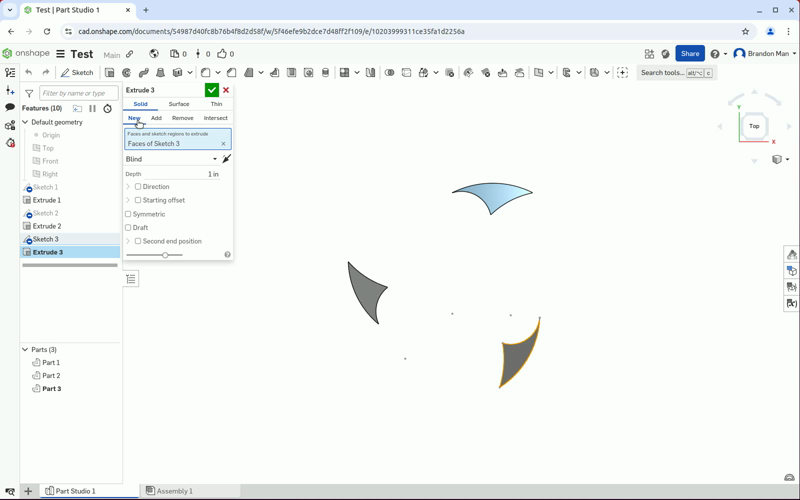
click(137, 120)
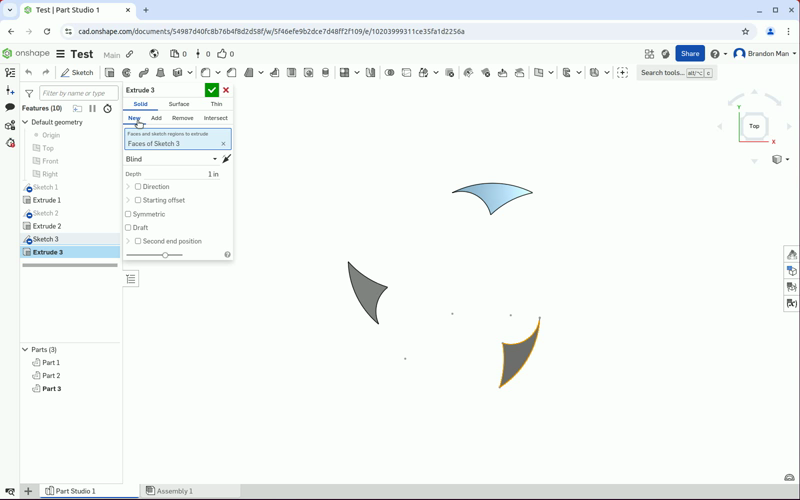
key(tab, 4)
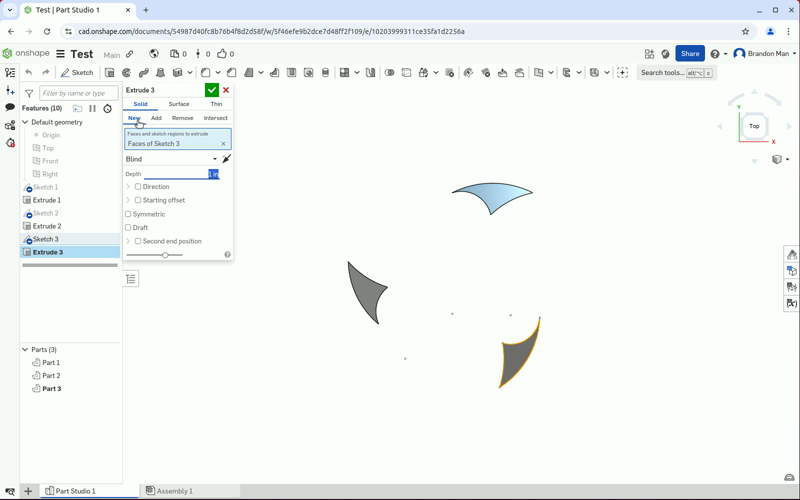
text(3.129)
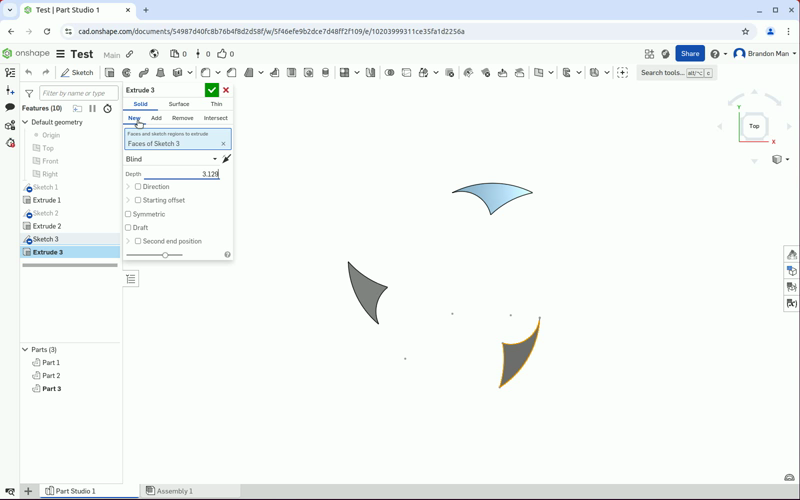
key(enter)
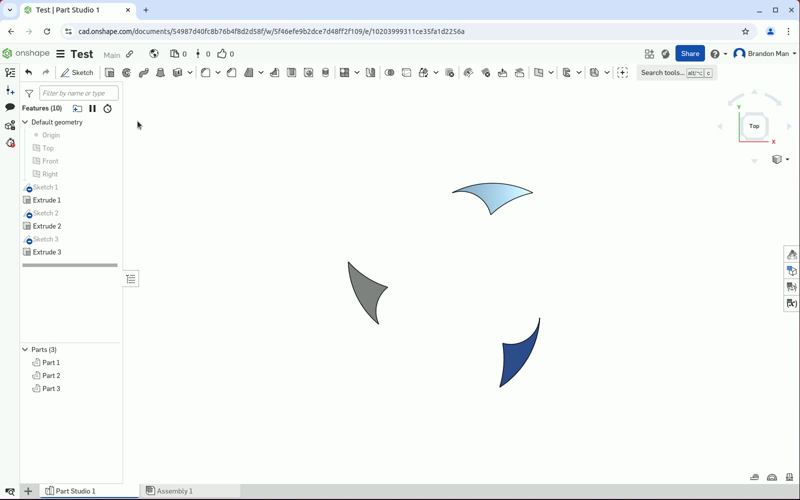
key(shift+h)
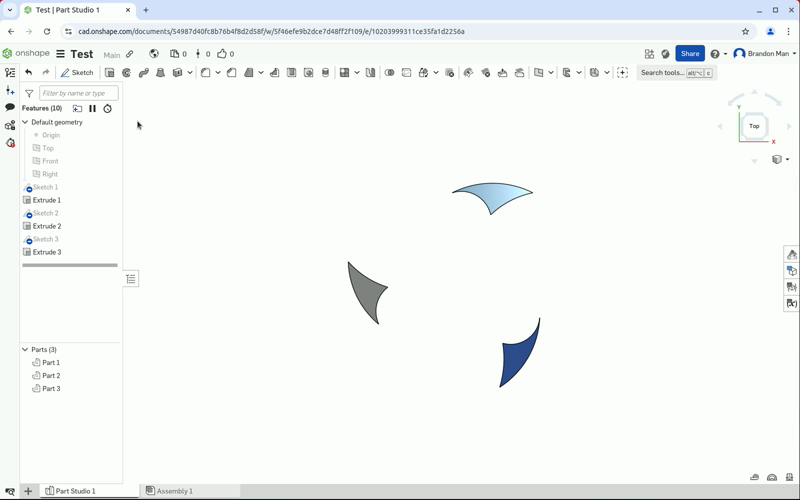
key(shift+h)
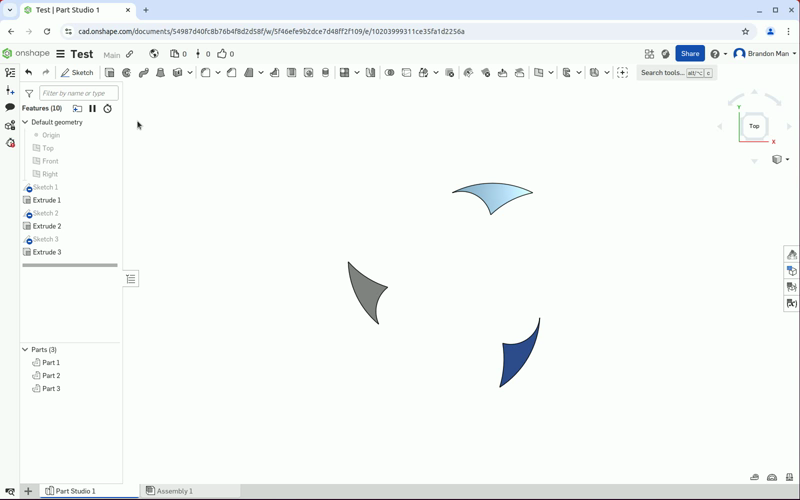
mouse_move(73, 189)
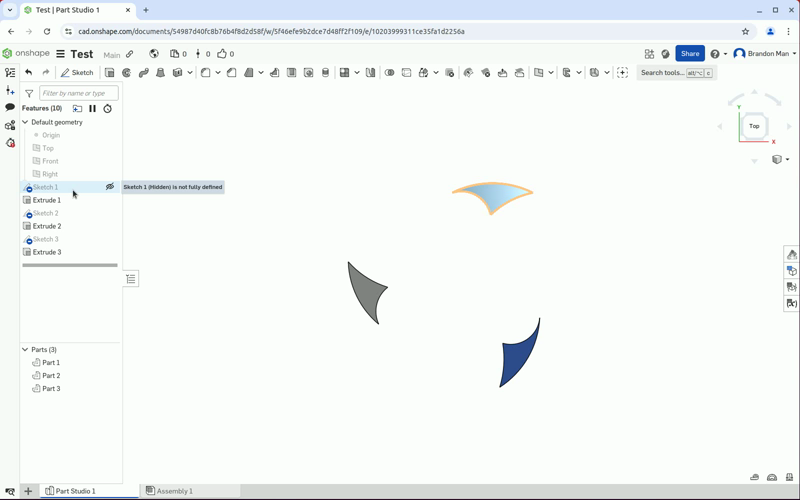
click(73, 189)
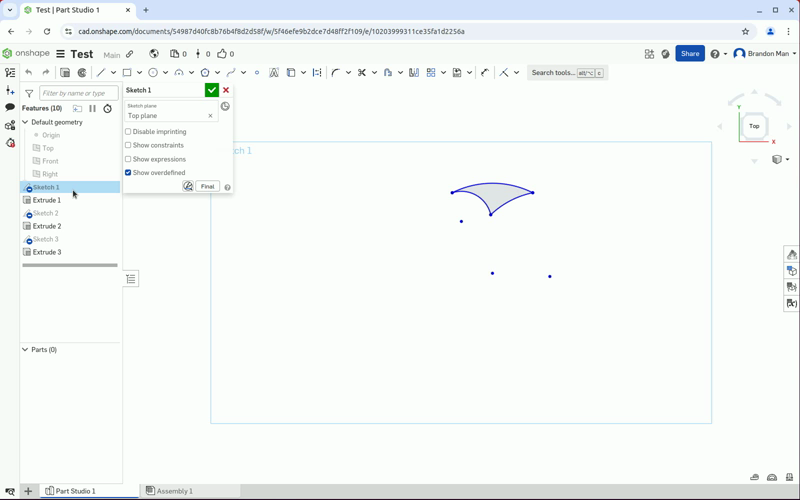
mouse_move(229, 92)
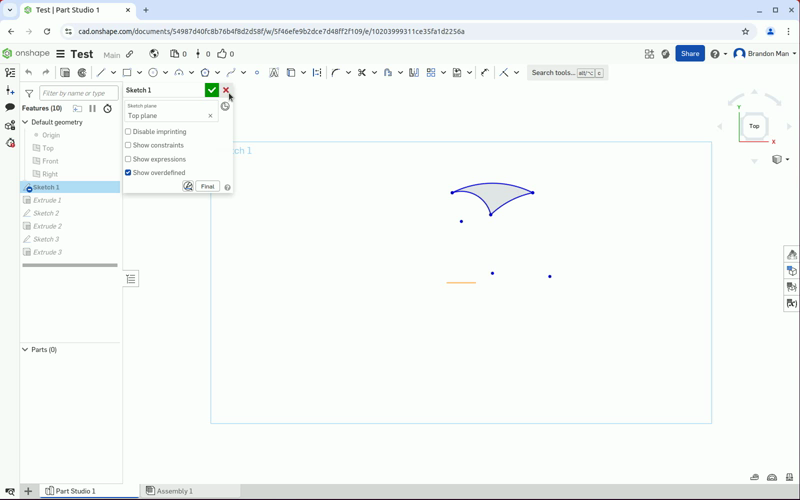
click(229, 92)
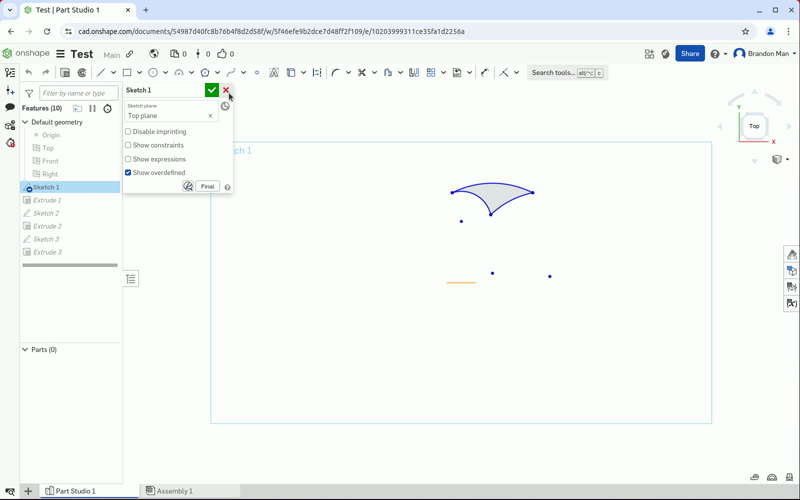
key(shift+s)
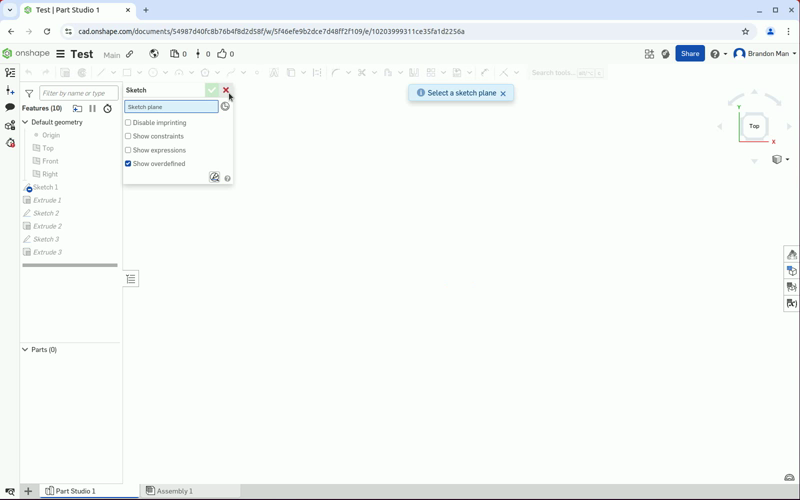
mouse_move(73, 150)
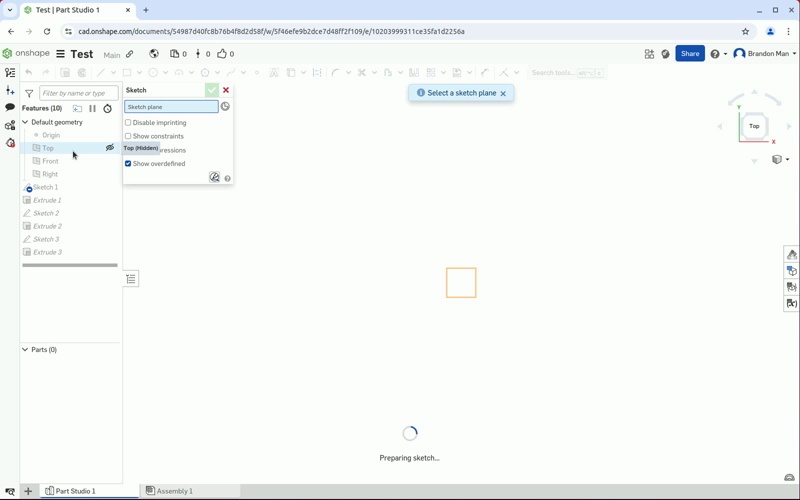
click(73, 150)
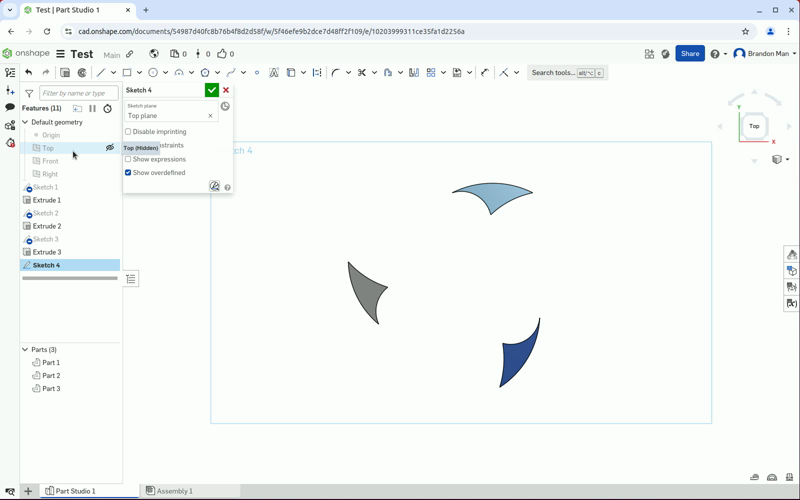
mouse_move(73, 352)
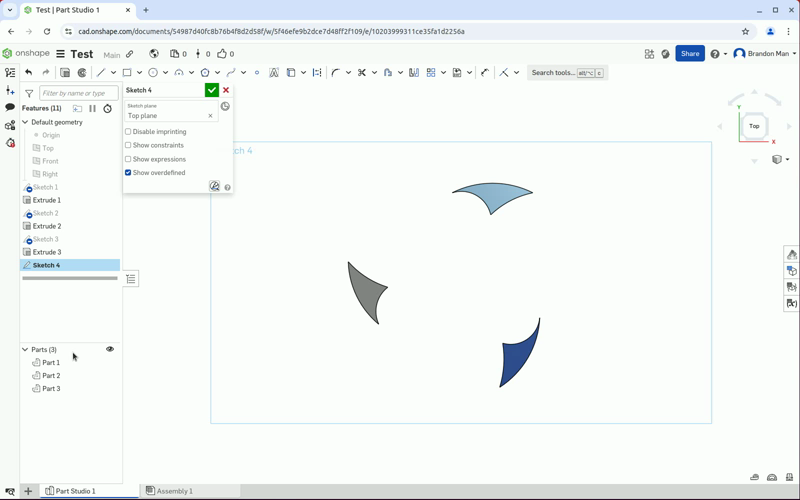
key(y)
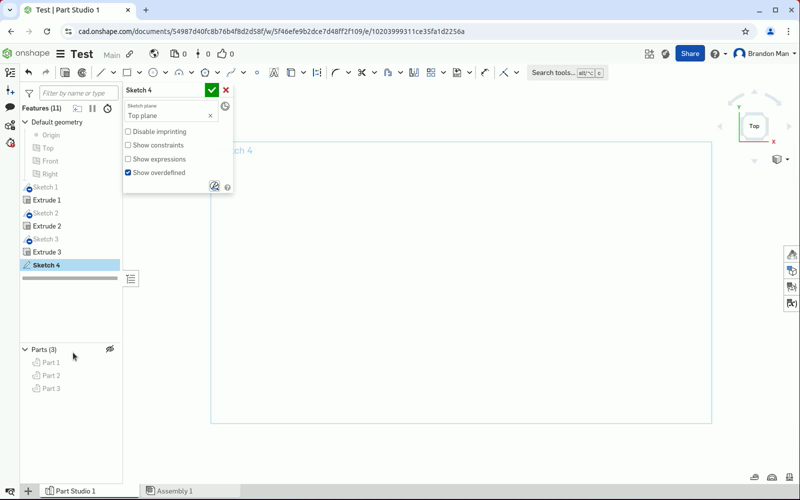
key(a)
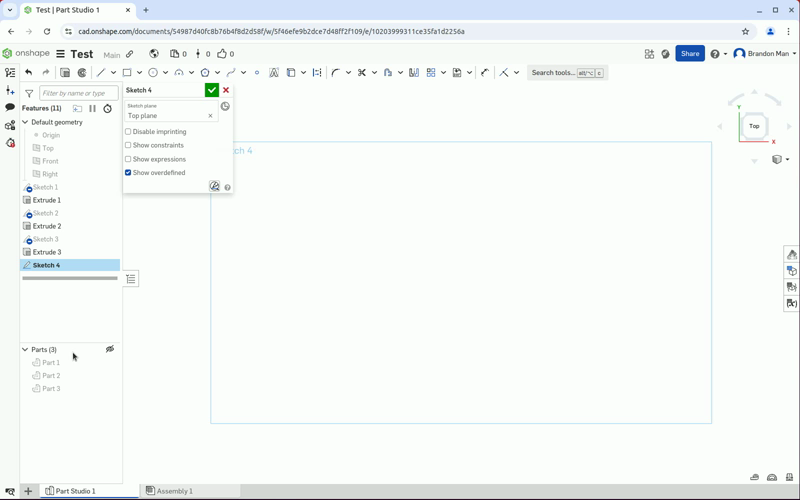
key_down(shift)
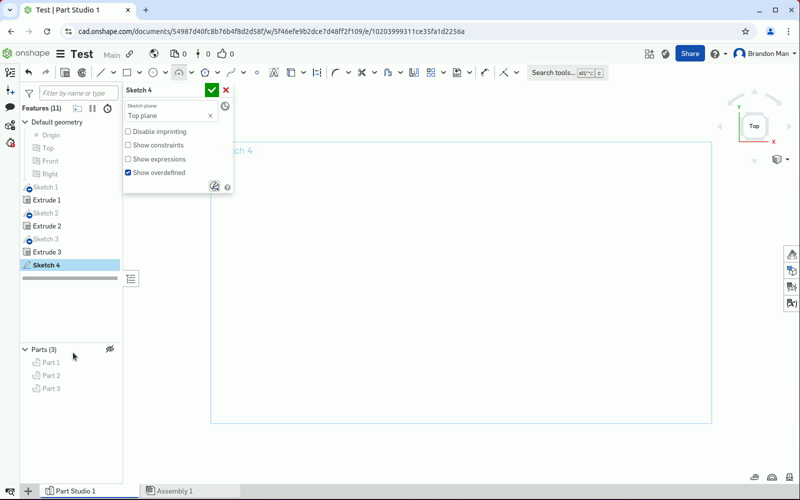
mouse_move(401, 280)
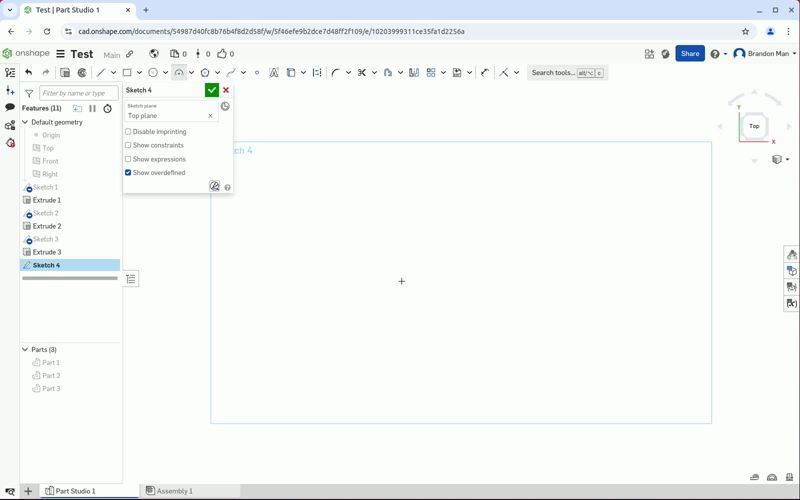
click(401, 280)
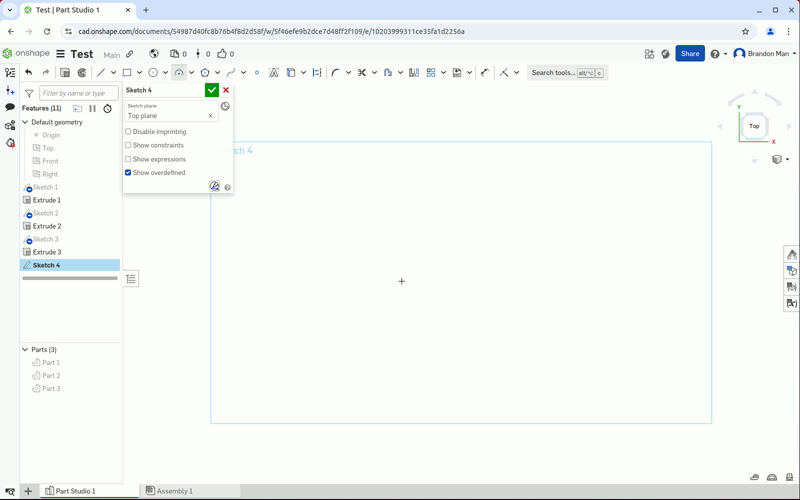
key_up(shift)
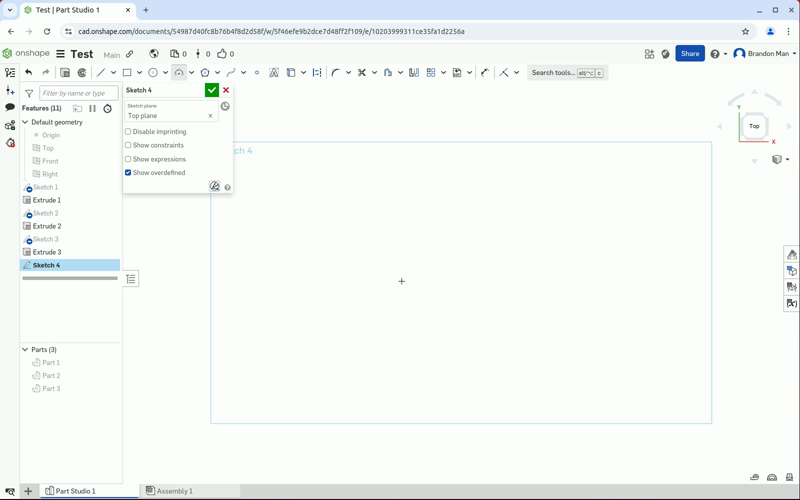
key_down(shift)
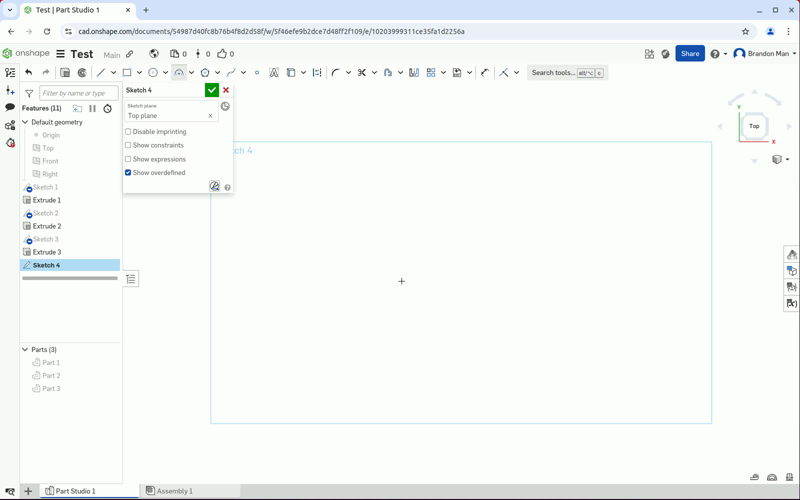
mouse_move(431, 327)
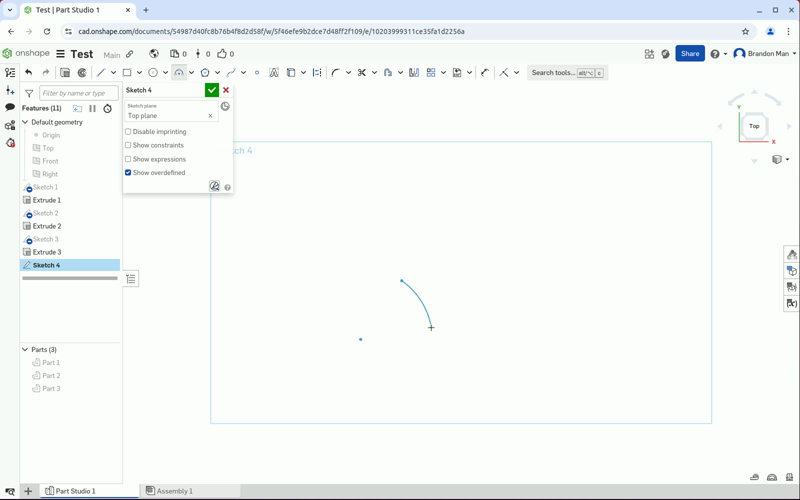
click(431, 327)
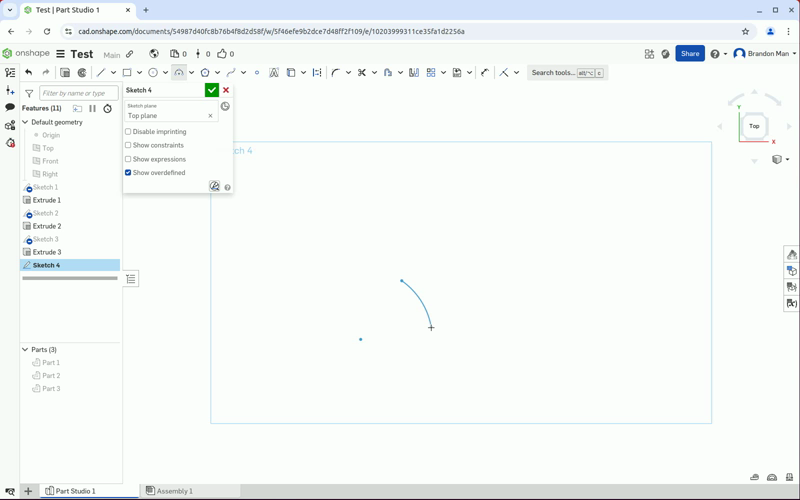
mouse_move(380, 326)
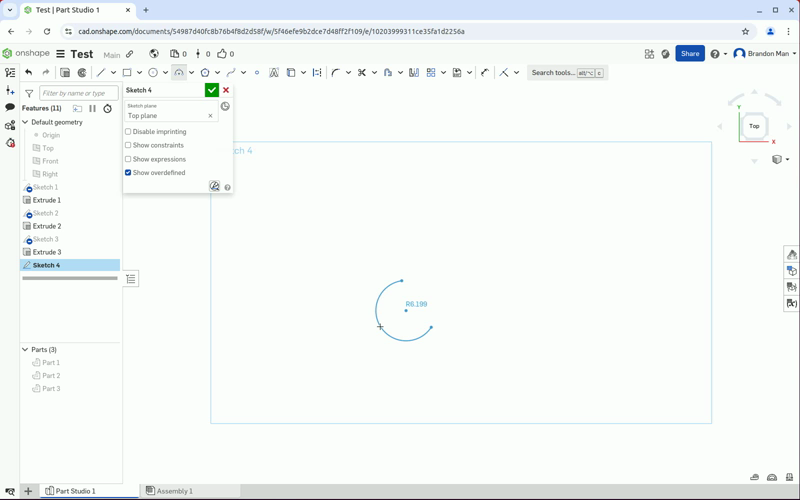
click(380, 326)
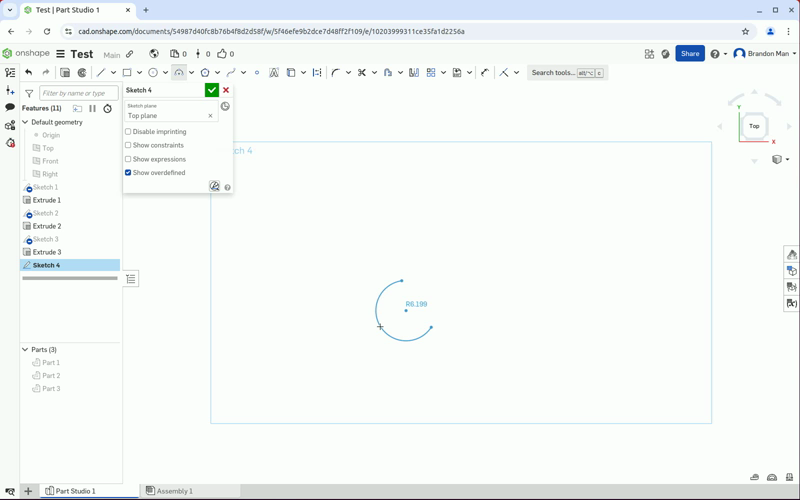
key_up(shift)
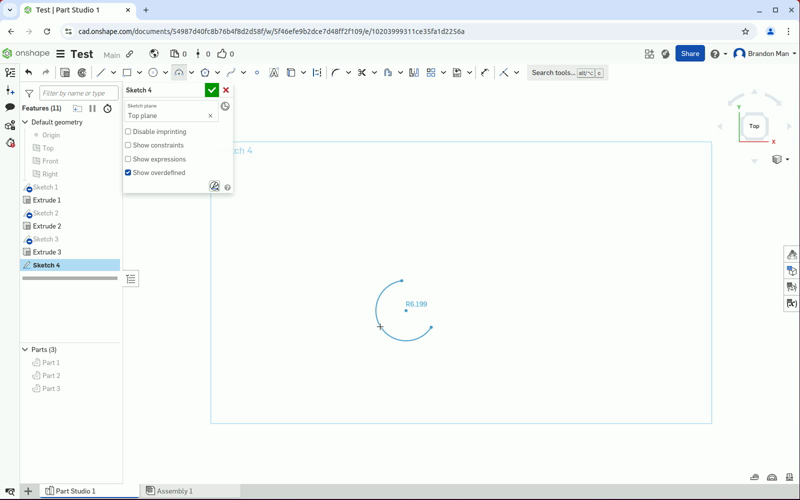
mouse_move(431, 327)
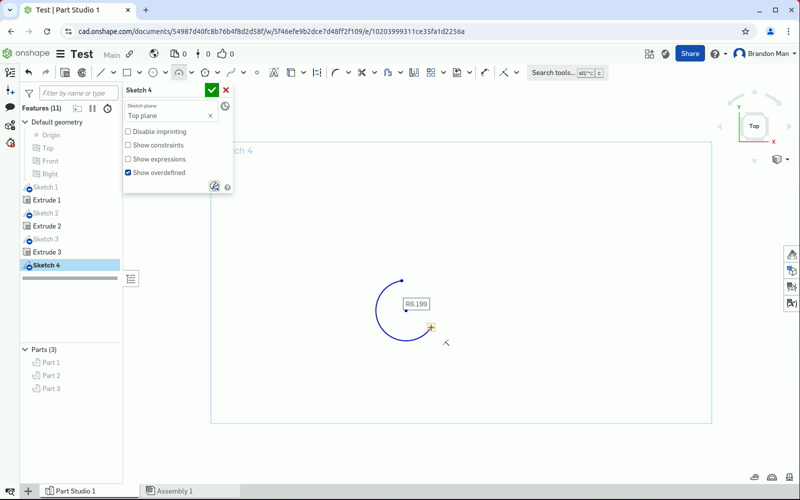
click(431, 327)
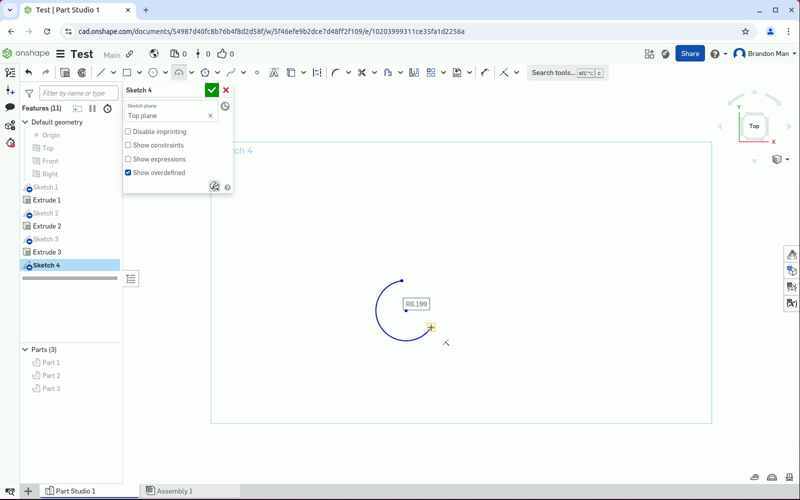
key_down(shift)
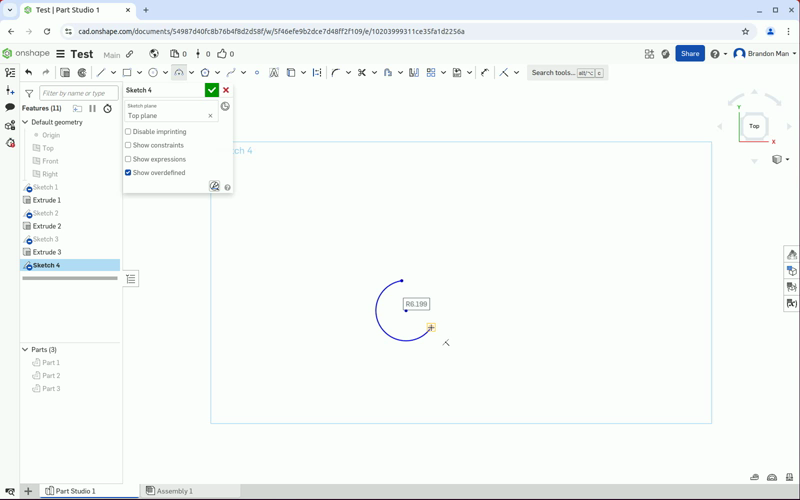
mouse_move(486, 331)
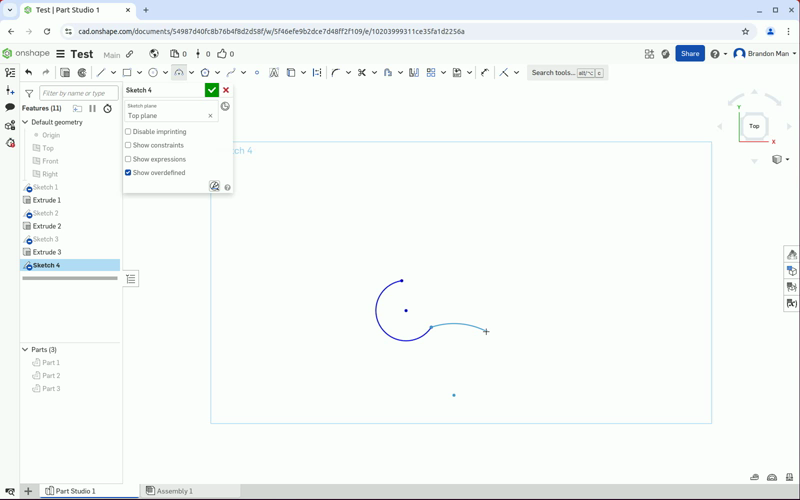
click(486, 331)
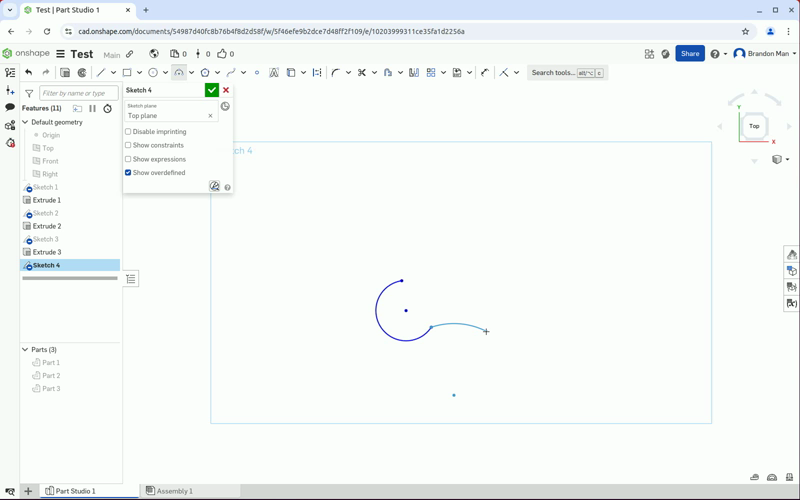
mouse_move(458, 333)
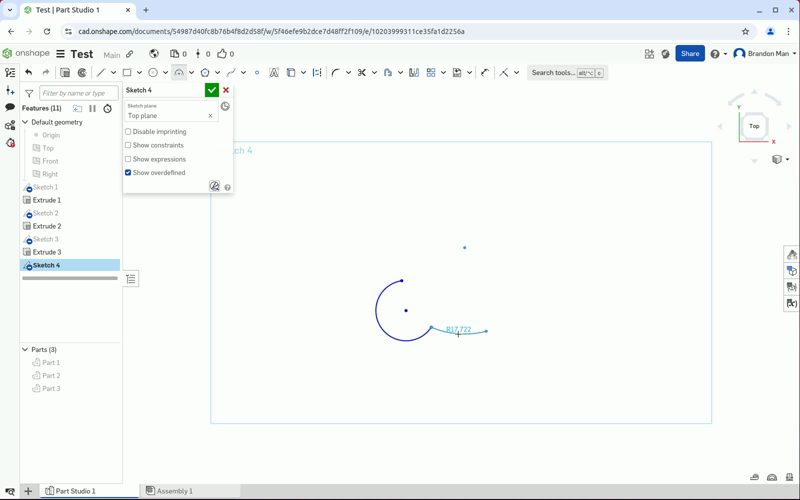
click(458, 333)
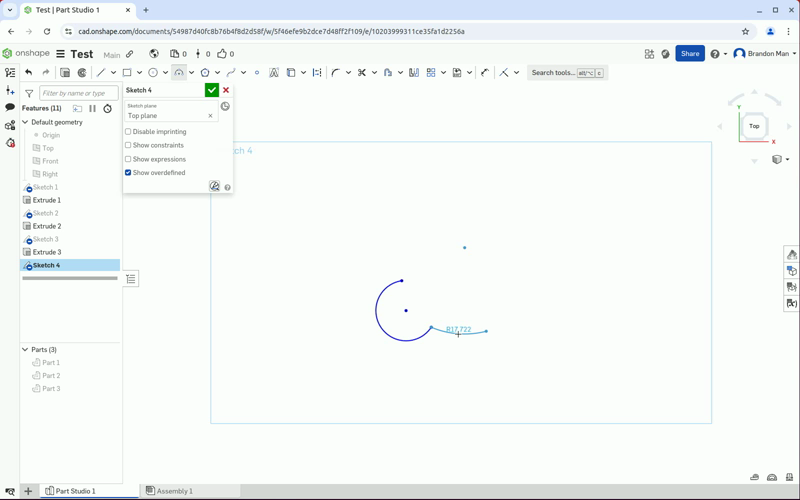
key_up(shift)
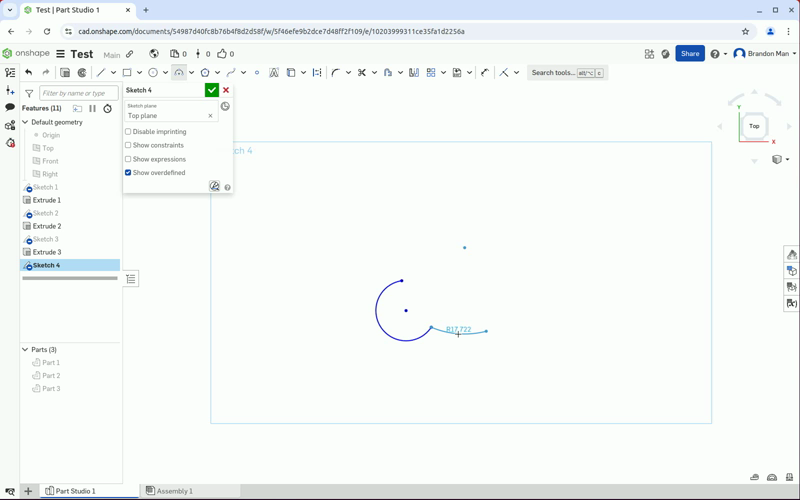
mouse_move(486, 331)
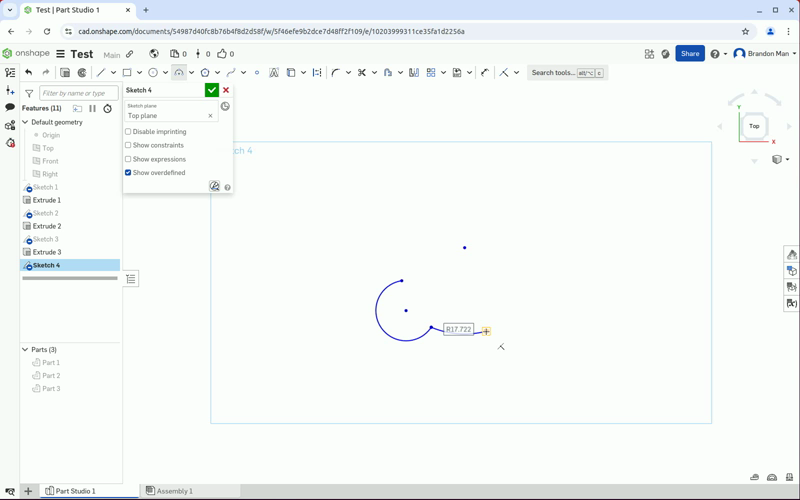
click(486, 331)
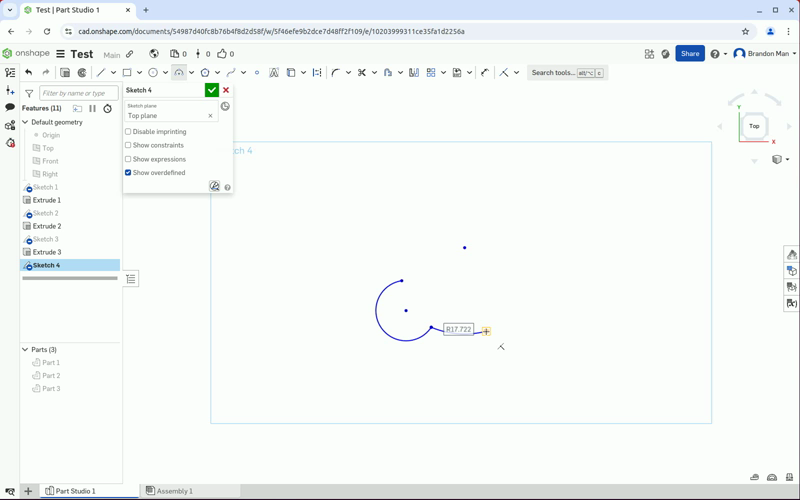
key_down(shift)
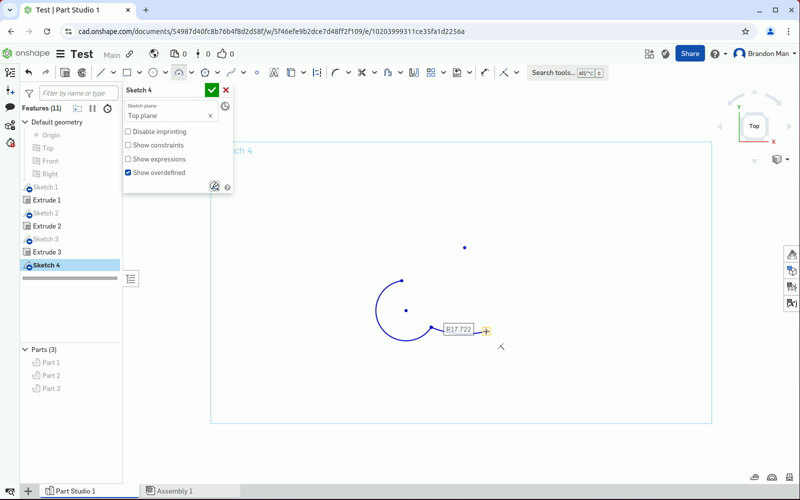
mouse_move(511, 283)
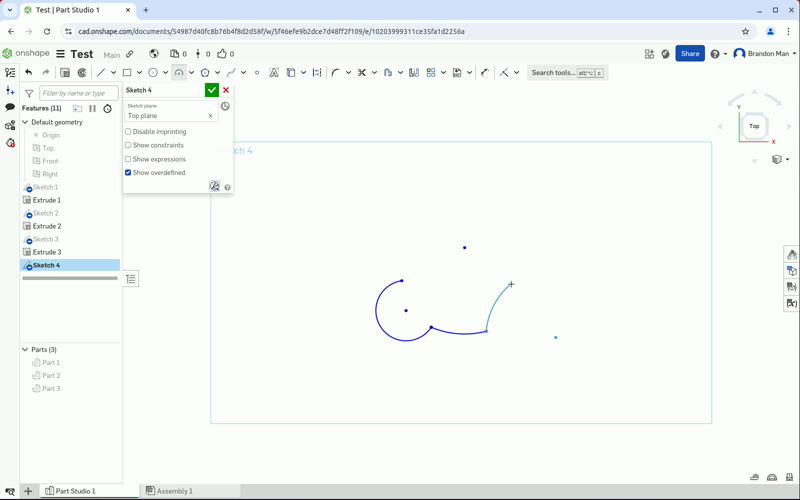
click(511, 283)
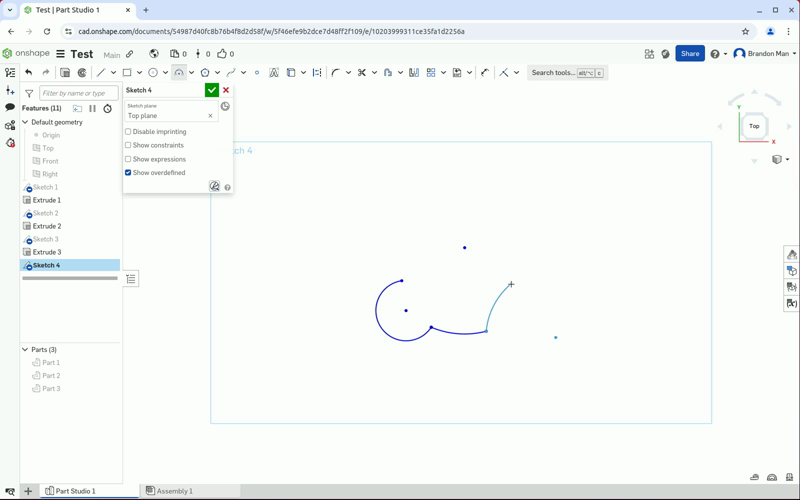
mouse_move(536, 326)
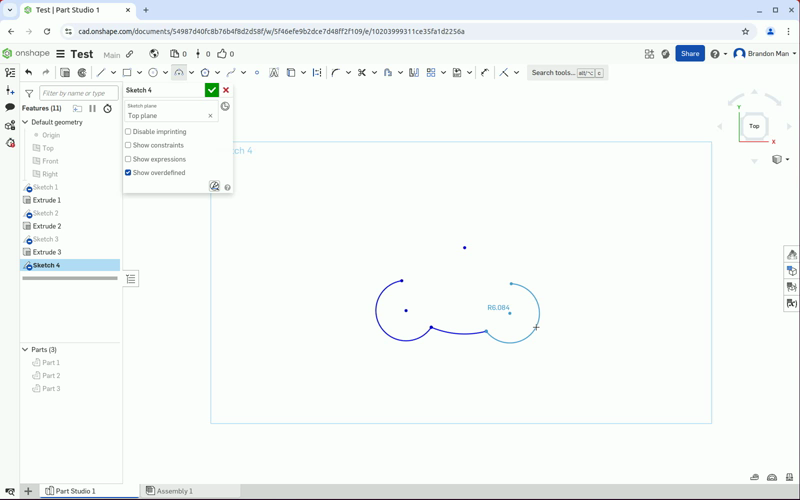
click(536, 326)
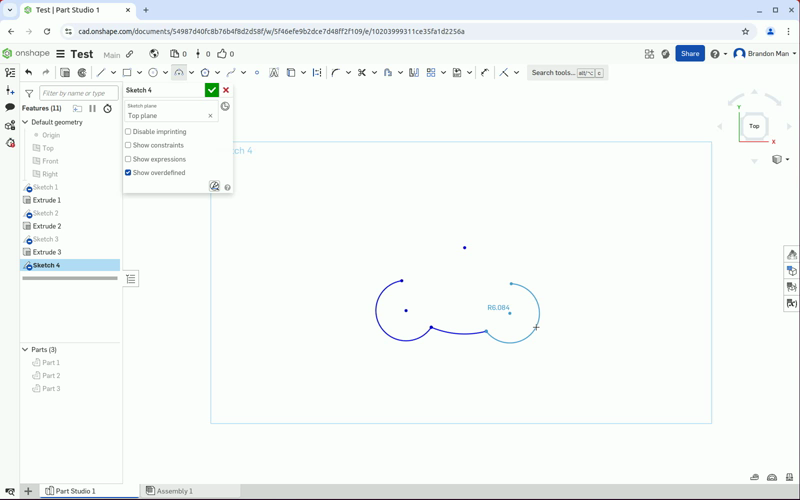
key_up(shift)
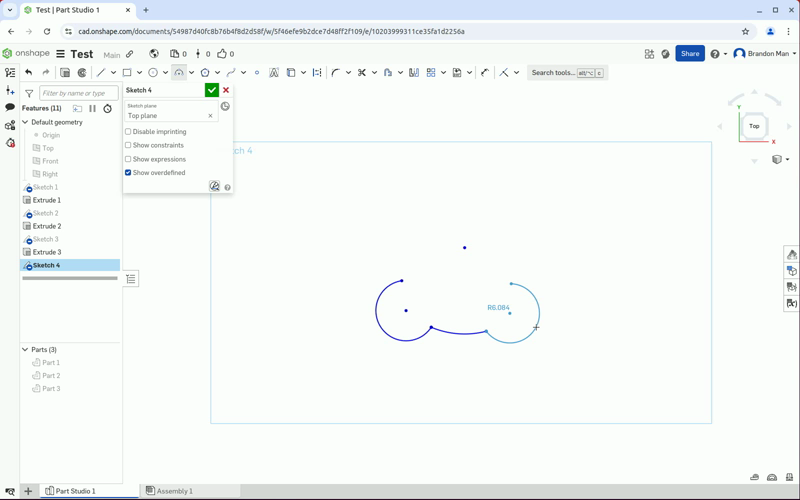
mouse_move(511, 283)
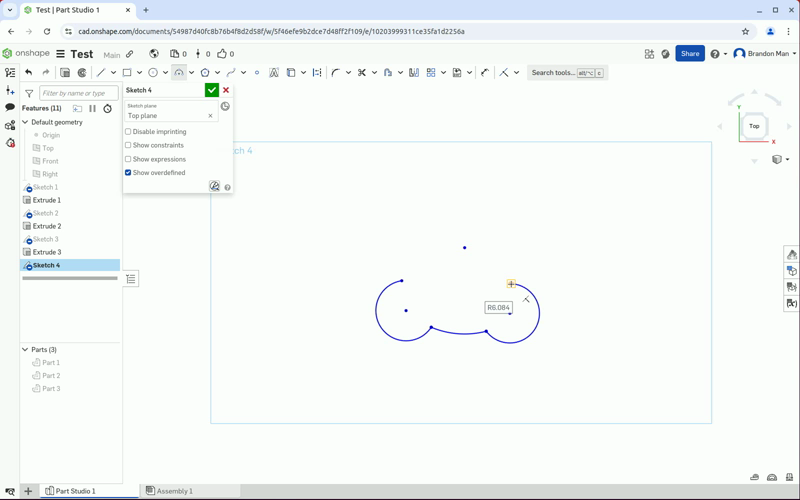
click(511, 283)
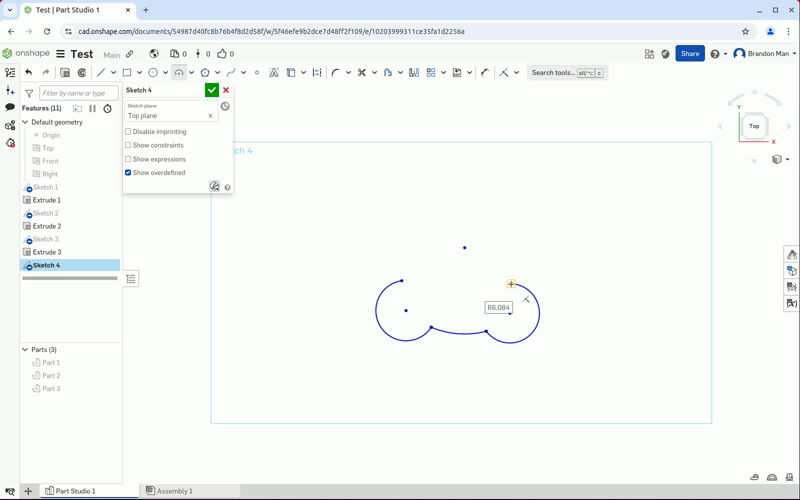
key_down(shift)
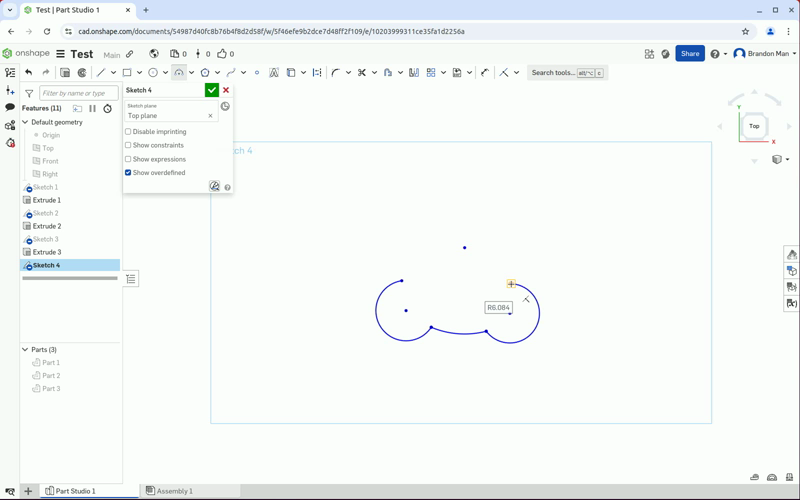
mouse_move(489, 232)
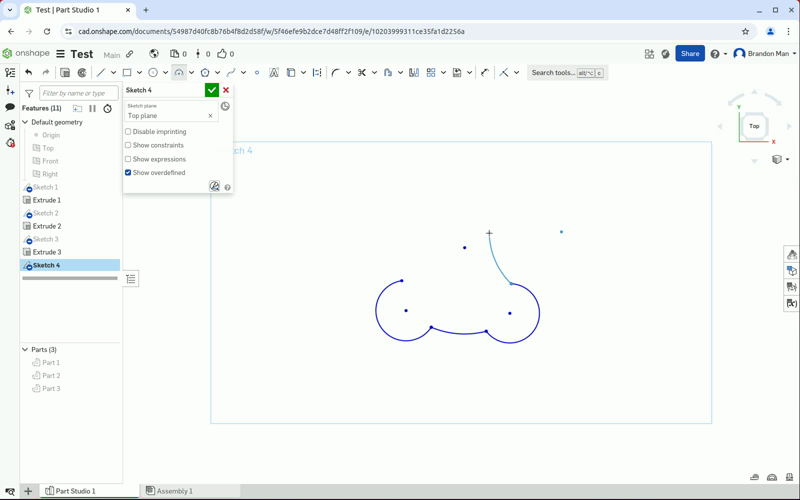
click(489, 232)
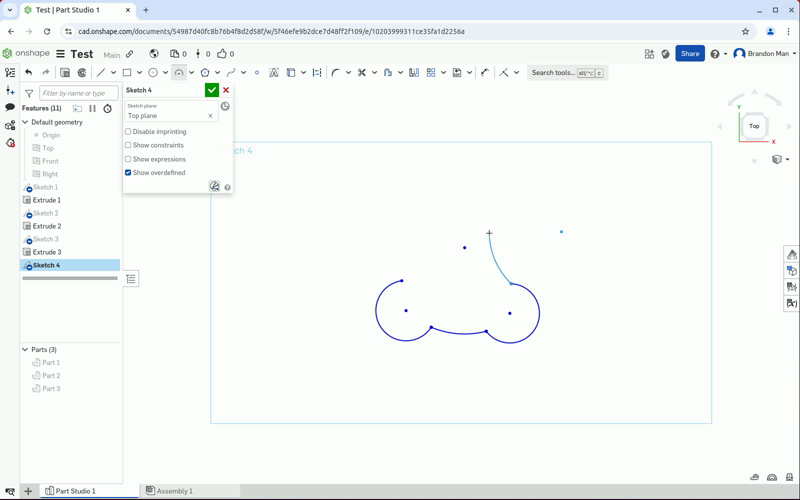
mouse_move(504, 256)
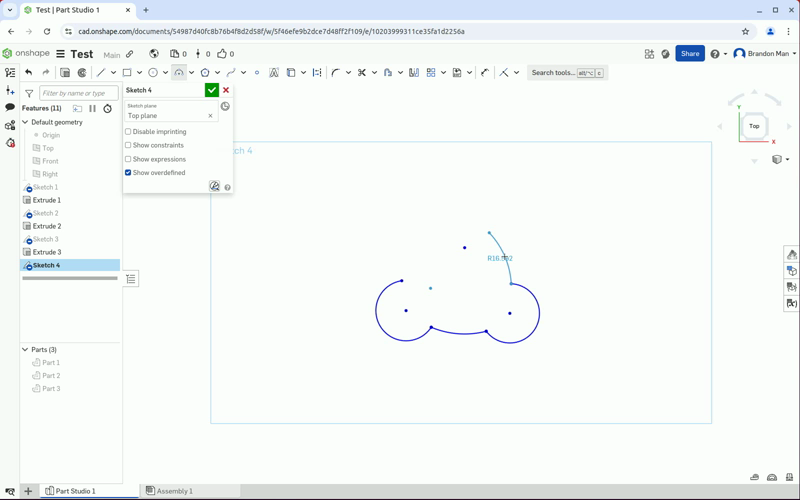
click(504, 256)
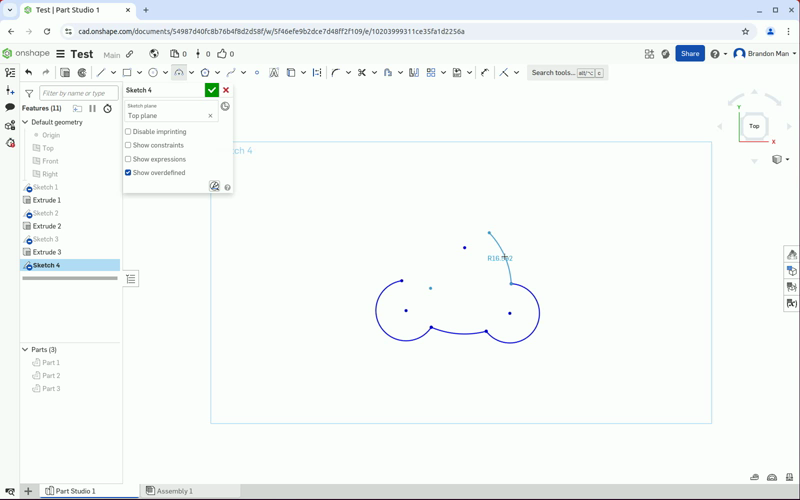
key_up(shift)
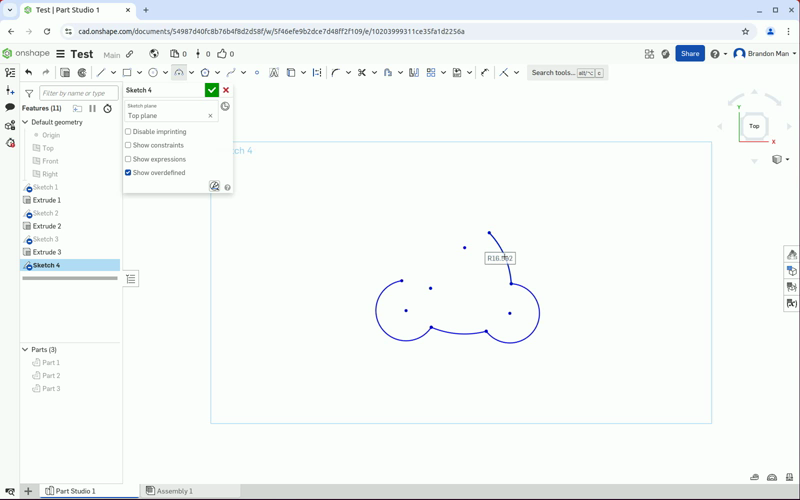
mouse_move(489, 232)
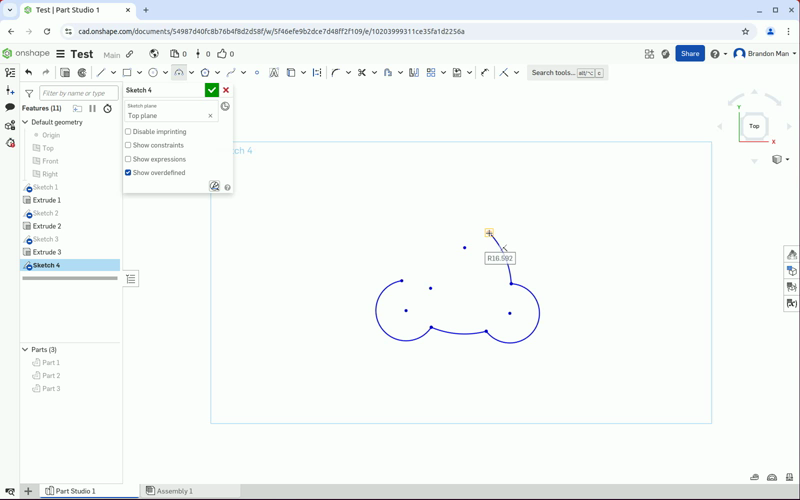
click(489, 232)
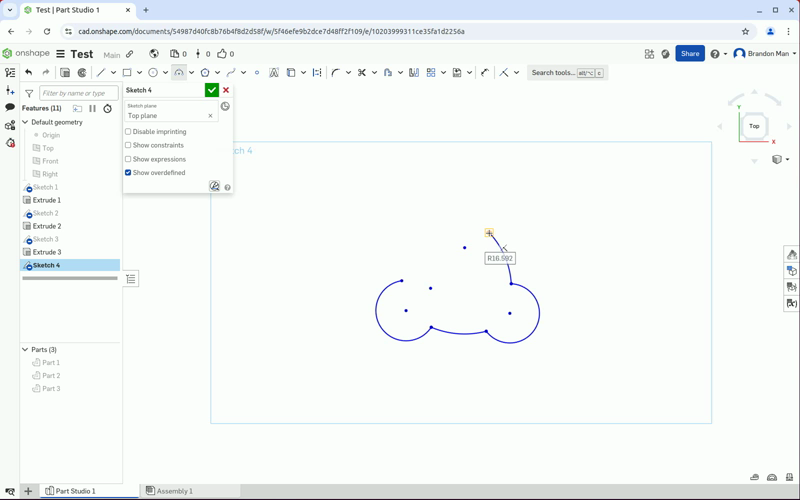
key_down(shift)
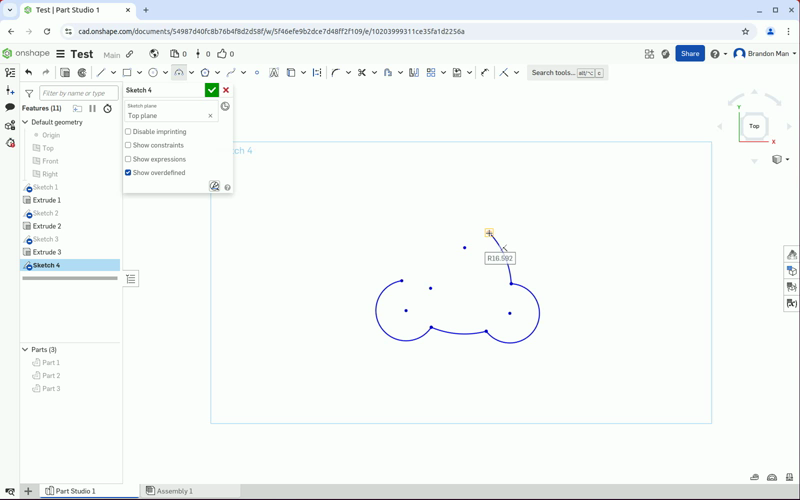
mouse_move(434, 235)
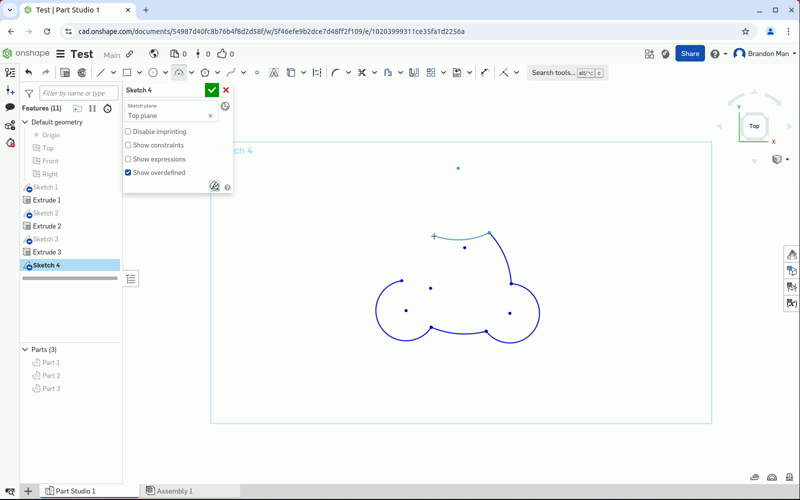
click(434, 235)
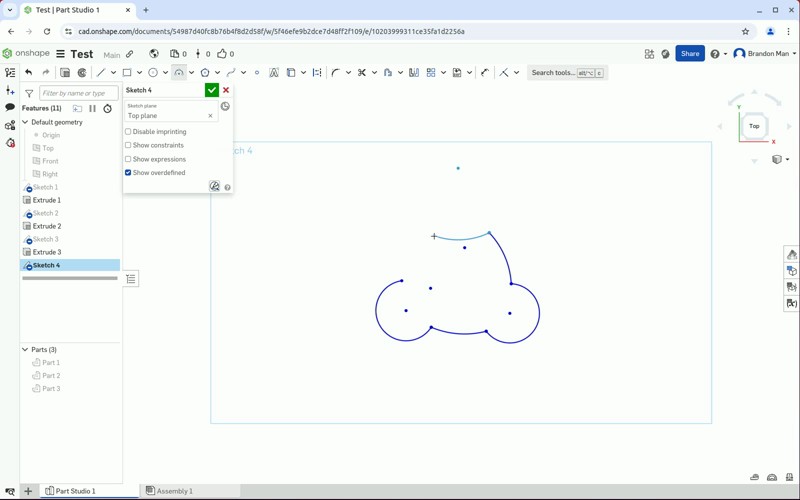
mouse_move(459, 191)
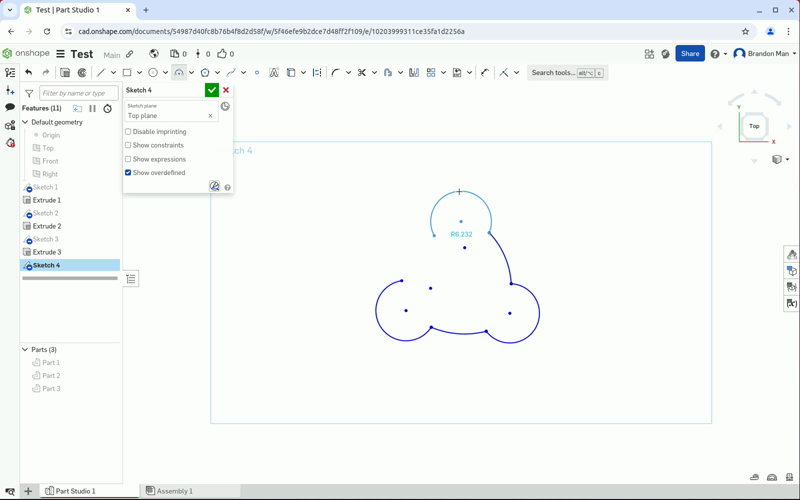
click(459, 191)
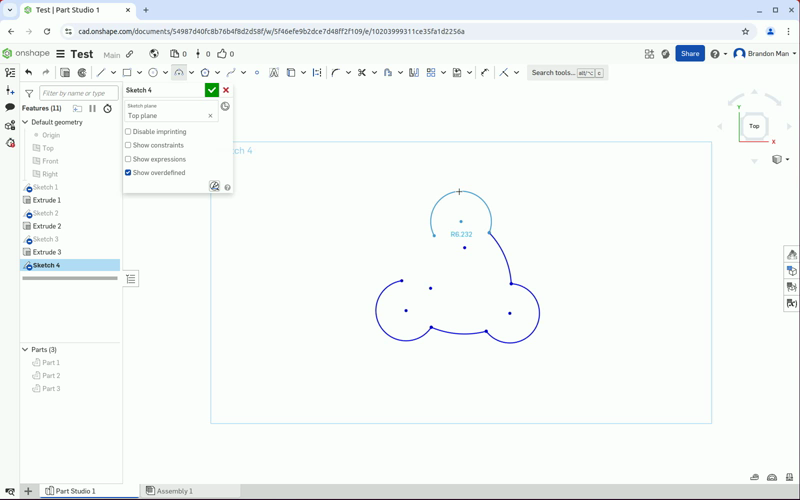
key_up(shift)
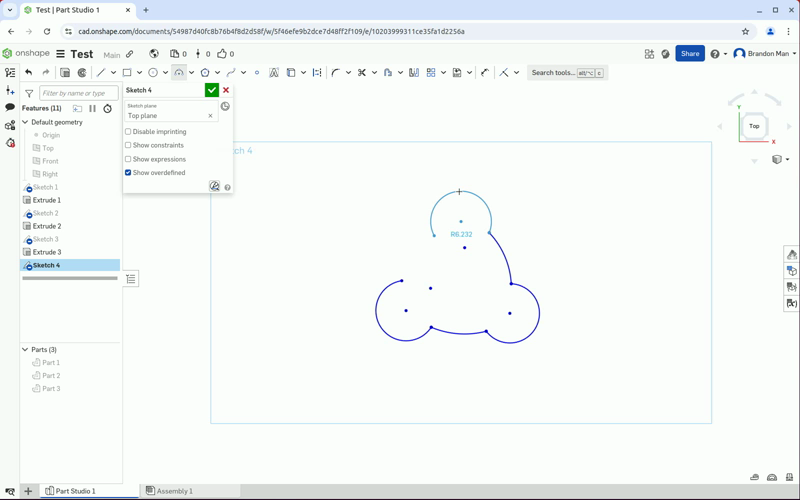
mouse_move(434, 235)
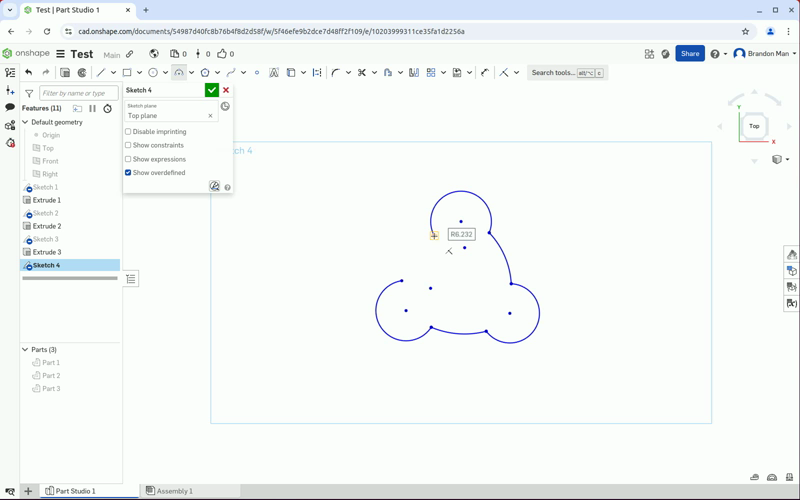
click(434, 235)
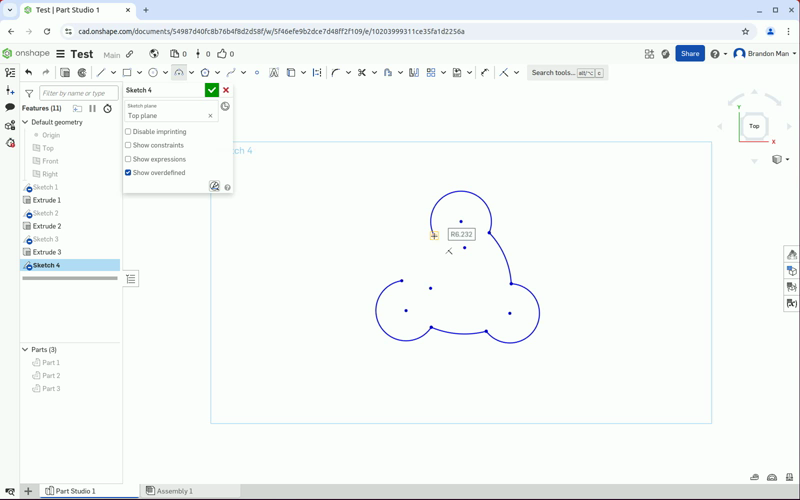
mouse_move(401, 280)
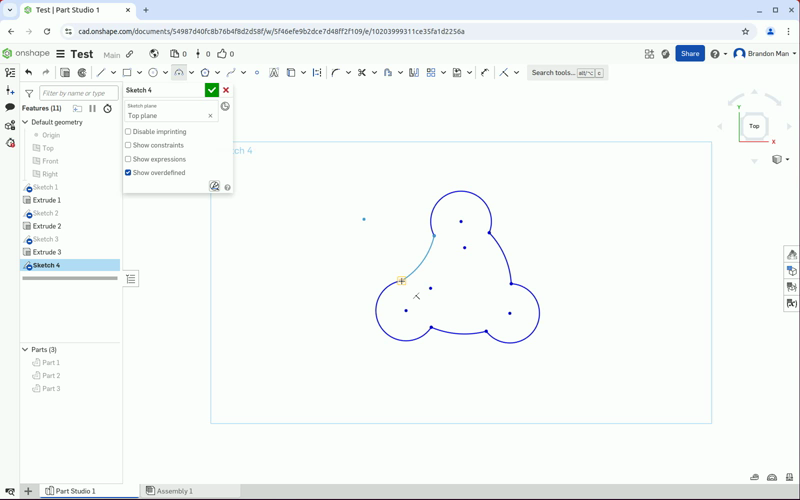
click(401, 280)
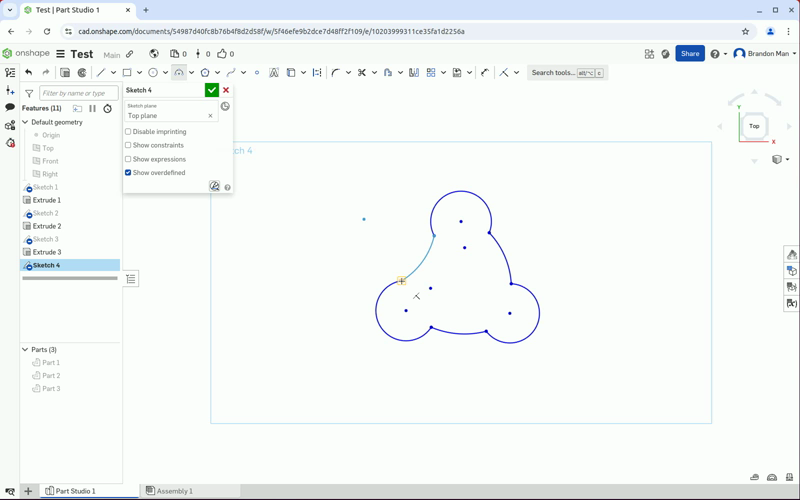
key_down(shift)
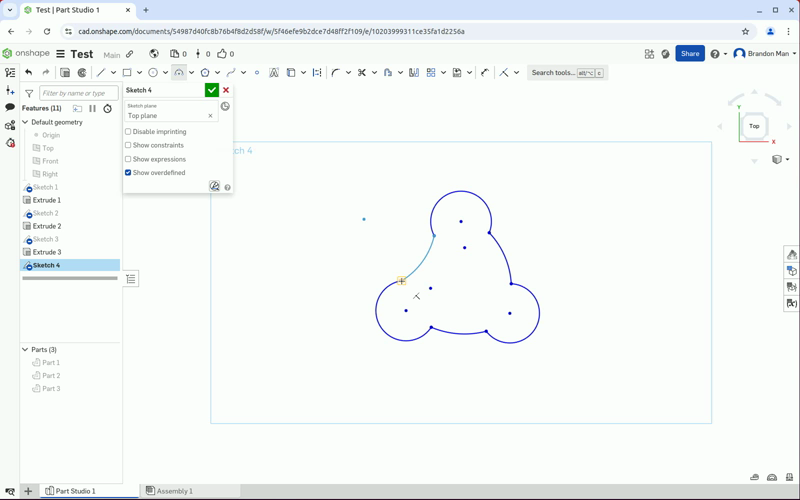
mouse_move(414, 255)
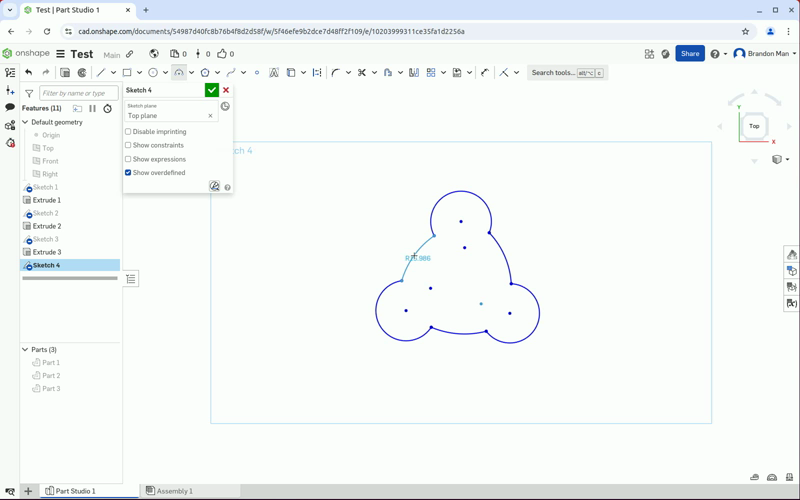
click(414, 255)
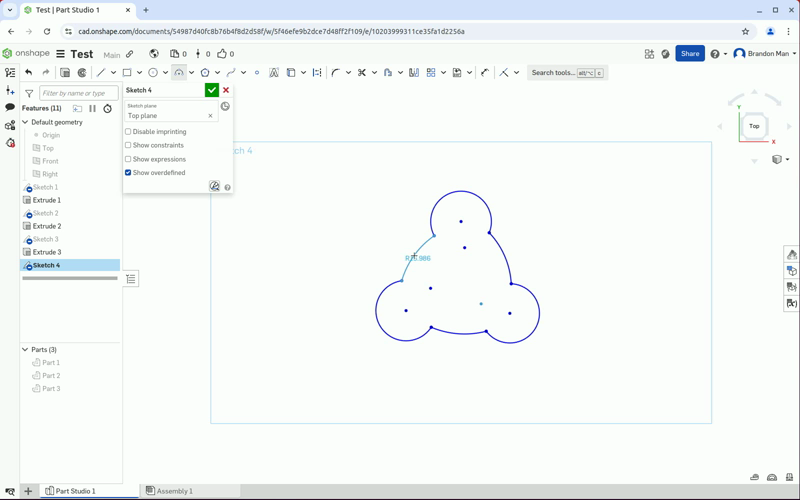
key_up(shift)
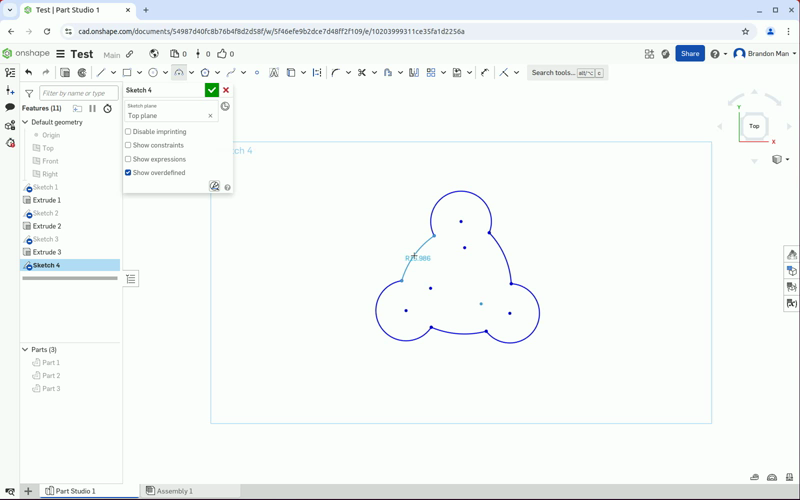
key(esc)
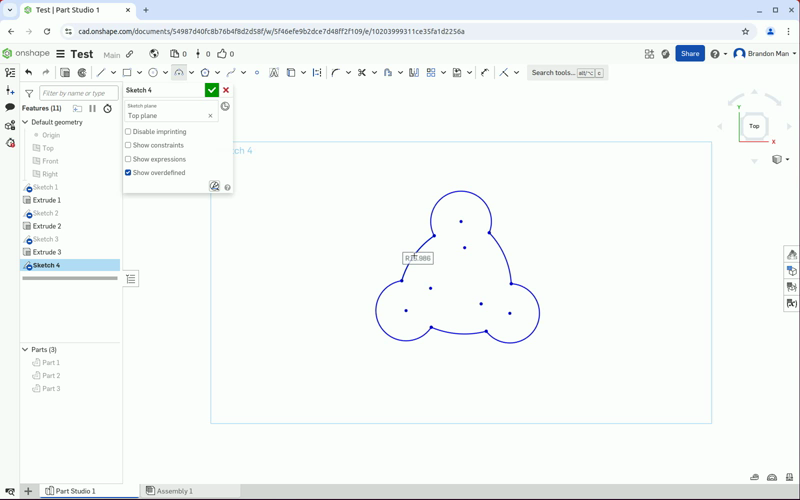
key(c)
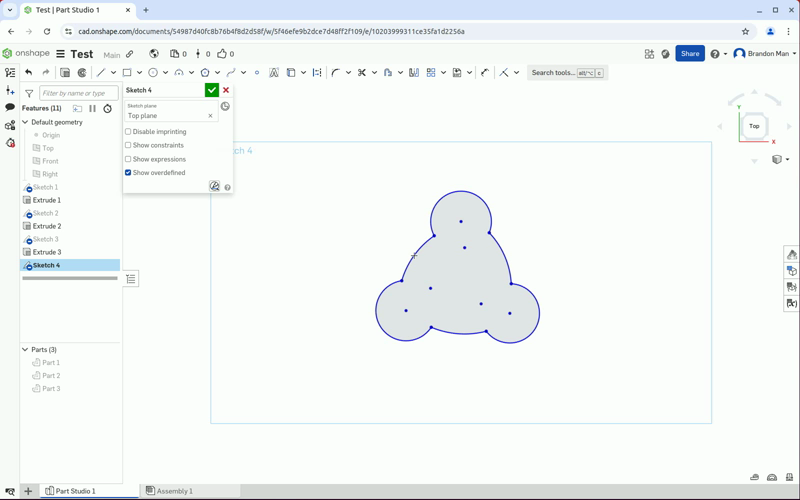
key_down(shift)
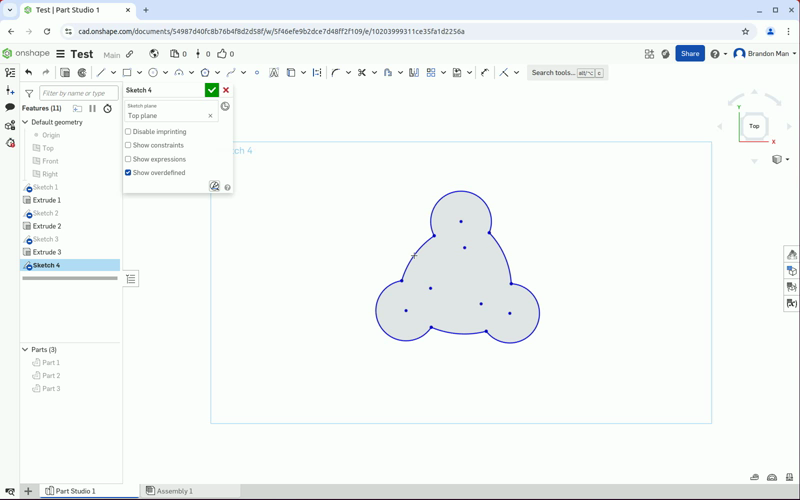
mouse_move(406, 309)
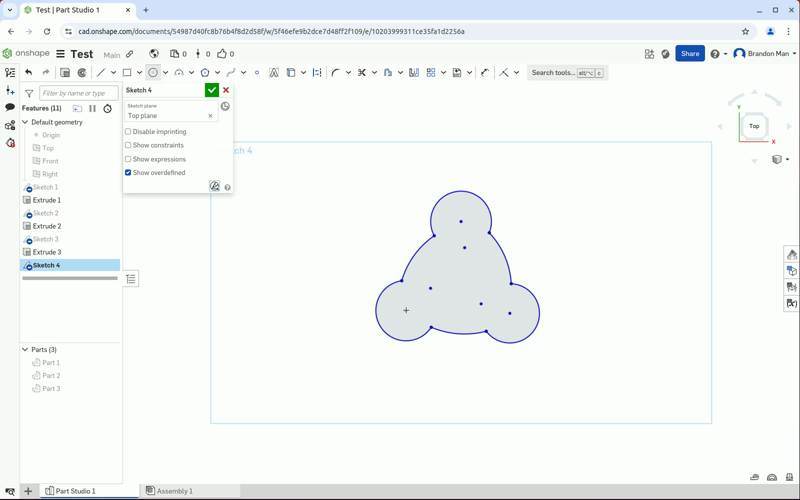
scroll(6)
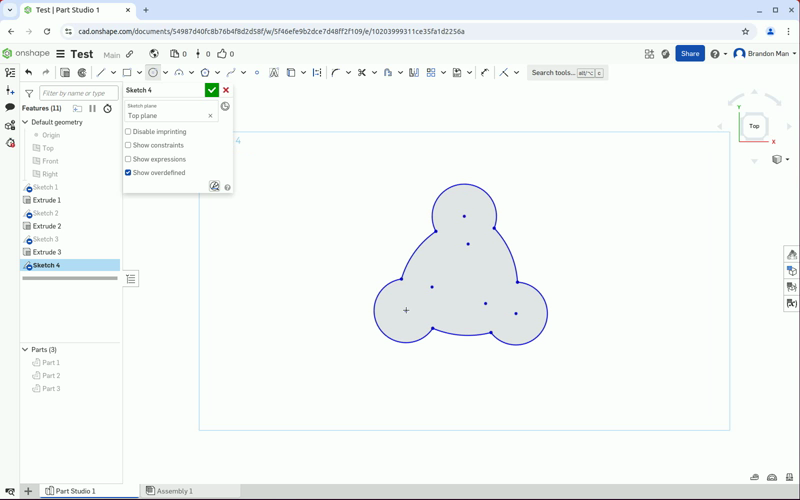
scroll(6)
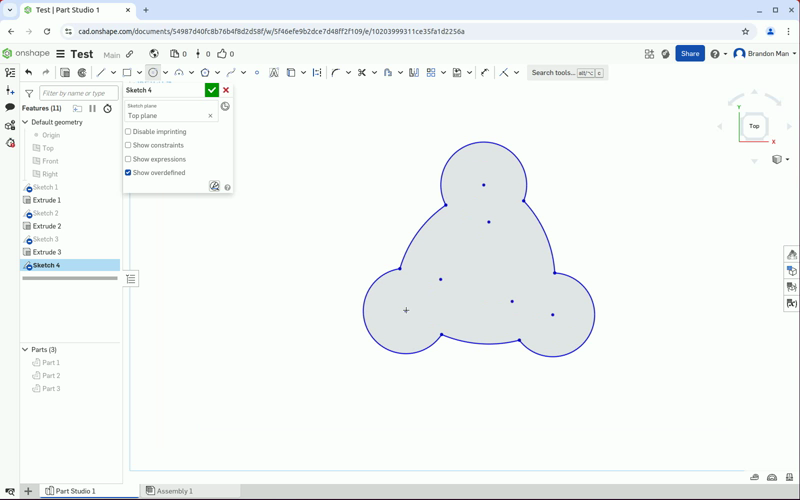
scroll(6)
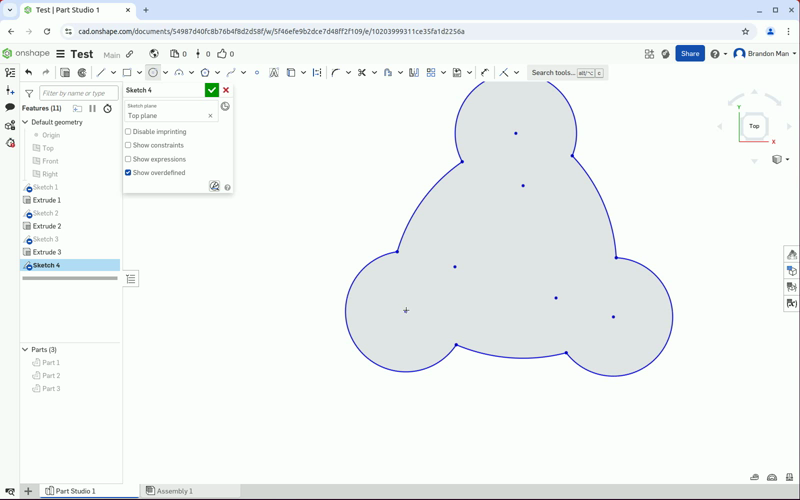
scroll(6)
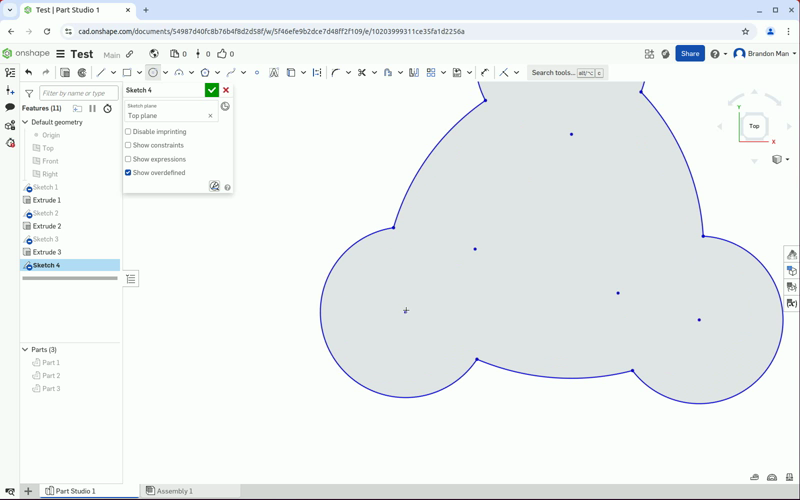
scroll(6)
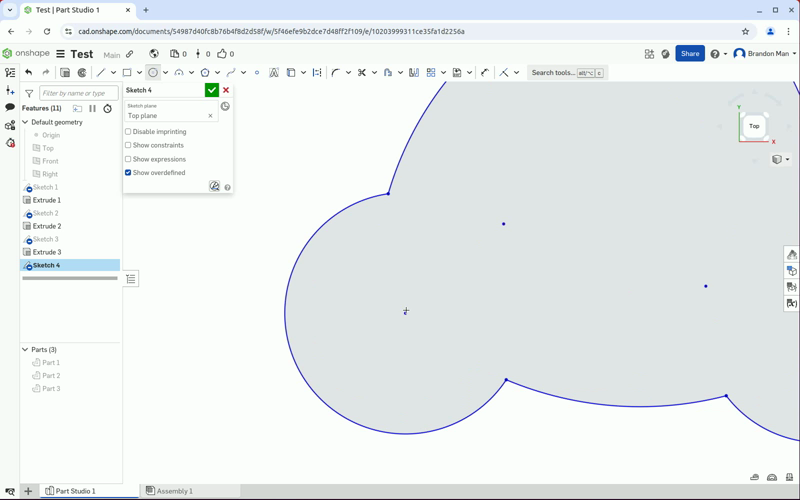
scroll(6)
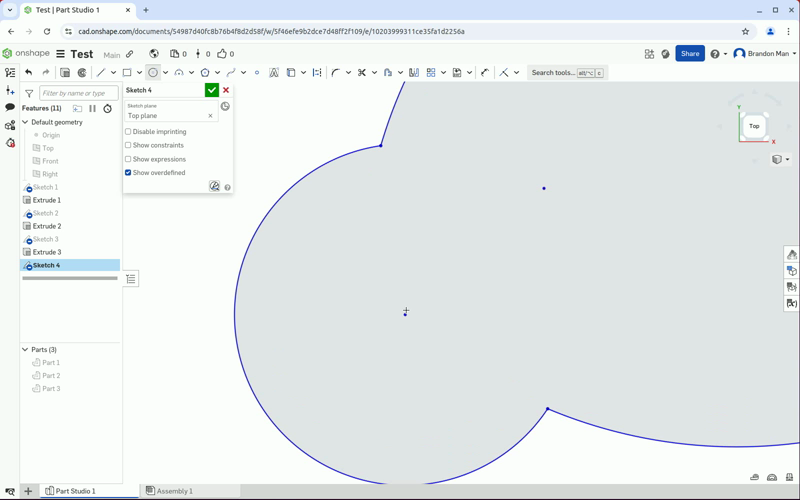
scroll(6)
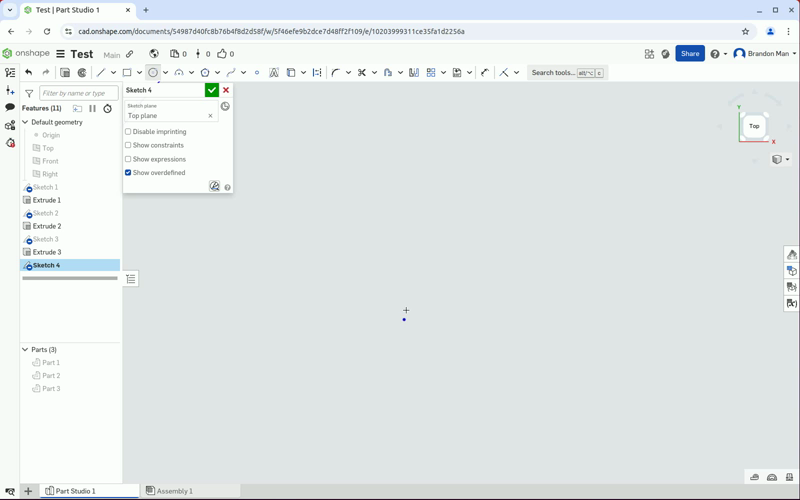
click(406, 309)
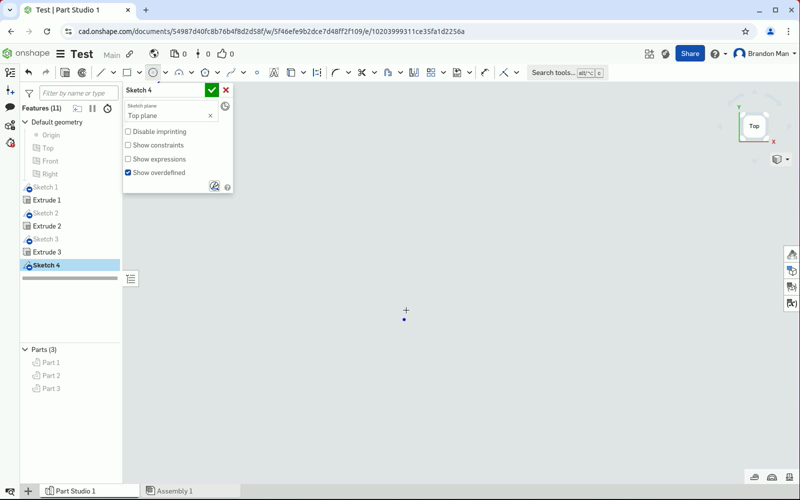
scroll(-6)
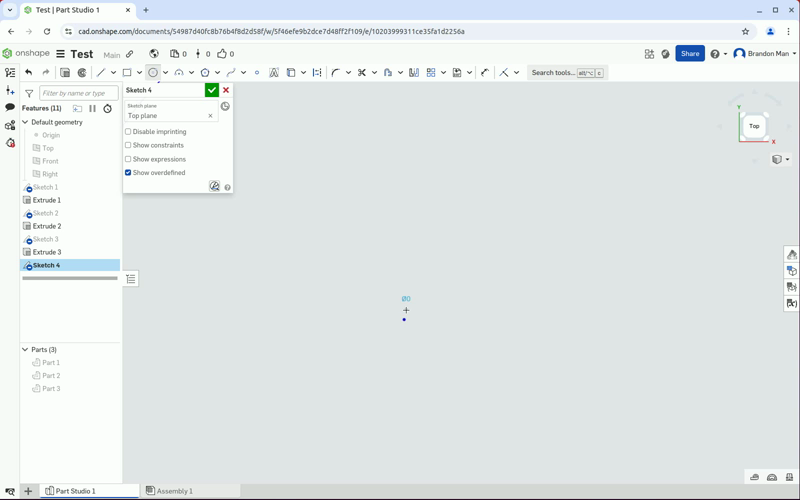
scroll(-6)
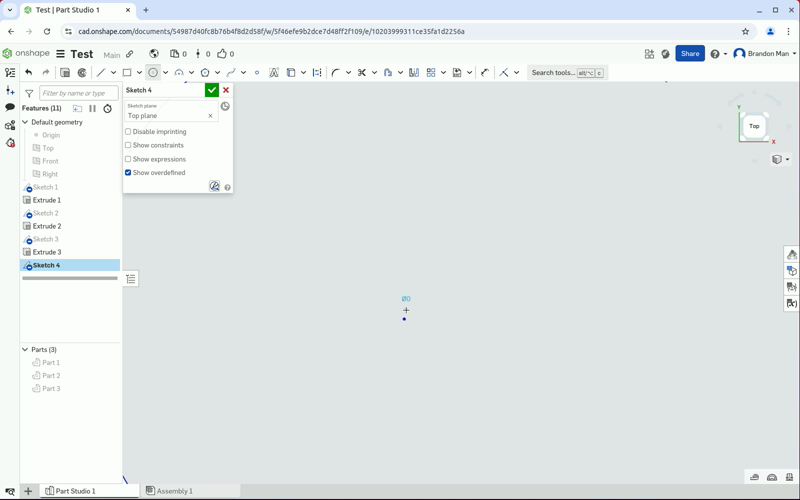
scroll(-6)
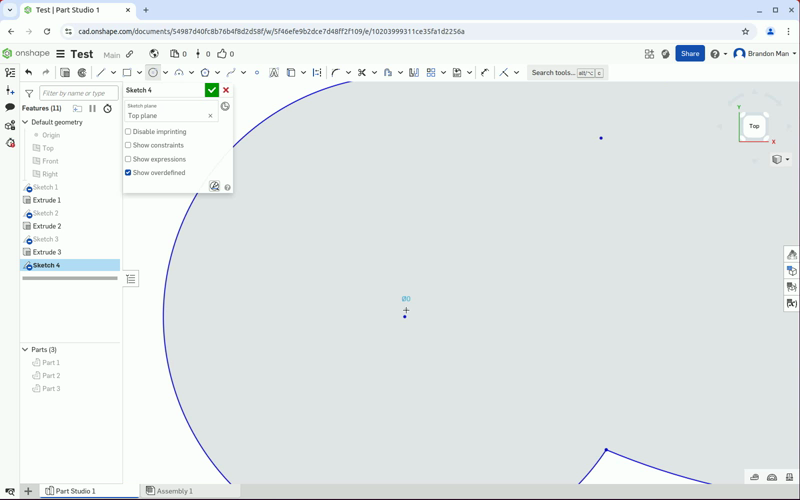
scroll(-6)
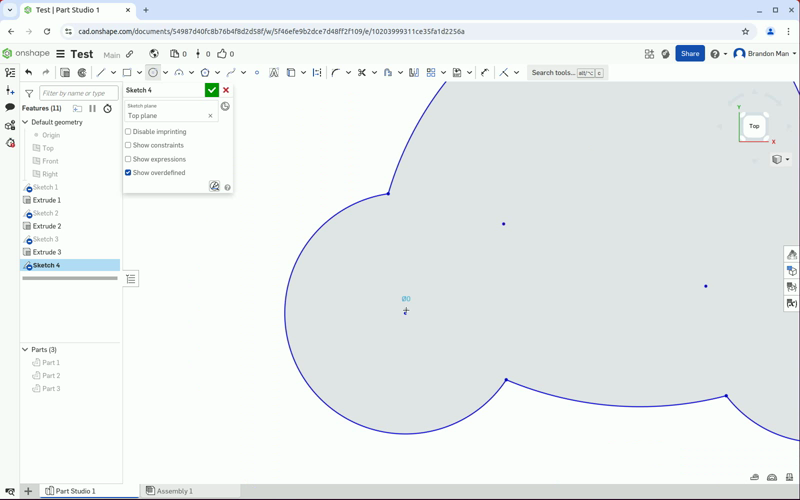
scroll(-6)
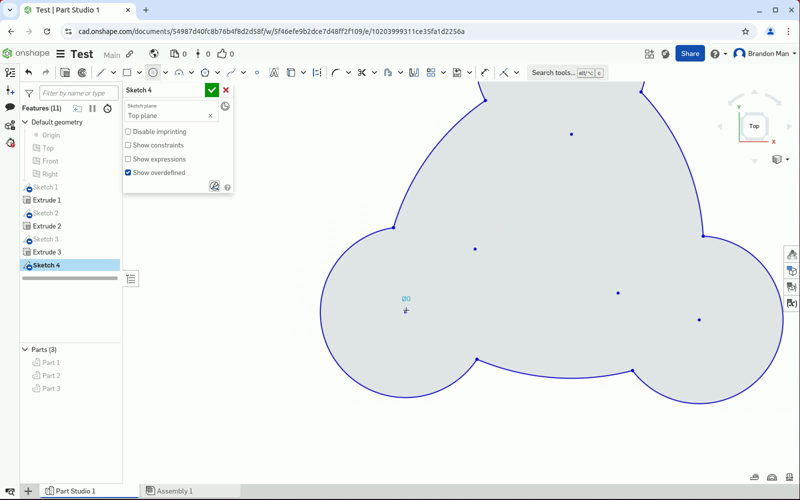
scroll(-6)
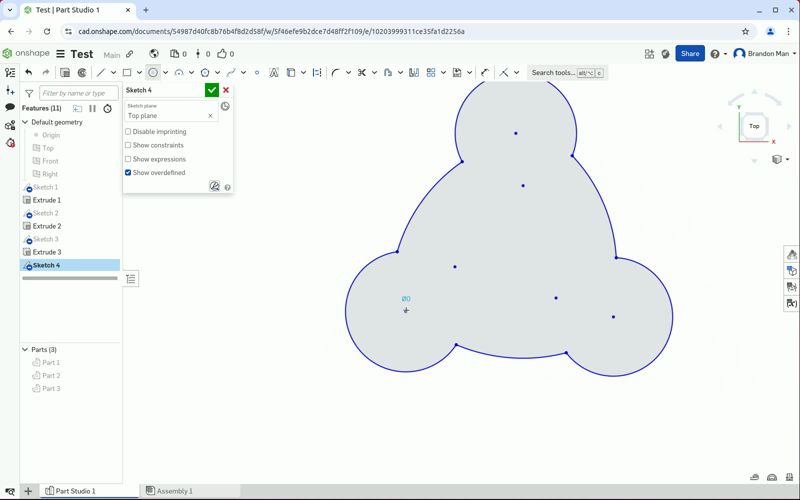
scroll(-6)
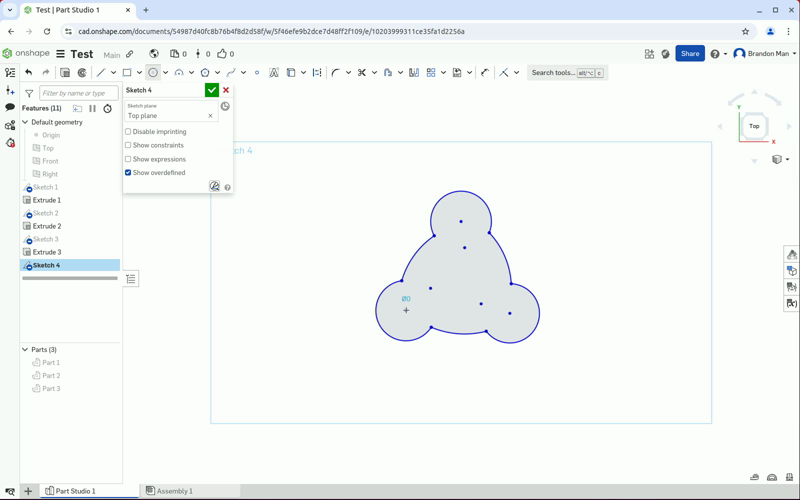
key_up(shift)
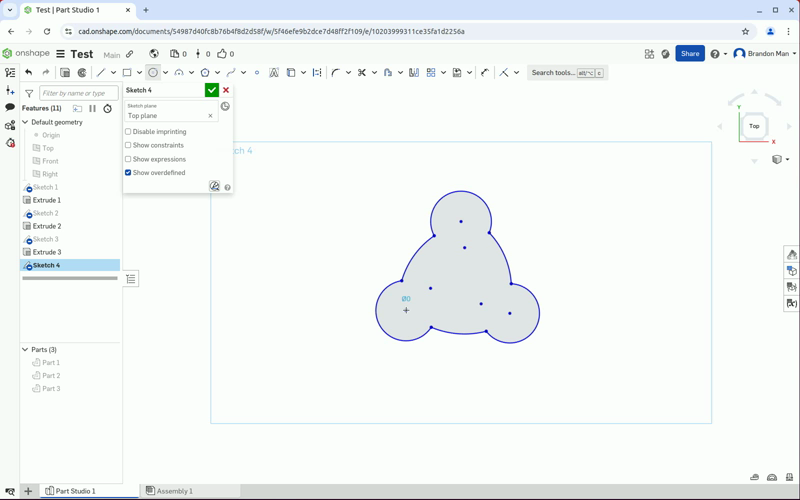
mouse_move(431, 309)
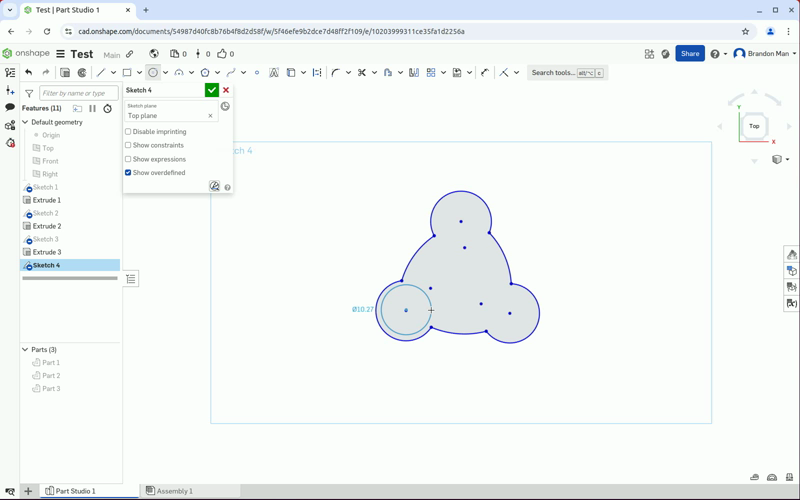
click(431, 309)
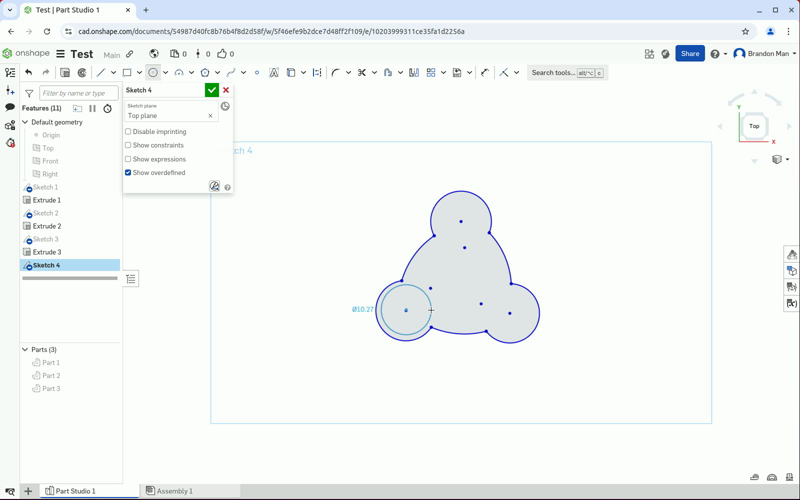
key(esc)
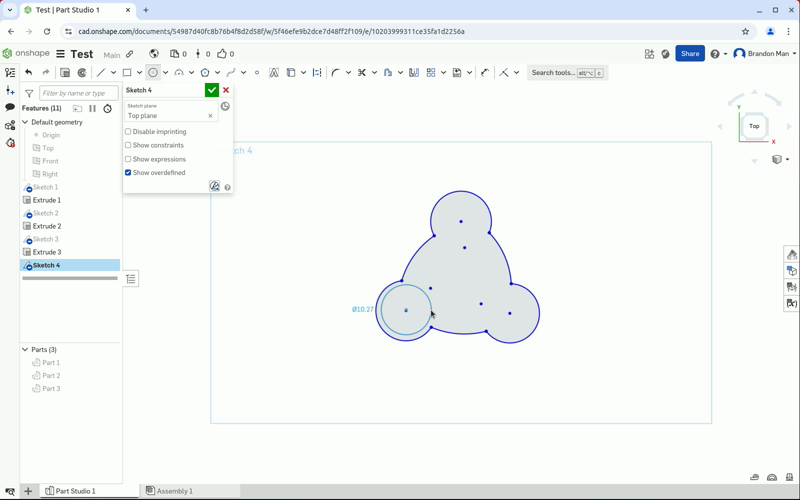
key(c)
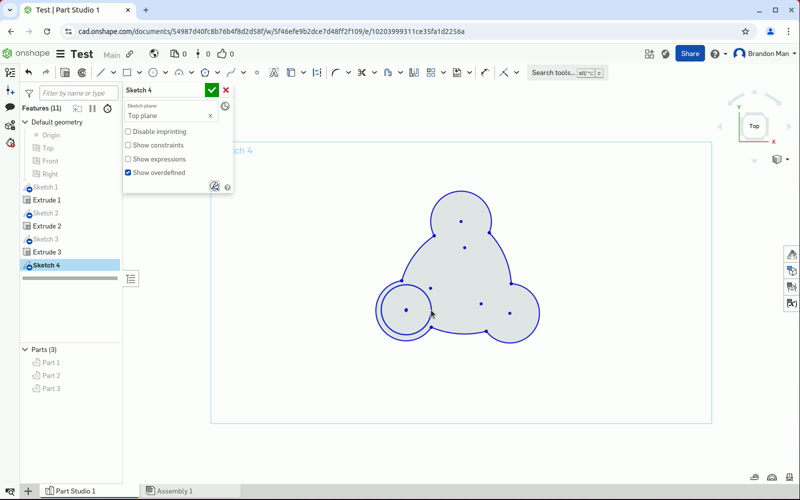
key_down(shift)
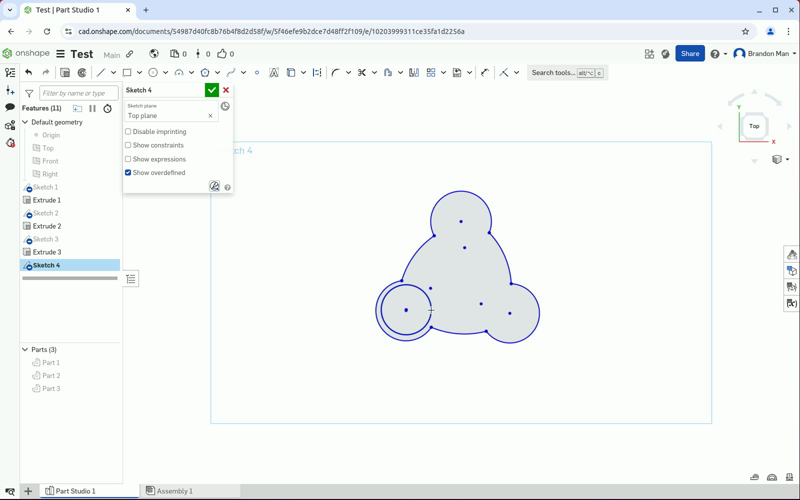
mouse_move(461, 283)
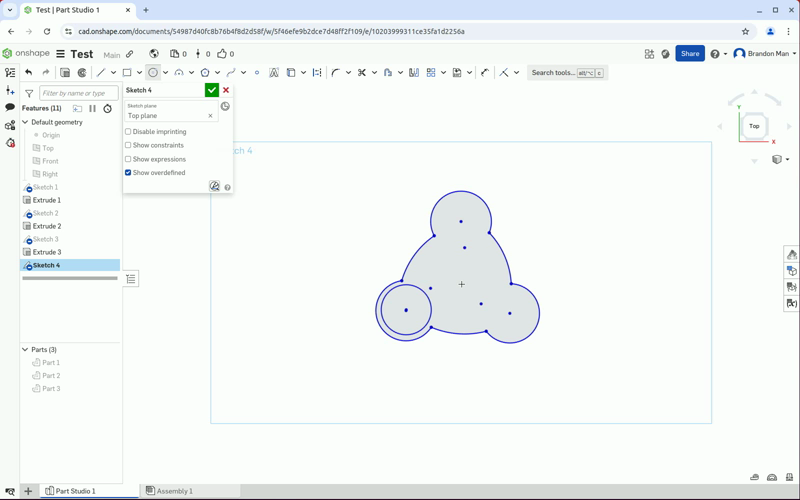
click(461, 283)
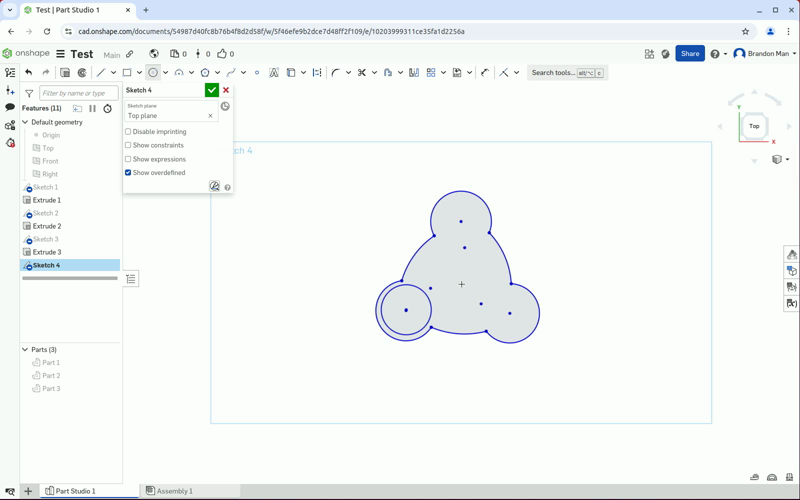
key_up(shift)
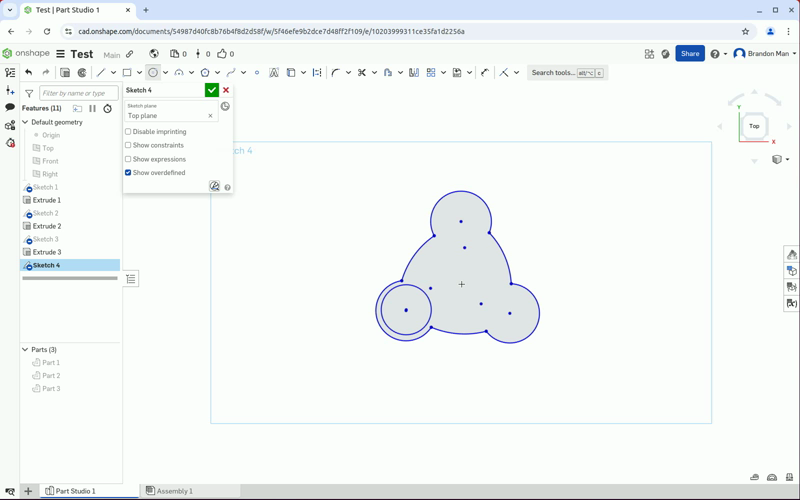
mouse_move(486, 283)
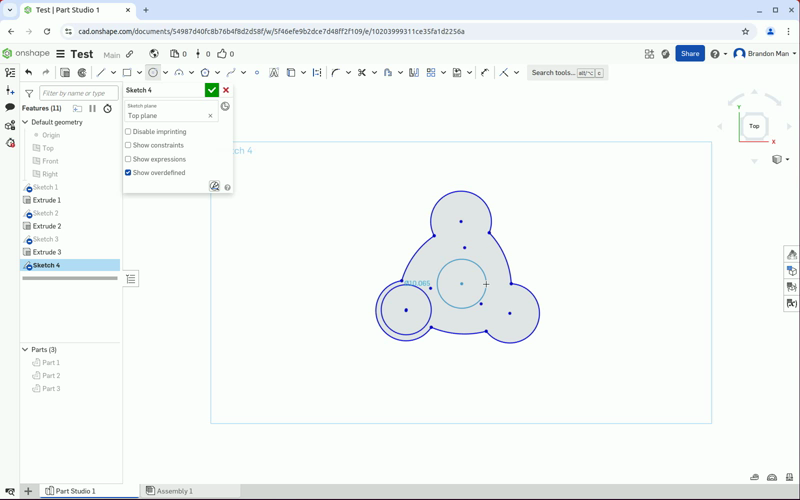
click(486, 283)
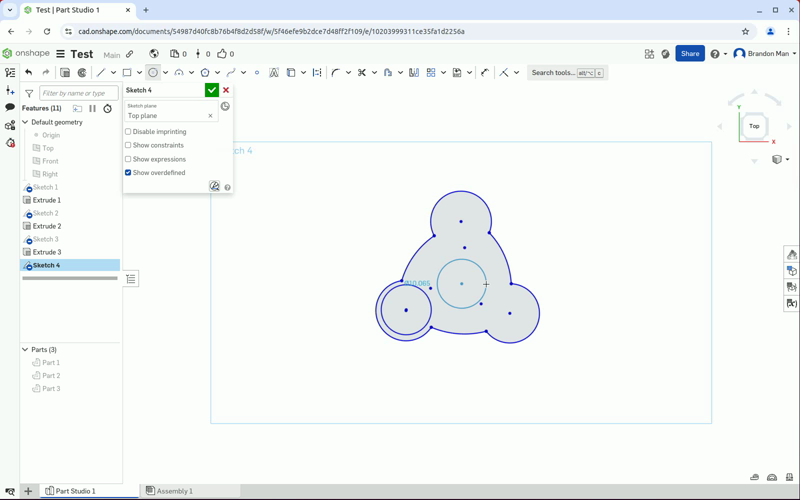
key(esc)
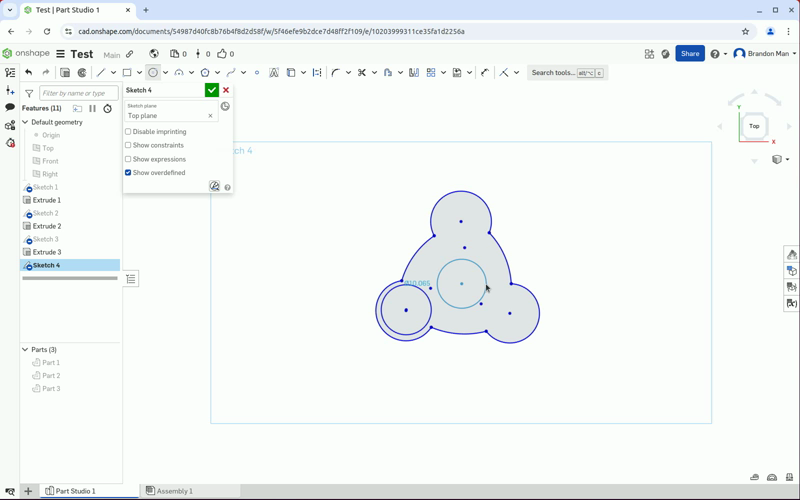
key(c)
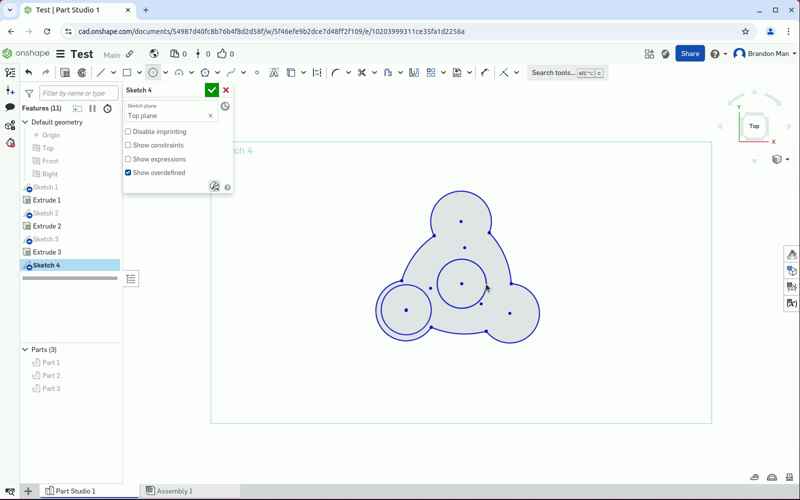
key_down(shift)
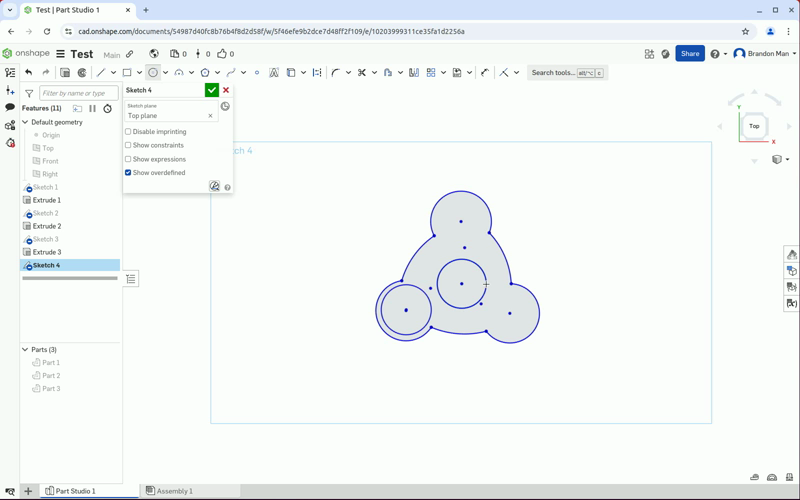
mouse_move(461, 222)
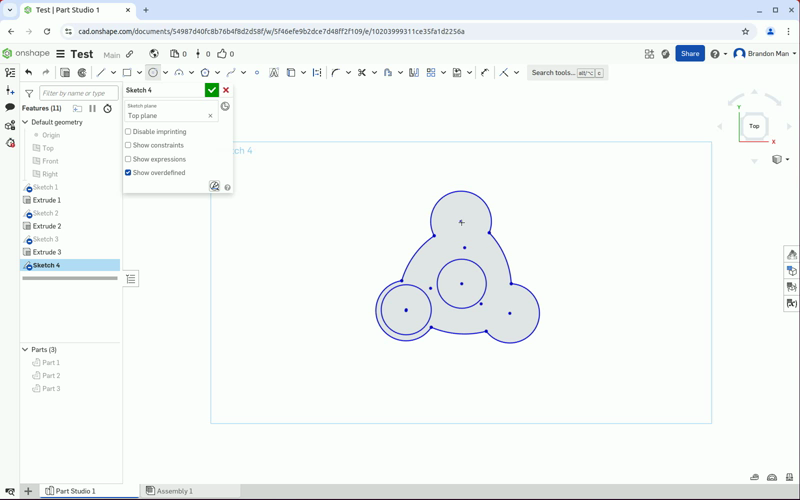
scroll(6)
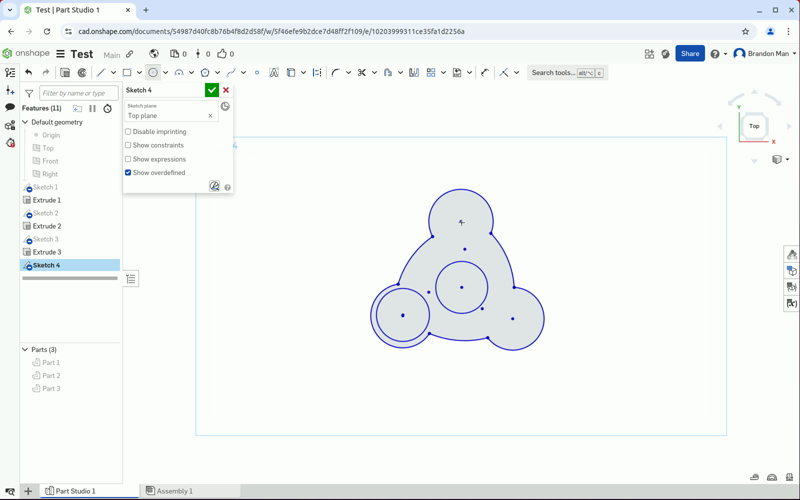
scroll(6)
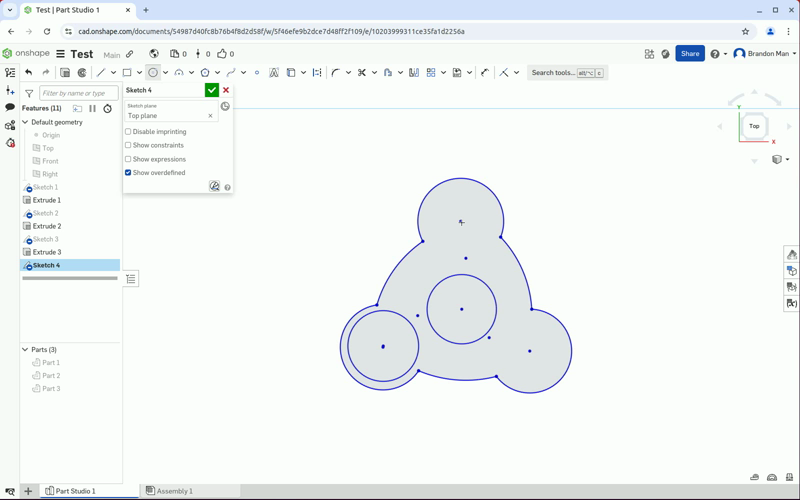
scroll(6)
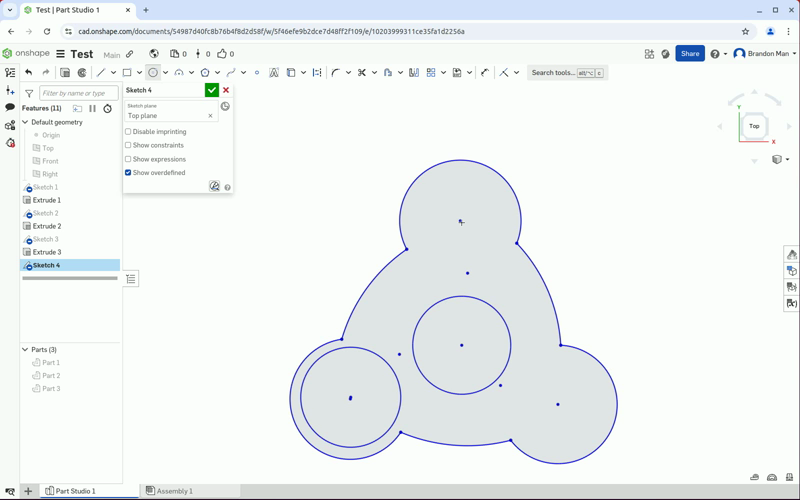
scroll(6)
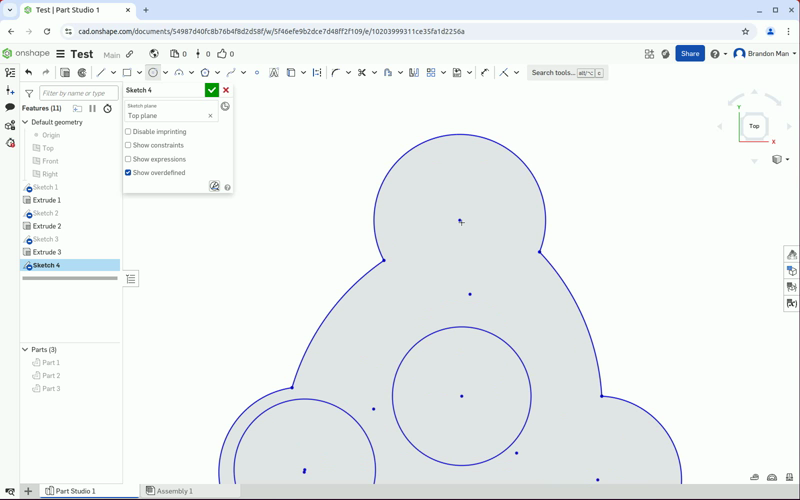
scroll(6)
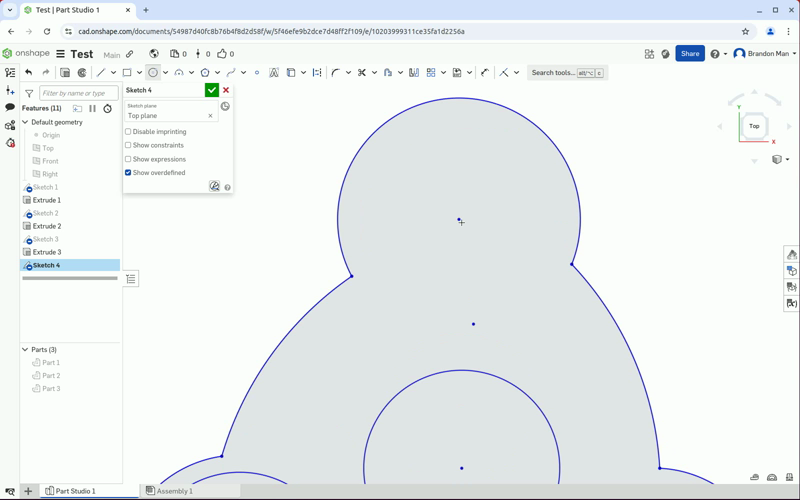
scroll(6)
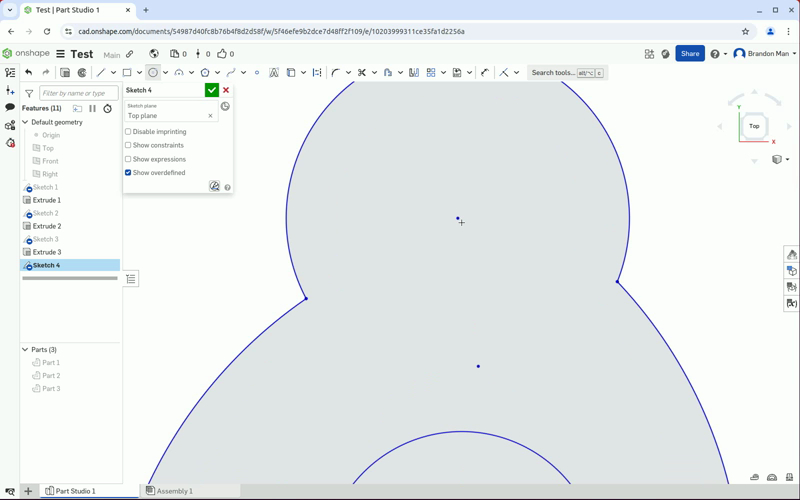
scroll(6)
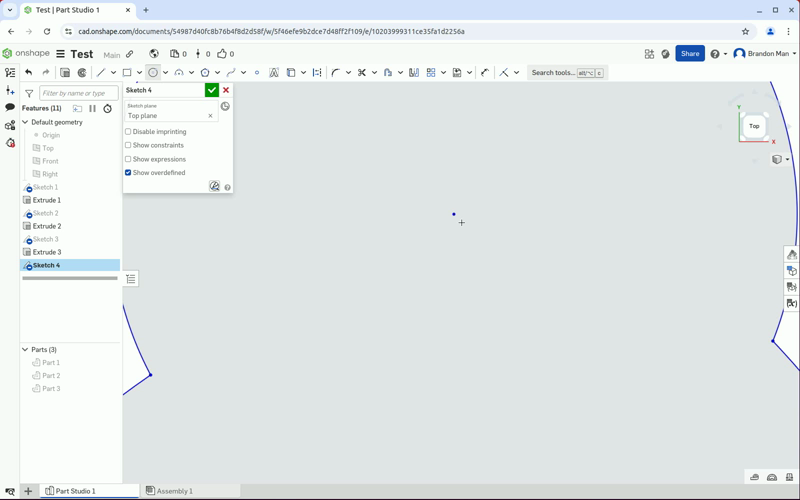
click(461, 222)
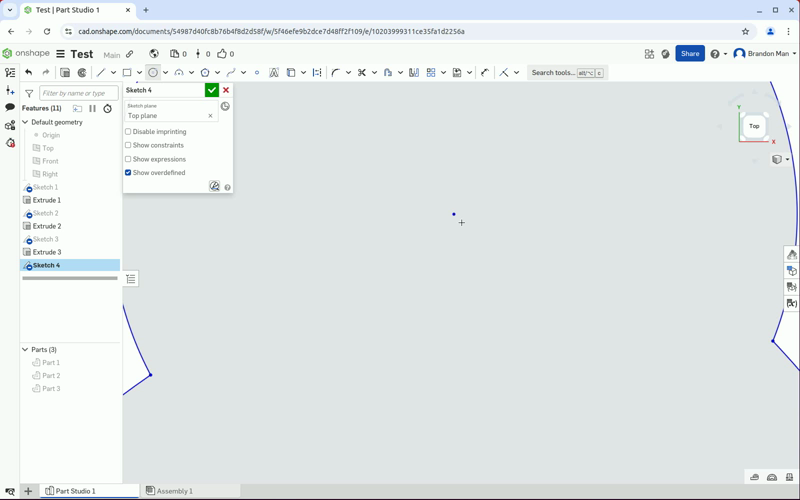
scroll(-6)
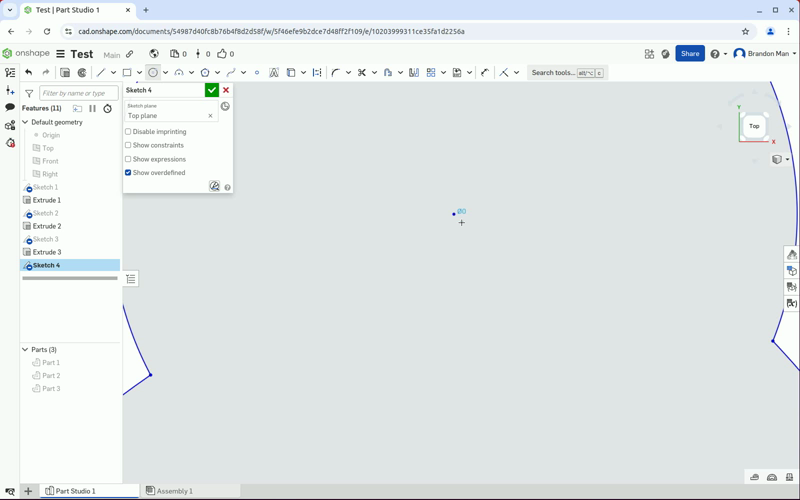
scroll(-6)
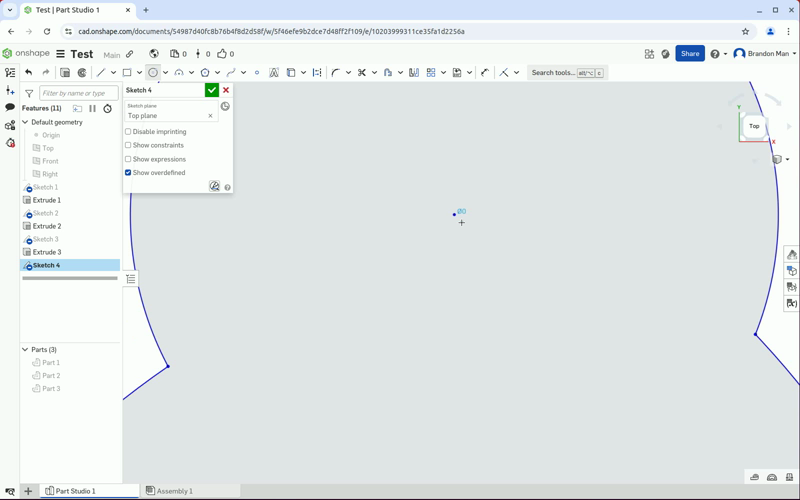
scroll(-6)
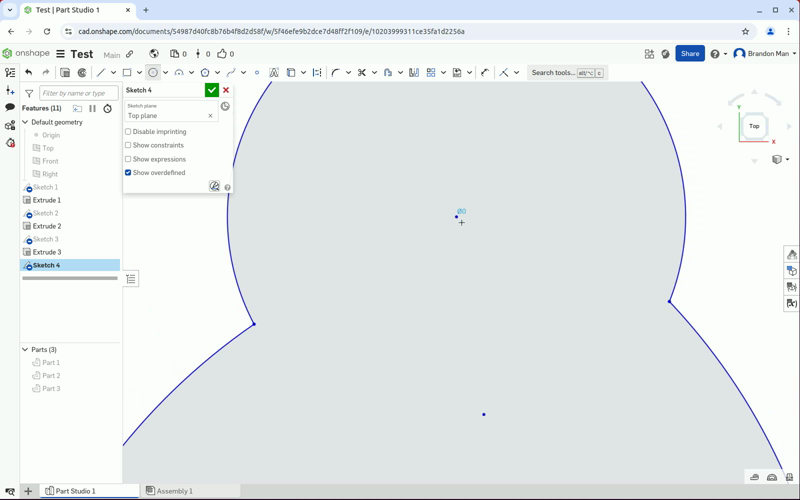
scroll(-6)
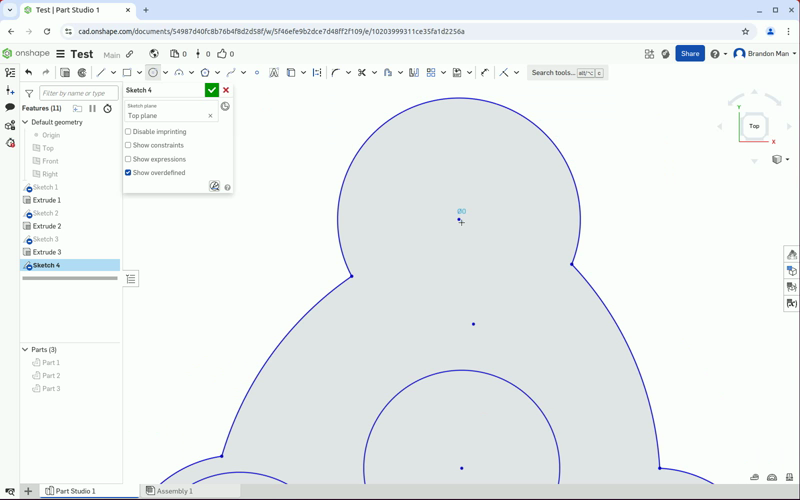
scroll(-6)
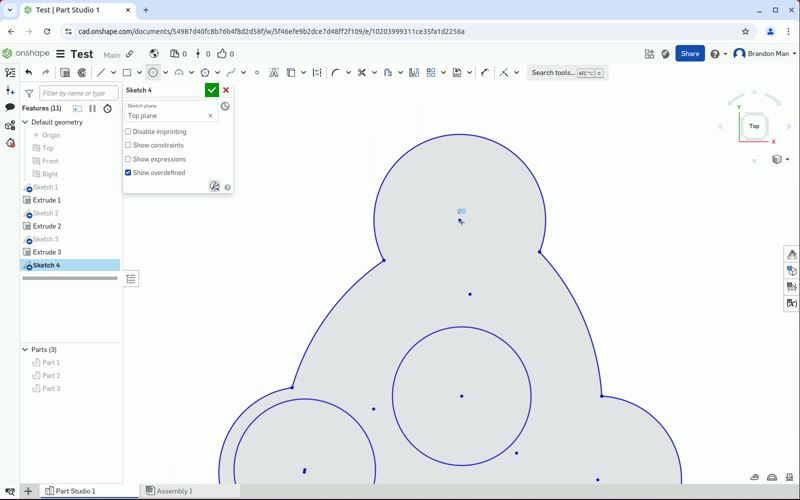
scroll(-6)
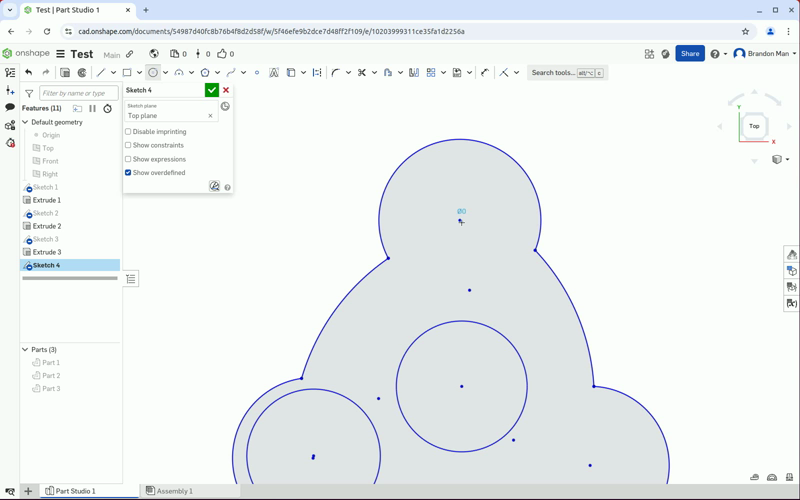
scroll(-6)
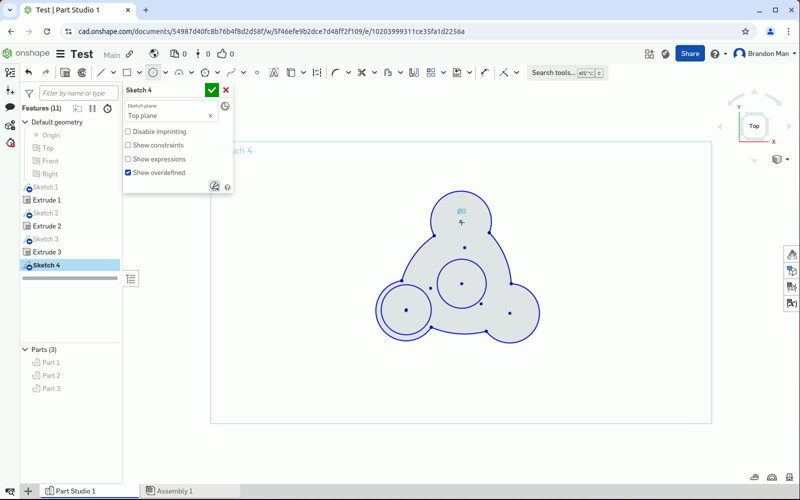
key_up(shift)
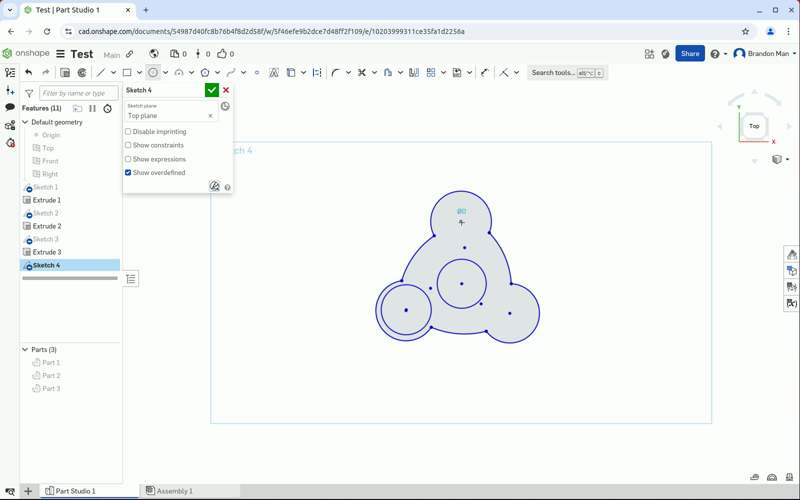
mouse_move(486, 222)
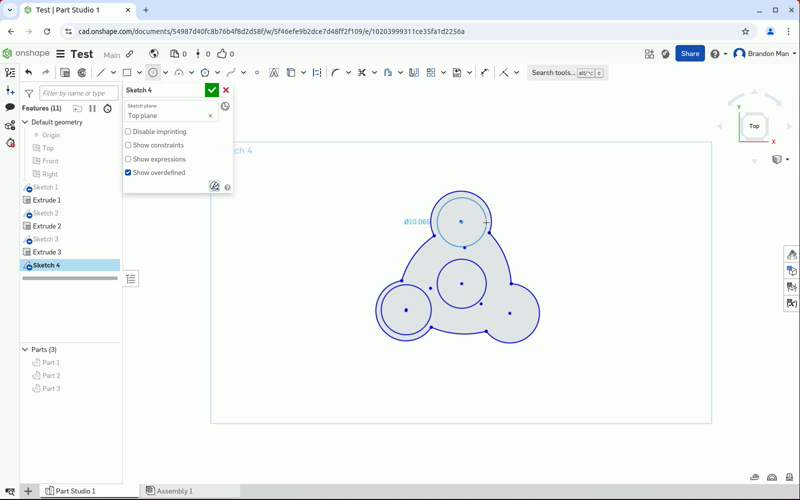
click(486, 222)
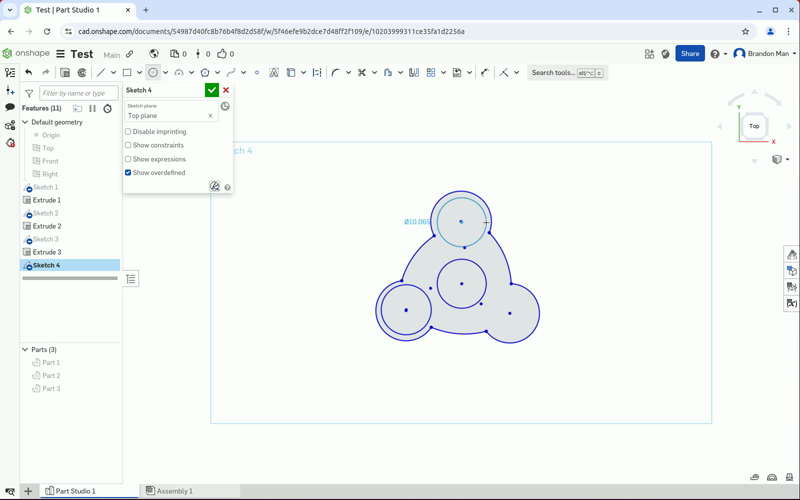
key(esc)
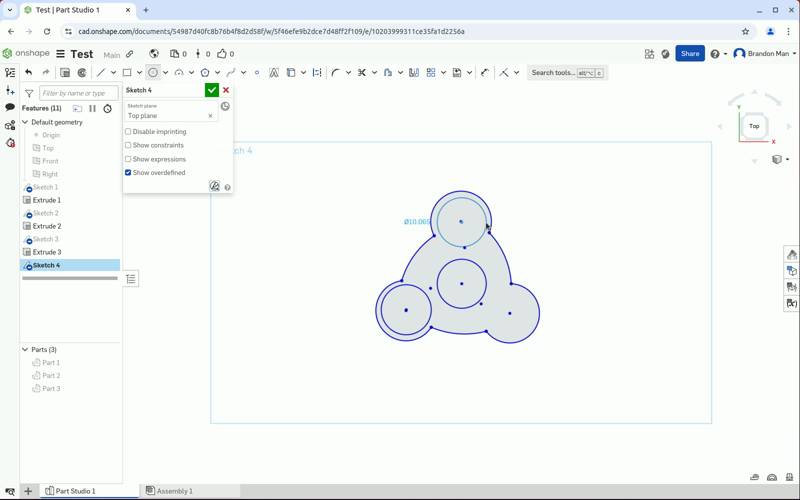
key(c)
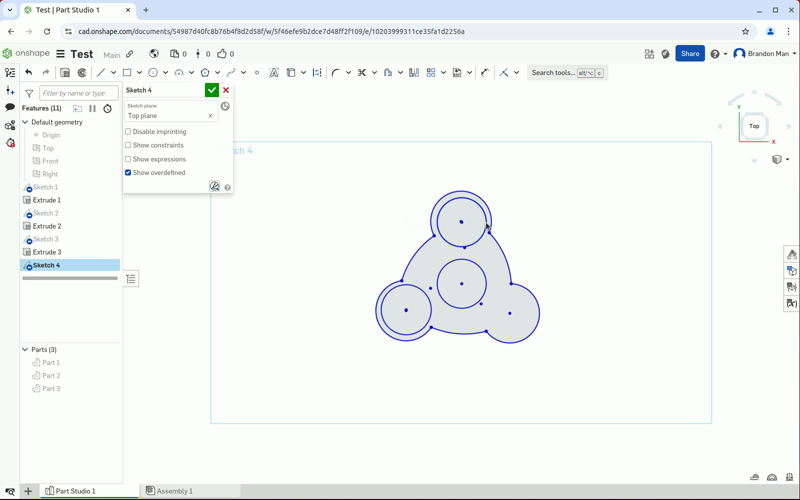
key_down(shift)
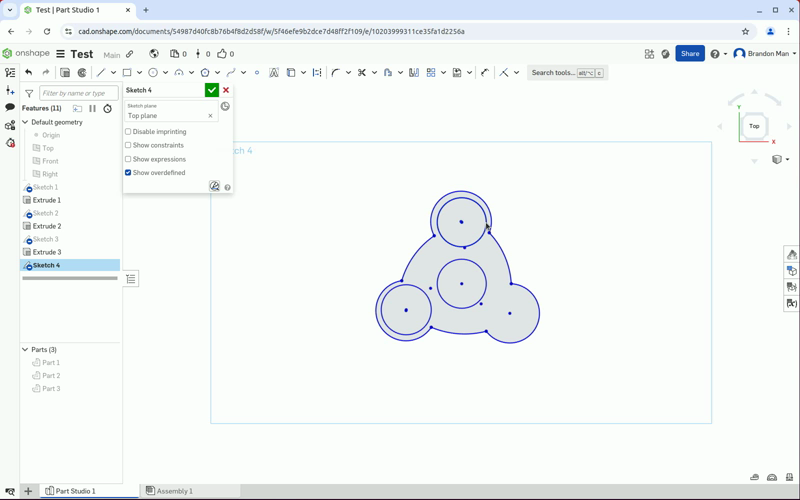
mouse_move(509, 313)
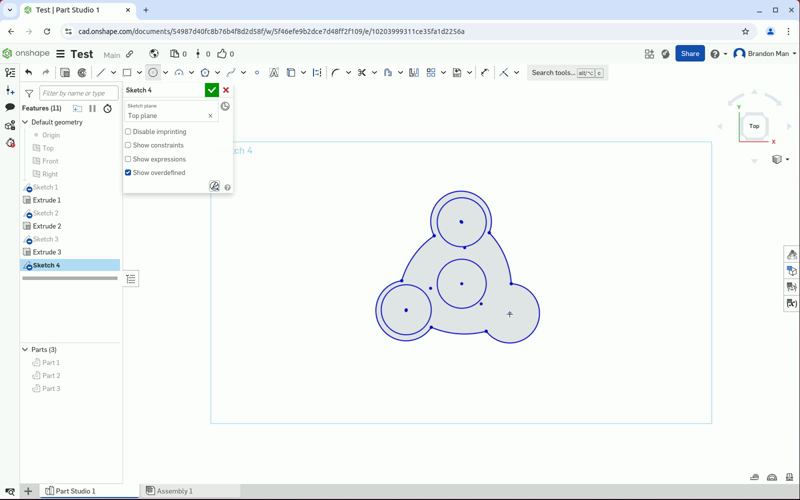
scroll(6)
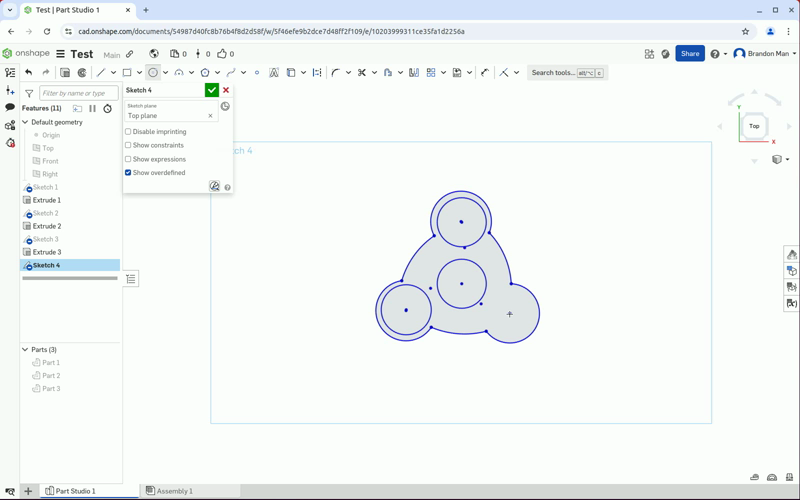
scroll(6)
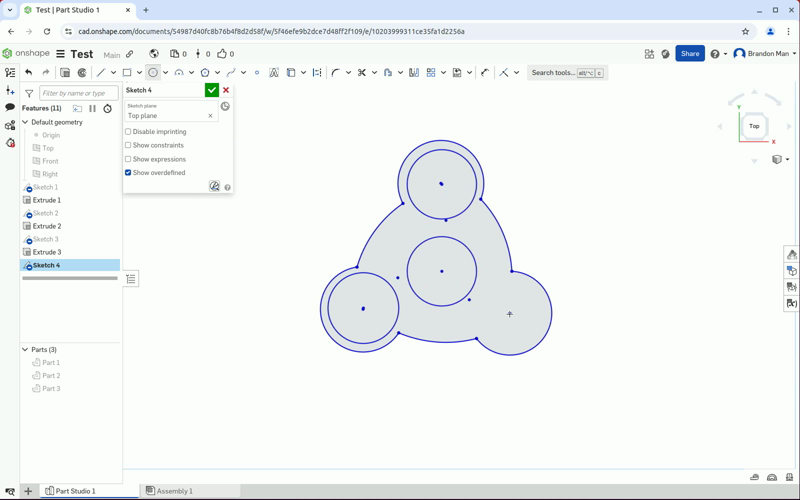
scroll(6)
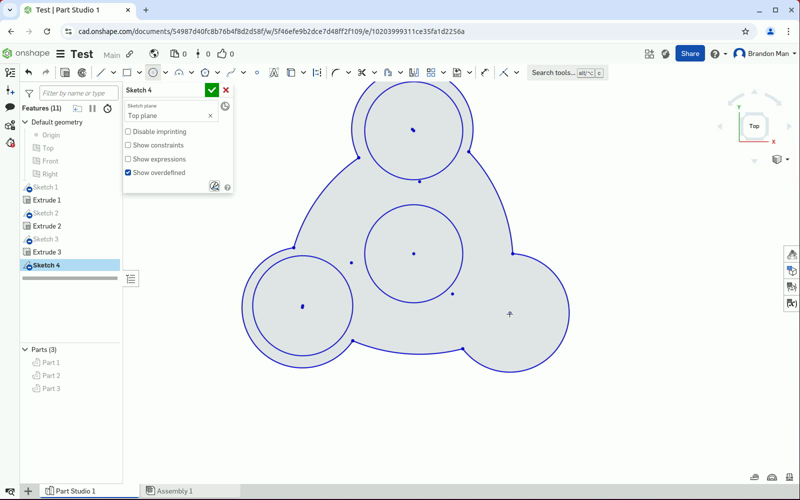
scroll(6)
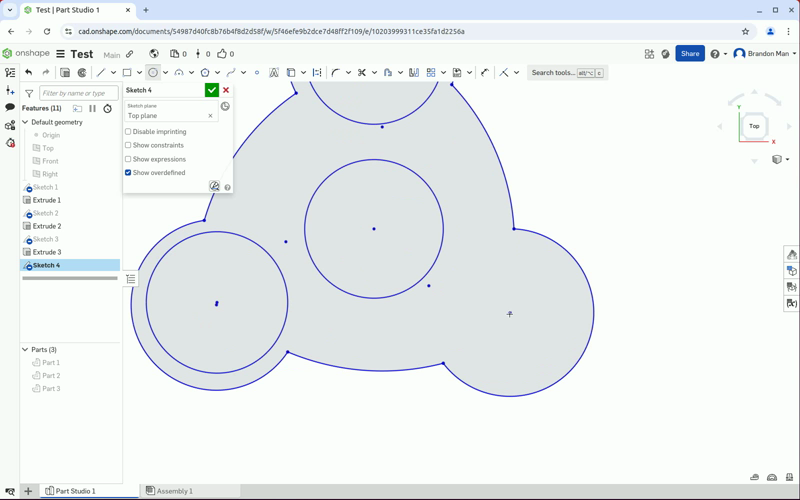
scroll(6)
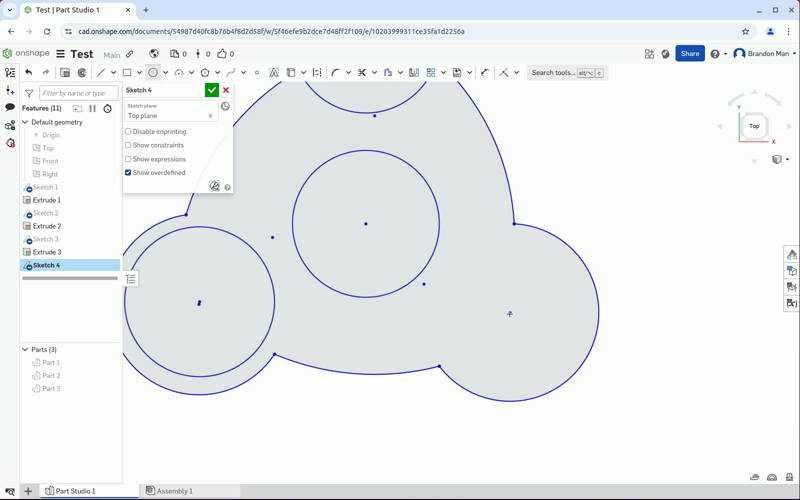
scroll(6)
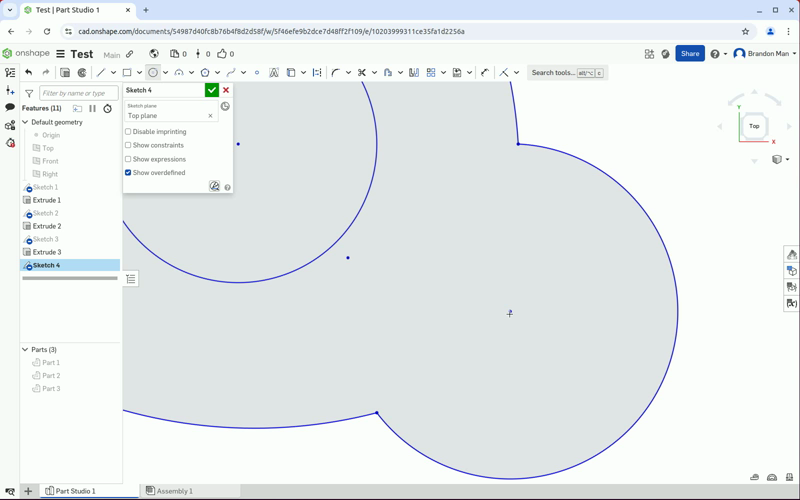
scroll(6)
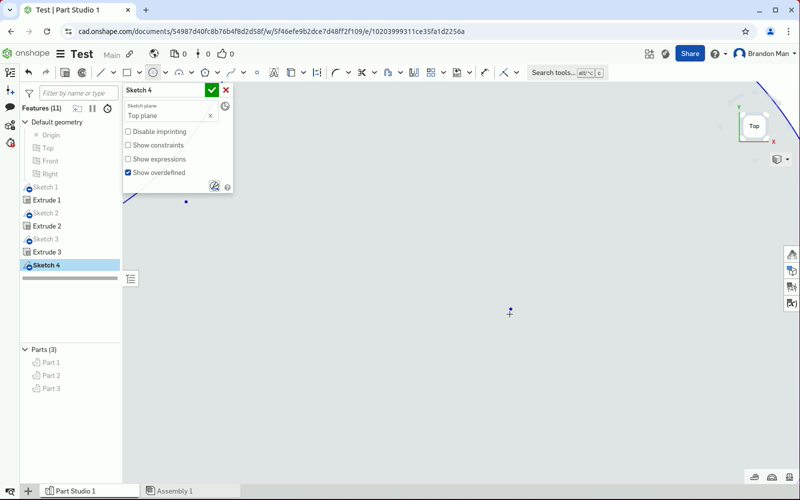
click(509, 313)
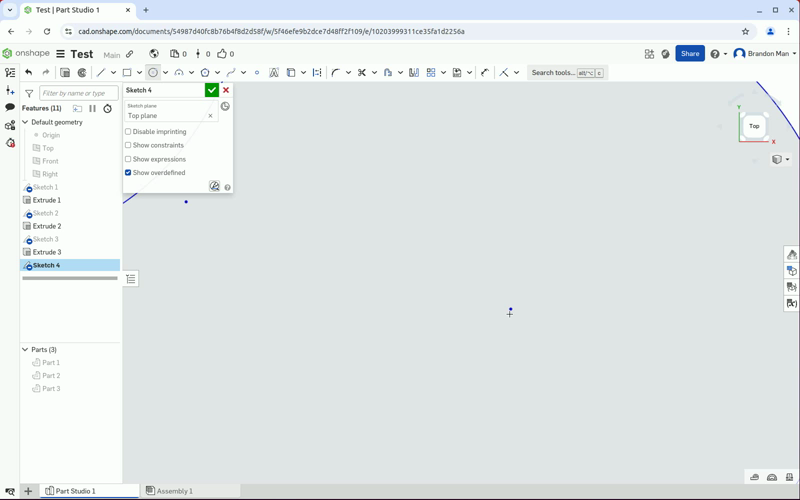
scroll(-6)
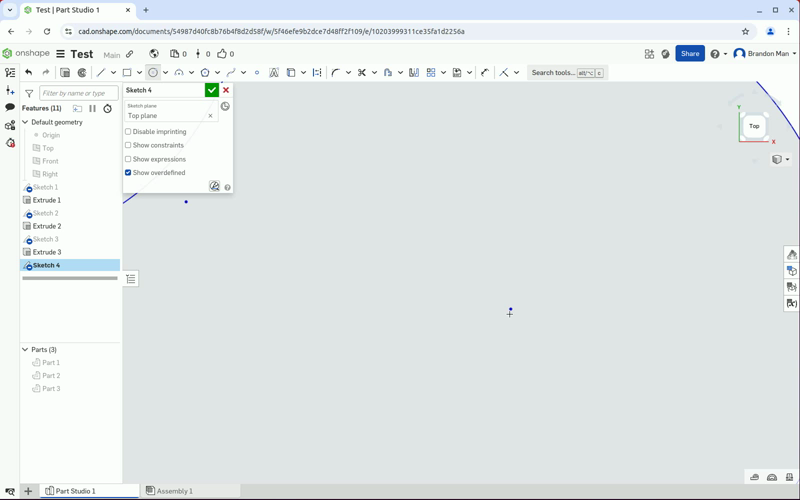
scroll(-6)
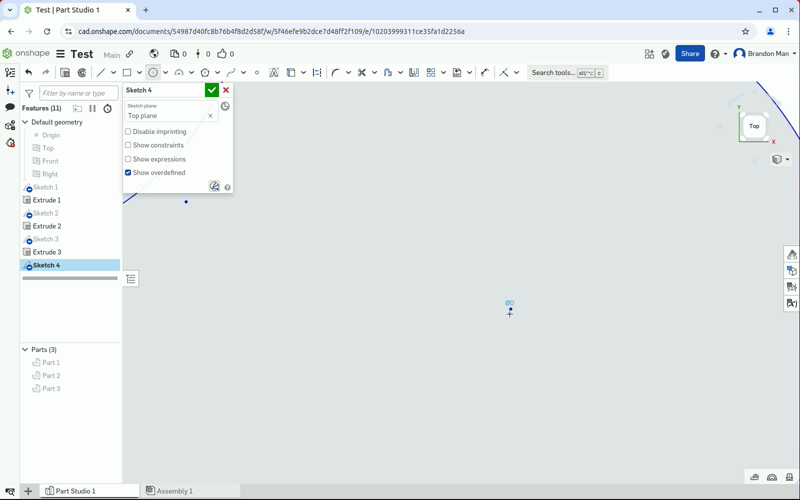
scroll(-6)
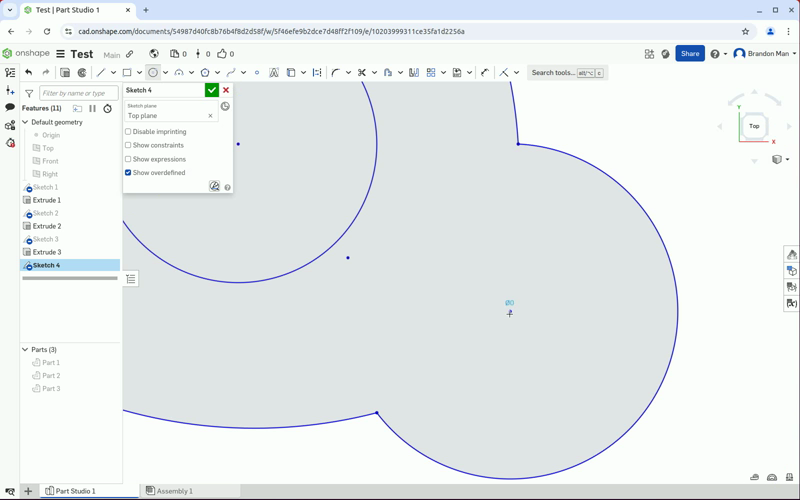
scroll(-6)
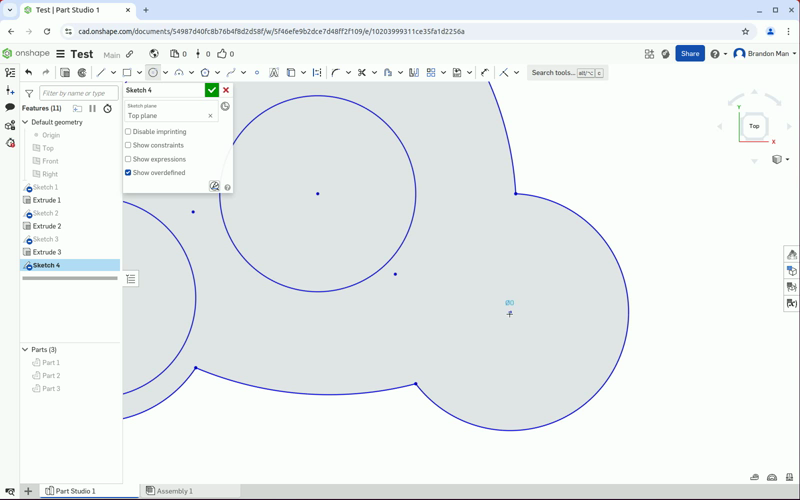
scroll(-6)
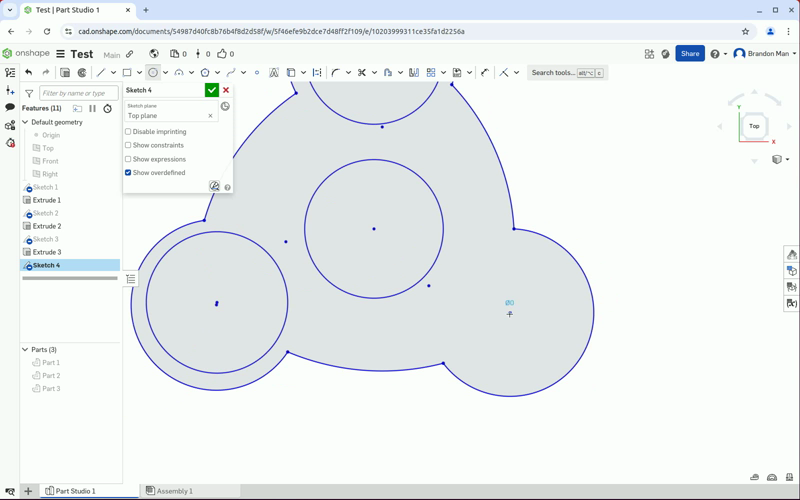
scroll(-6)
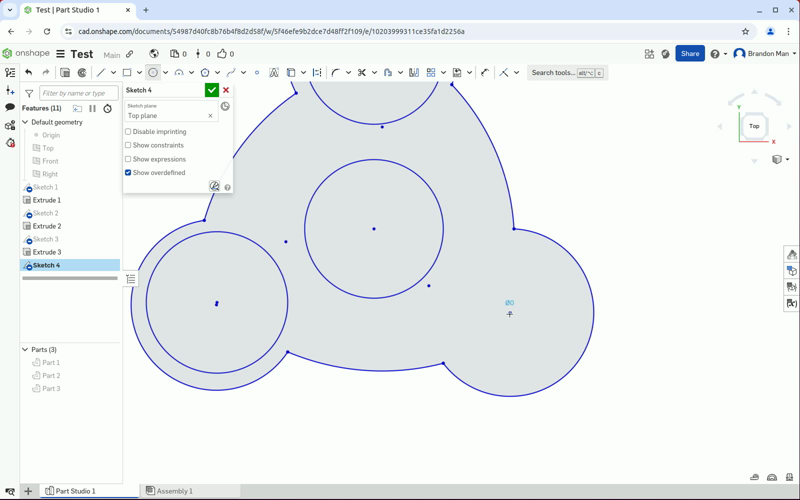
scroll(-6)
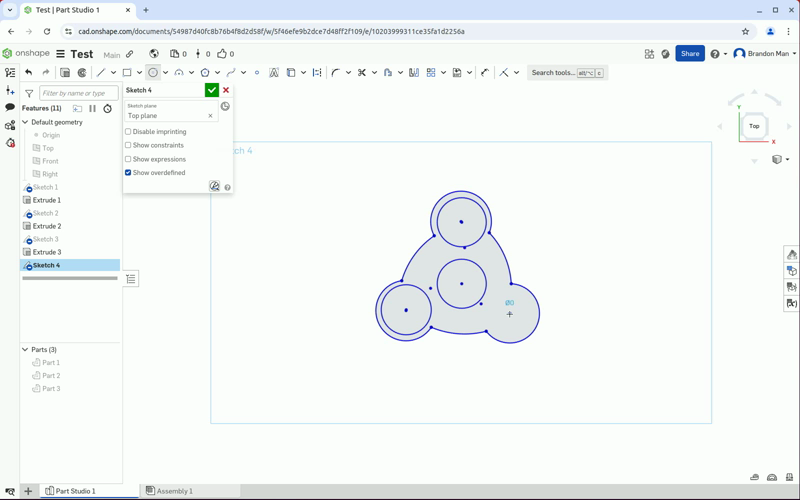
key_up(shift)
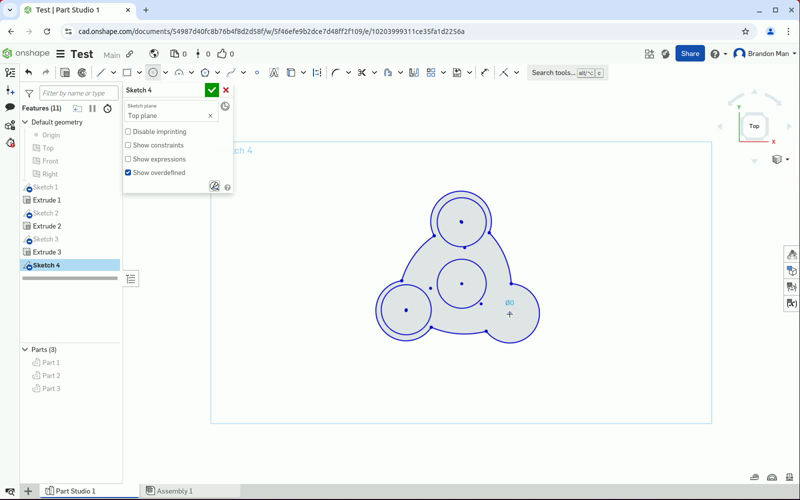
mouse_move(534, 313)
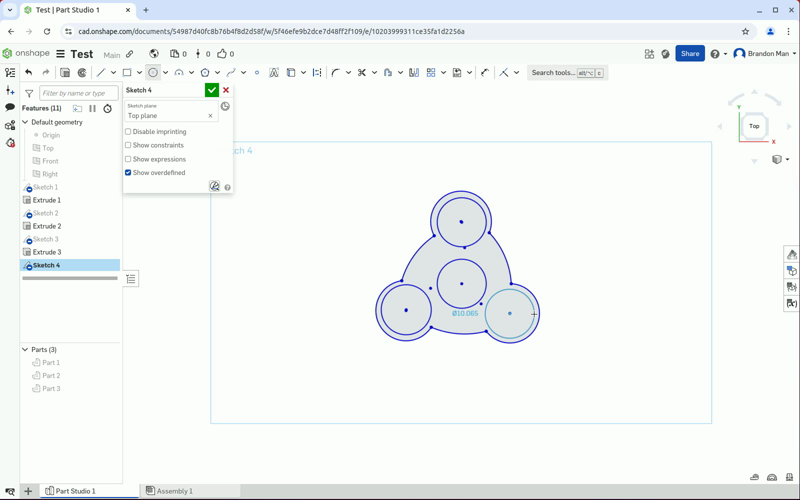
click(534, 313)
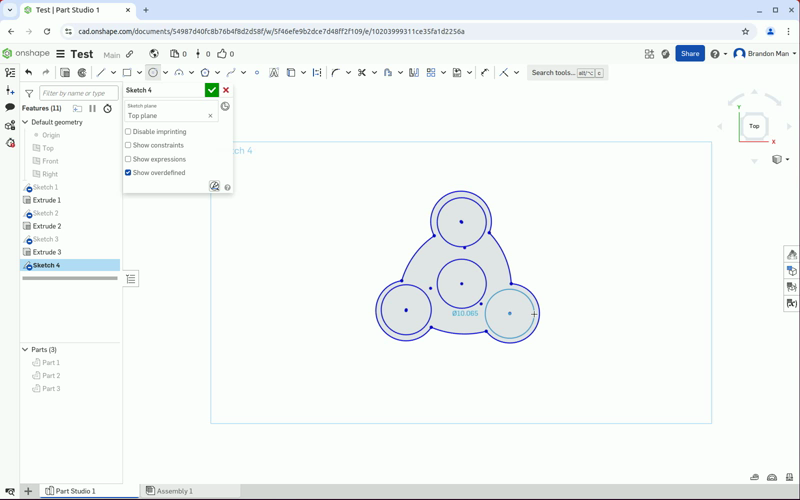
key(esc)
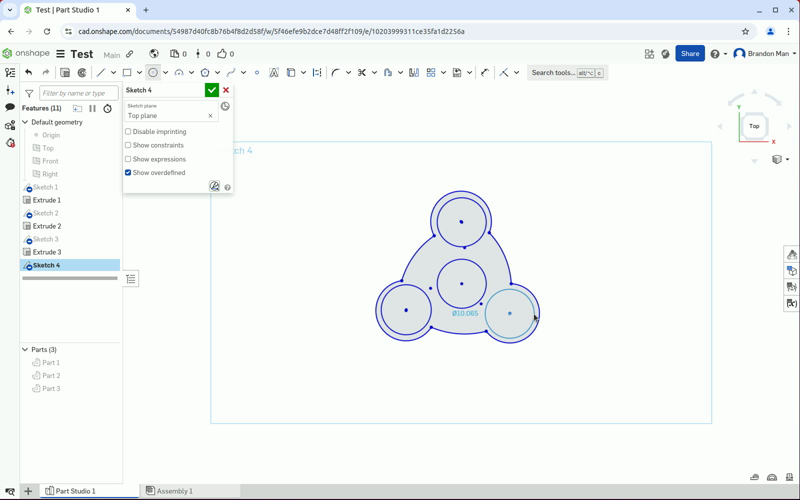
mouse_move(494, 273)
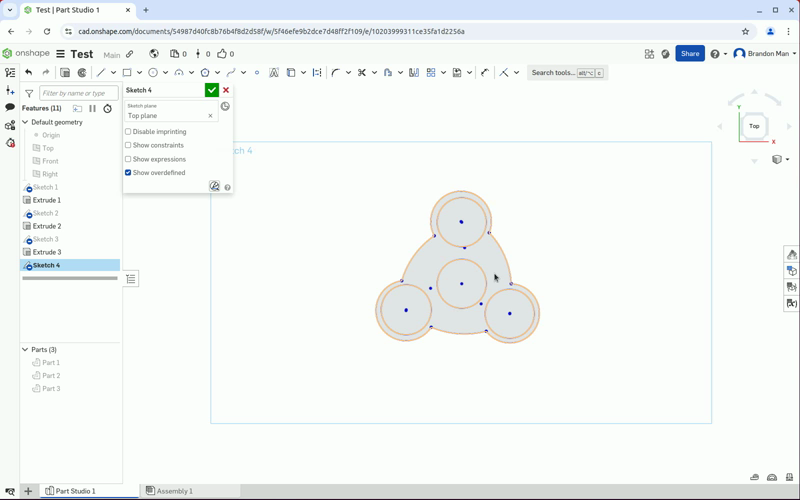
click(494, 273)
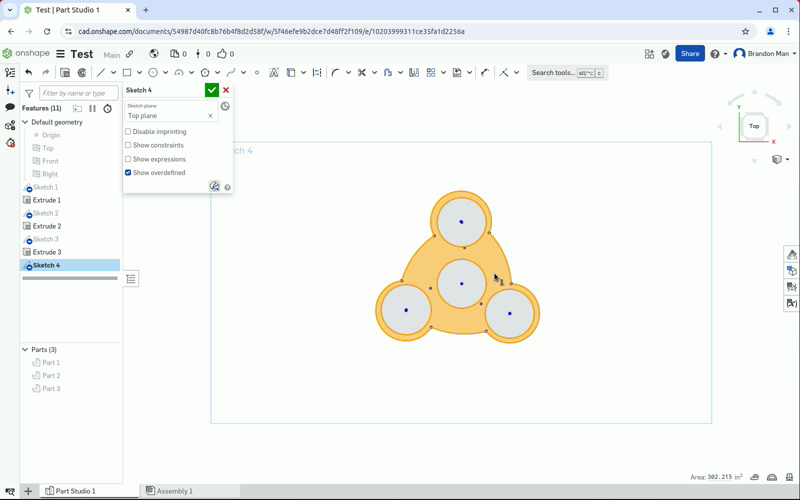
mouse_move(73, 352)
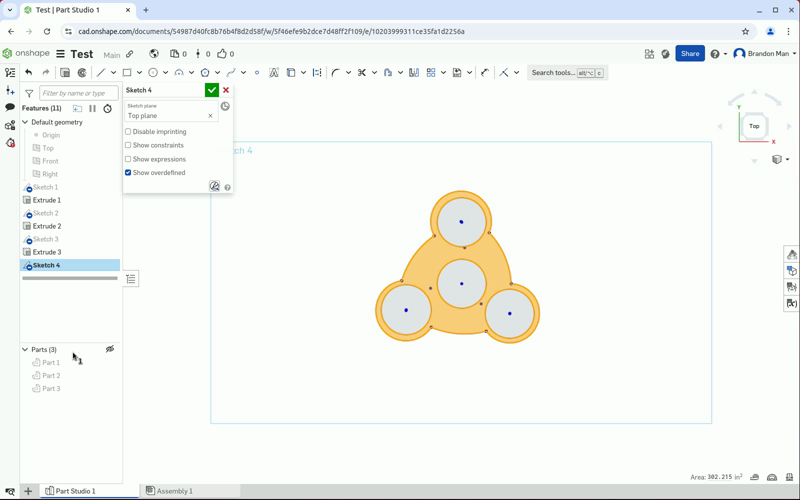
key(shift+y)
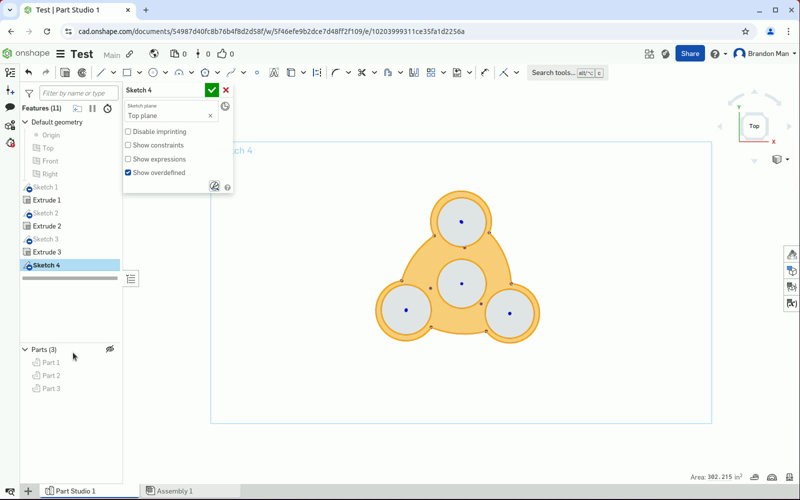
key(shift+e)
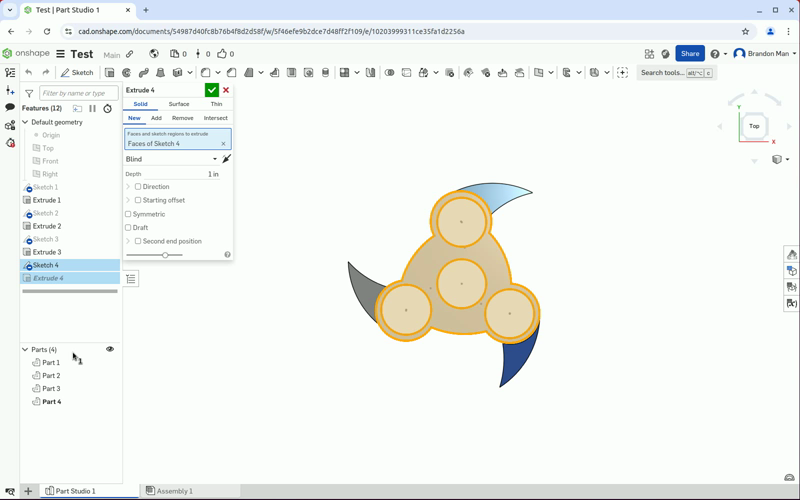
mouse_move(143, 106)
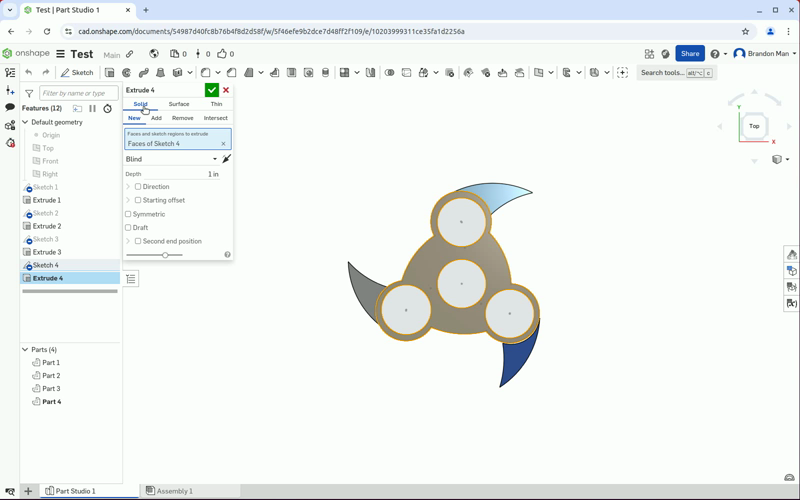
click(143, 106)
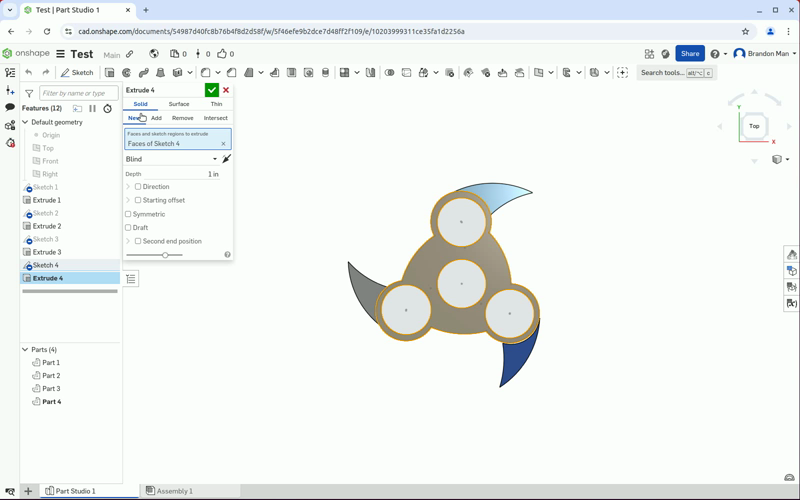
mouse_move(137, 120)
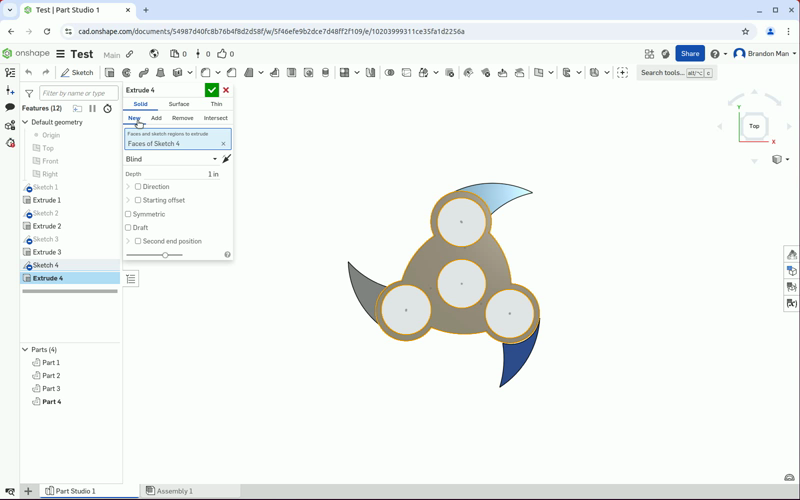
click(137, 120)
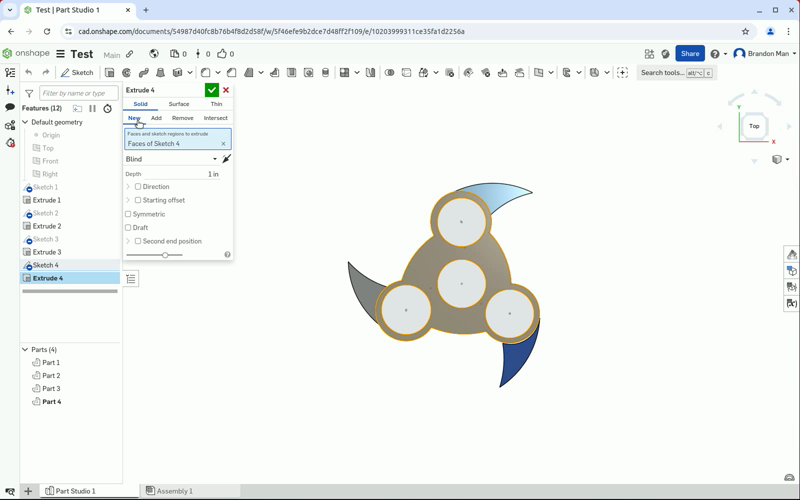
key(tab, 4)
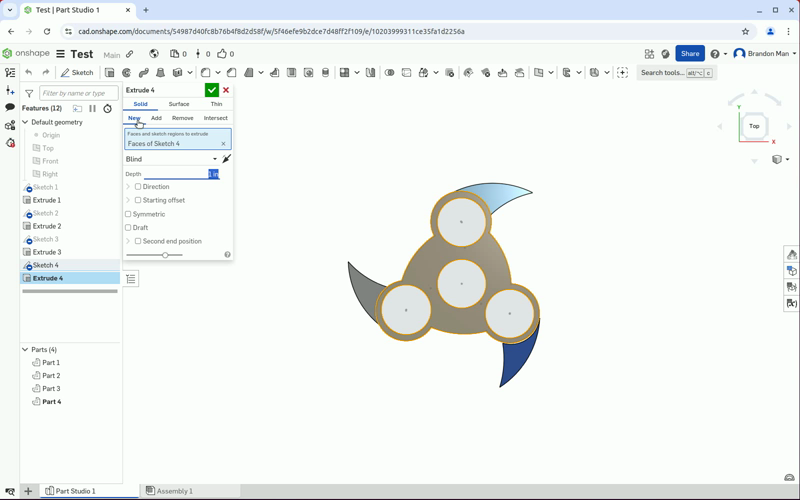
text(3.129)
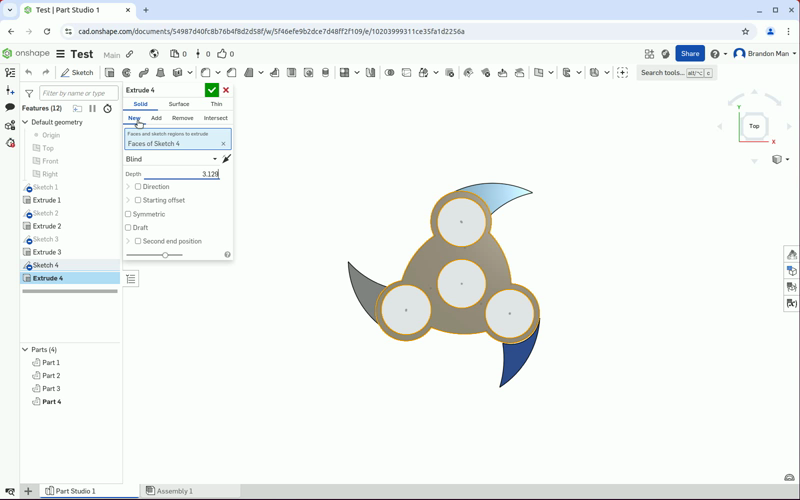
key(enter)
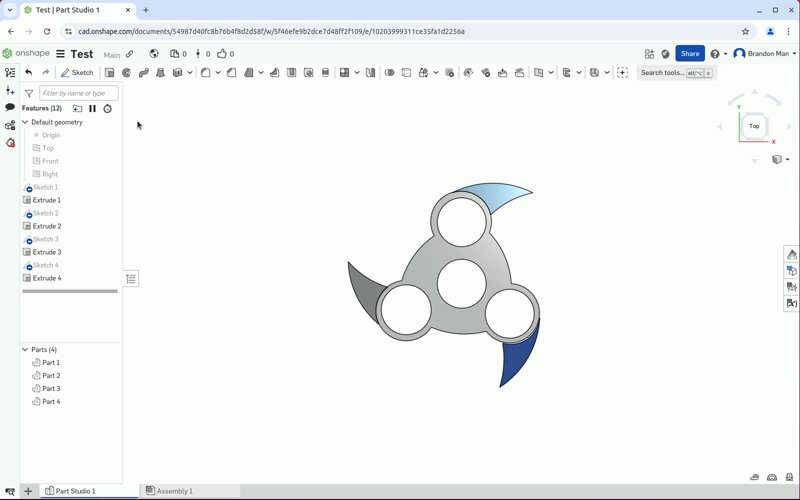
key(shift+h)
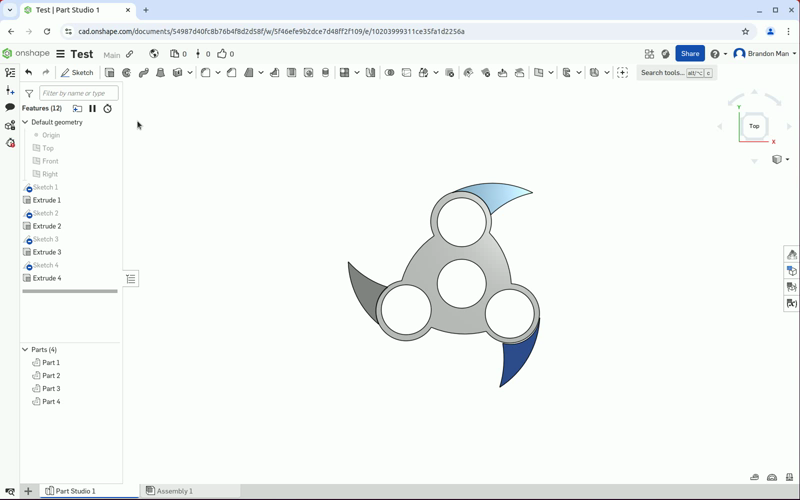
key(shift+h)
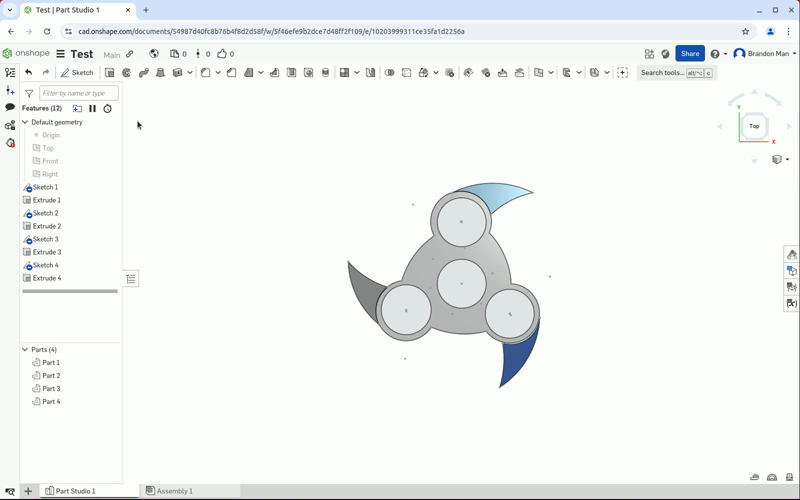
key(shift+7)
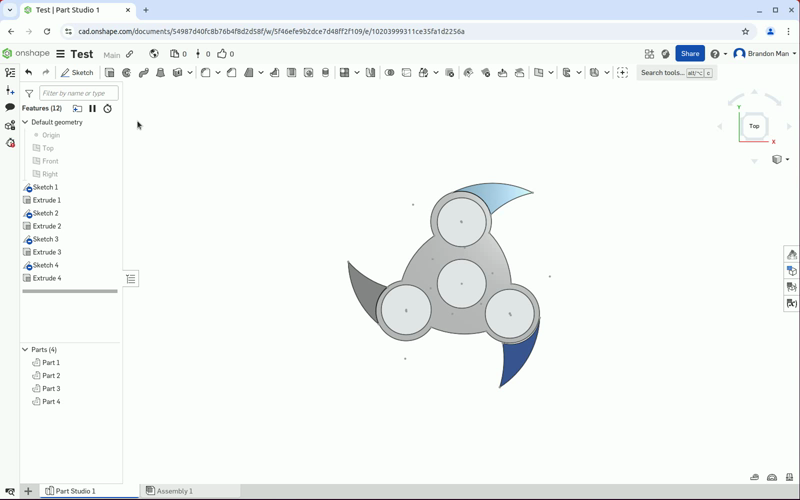
key(up, 3)
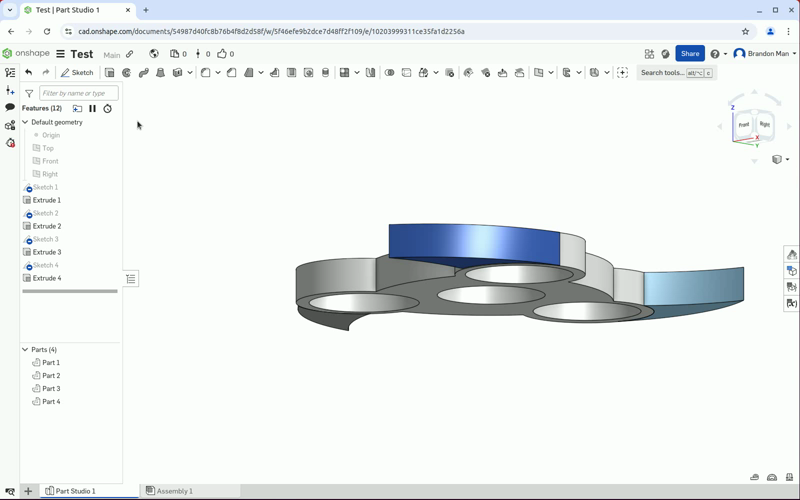
key(left, 3)
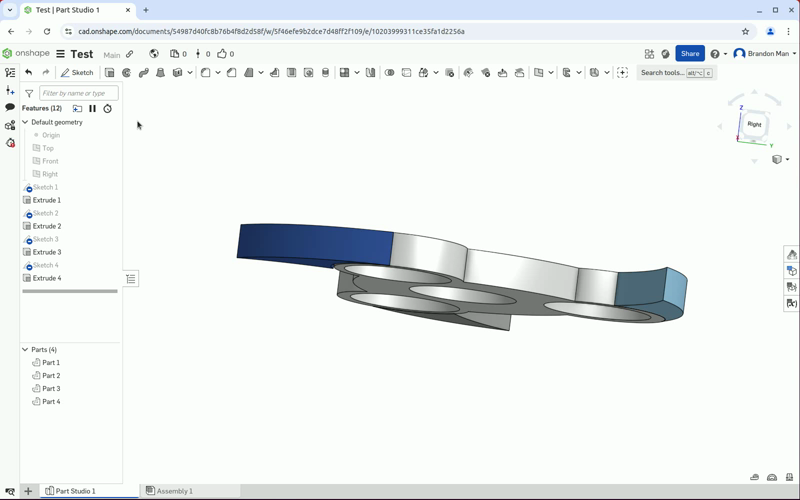
key(right, 3)
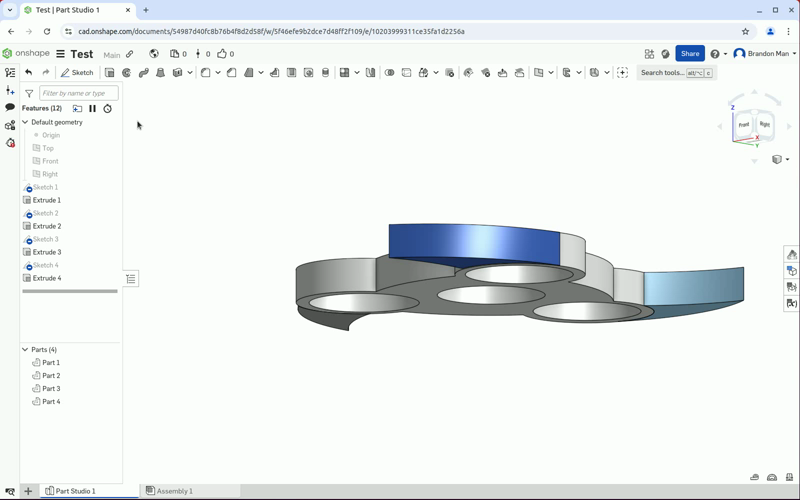
key(down, 3)
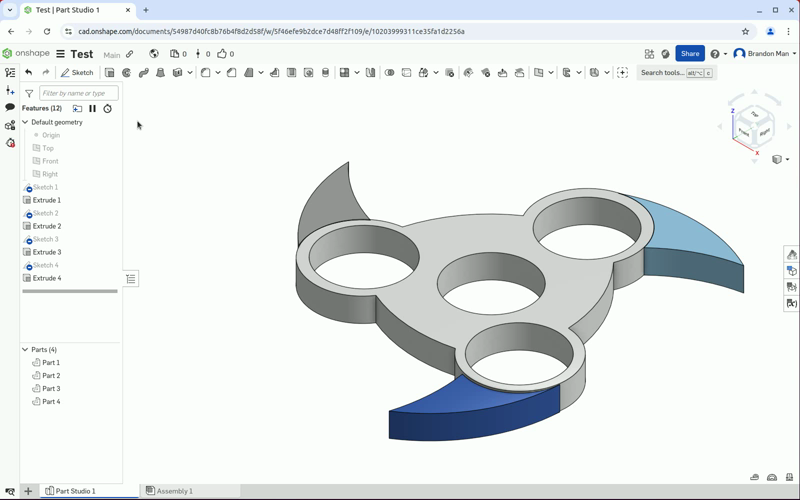
mouse_move(73, 189)
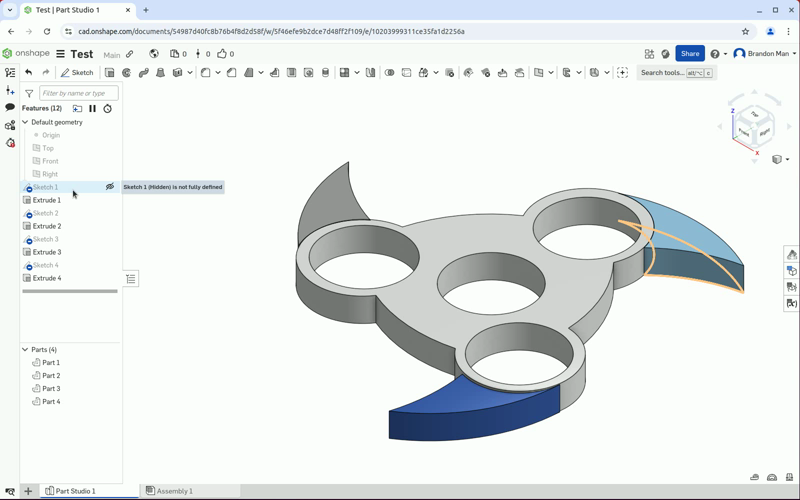
click(73, 189)